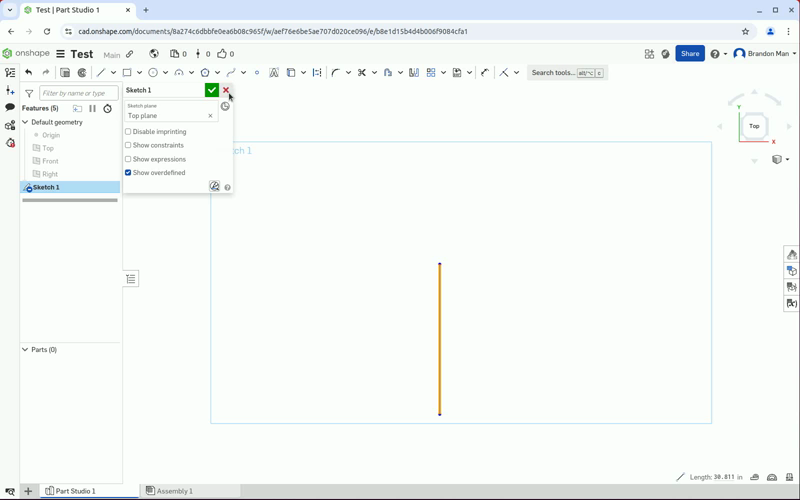
key(shift+h)
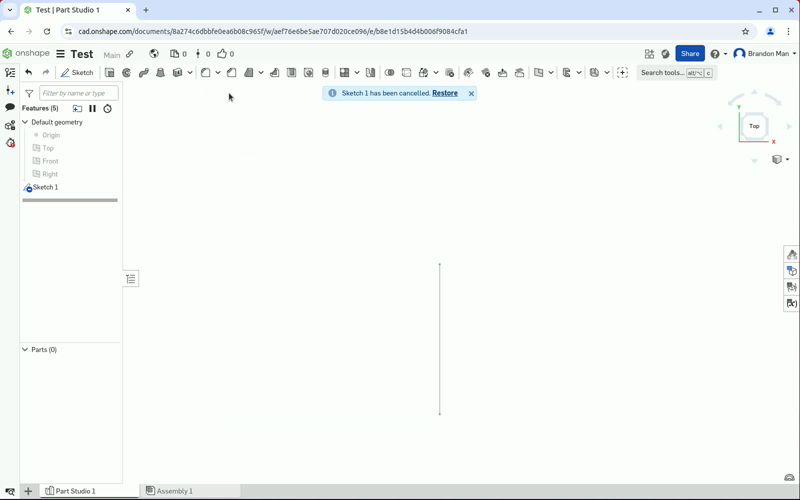
key(shift+s)
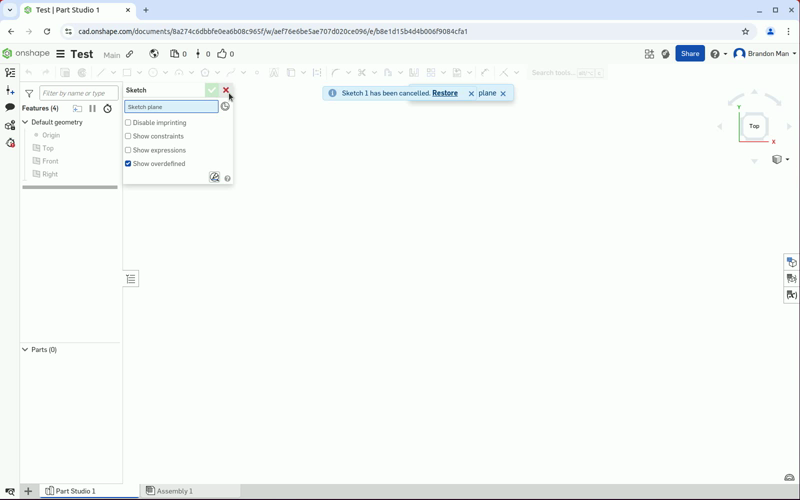
mouse_move(73, 150)
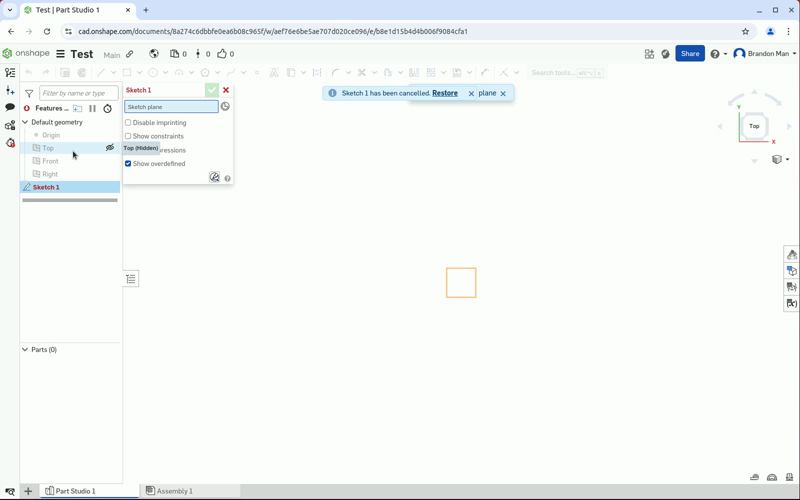
click(73, 150)
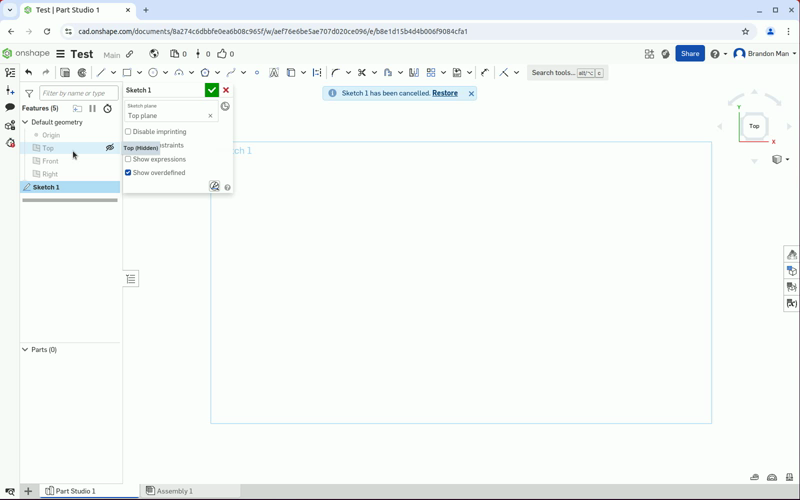
mouse_move(73, 352)
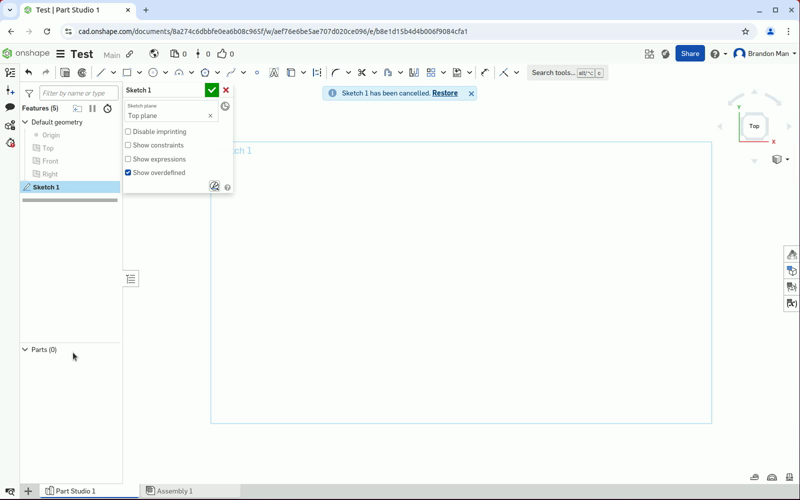
key(y)
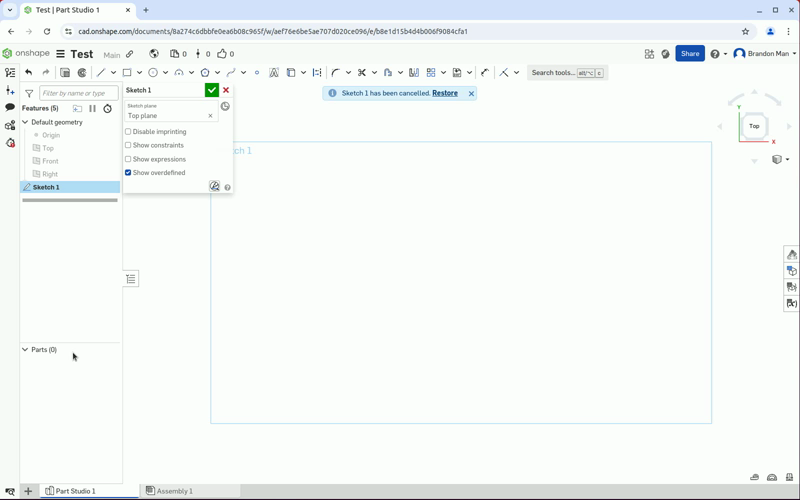
key(l)
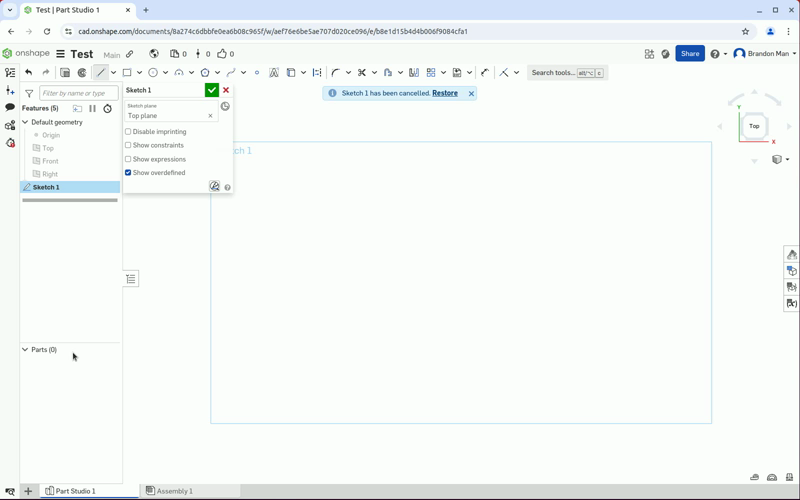
key_down(shift)
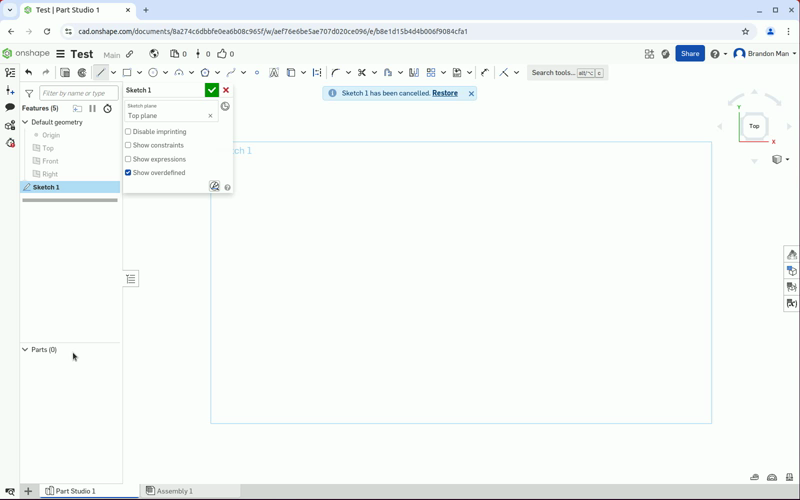
mouse_move(404, 339)
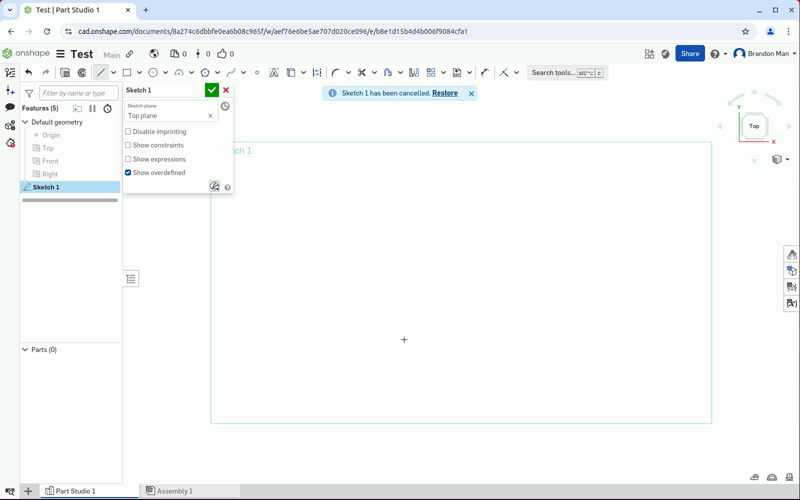
click(404, 339)
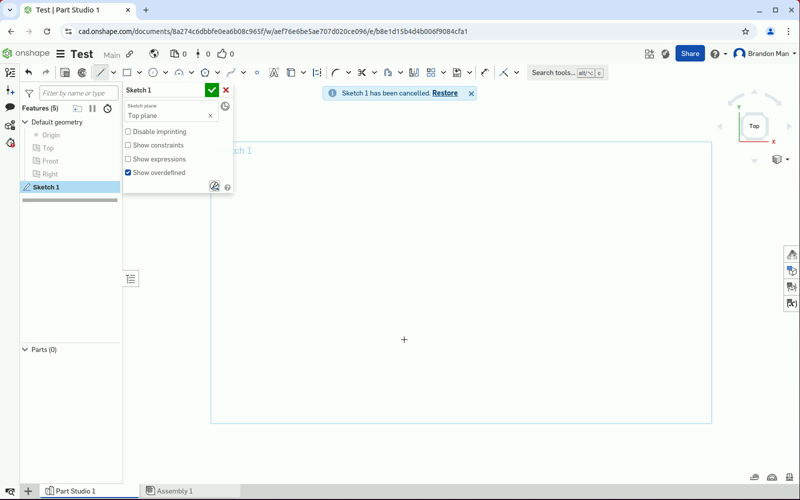
key_up(shift)
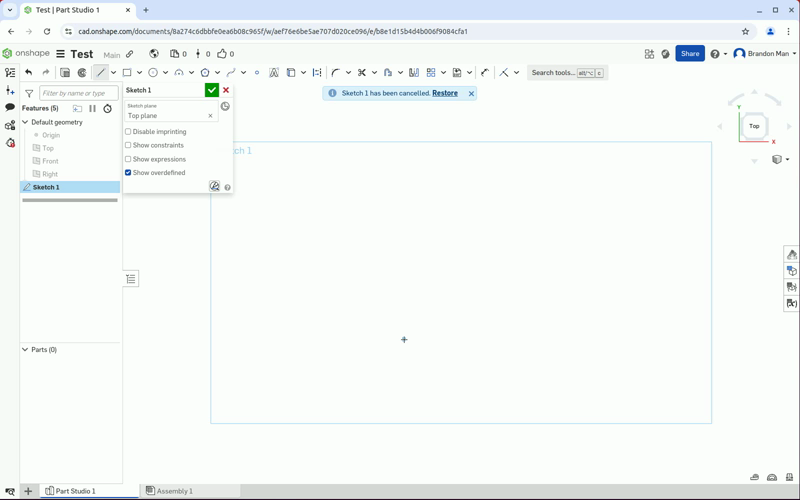
key_down(shift)
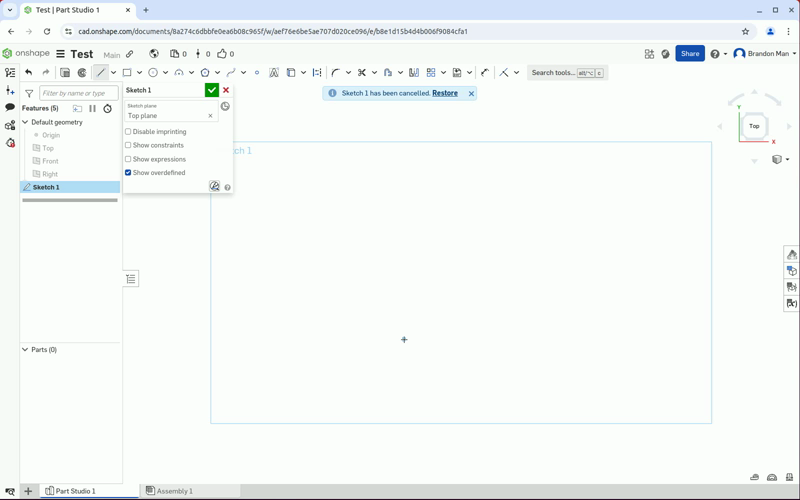
mouse_move(516, 339)
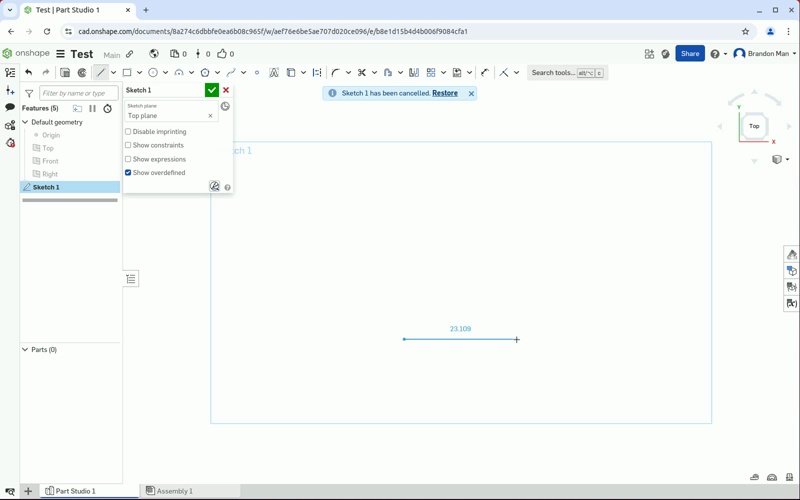
click(516, 339)
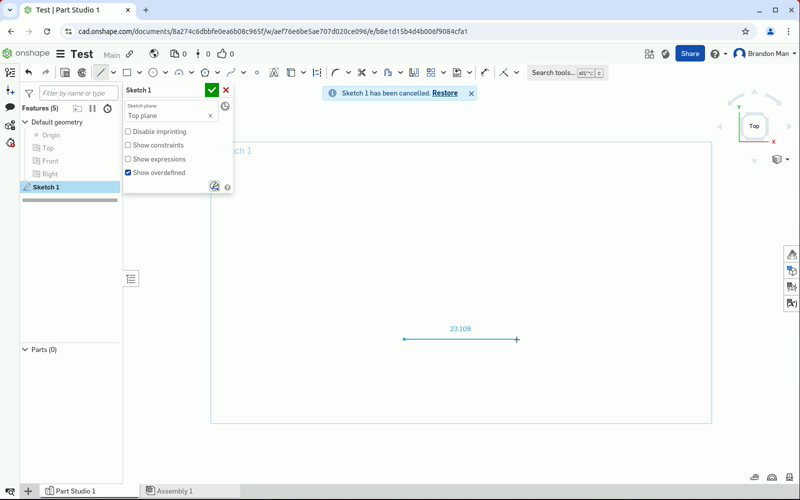
key_up(shift)
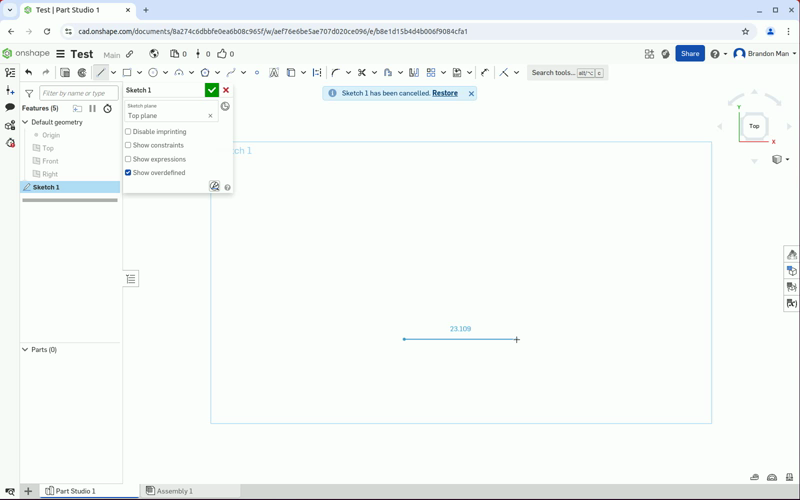
key_down(shift)
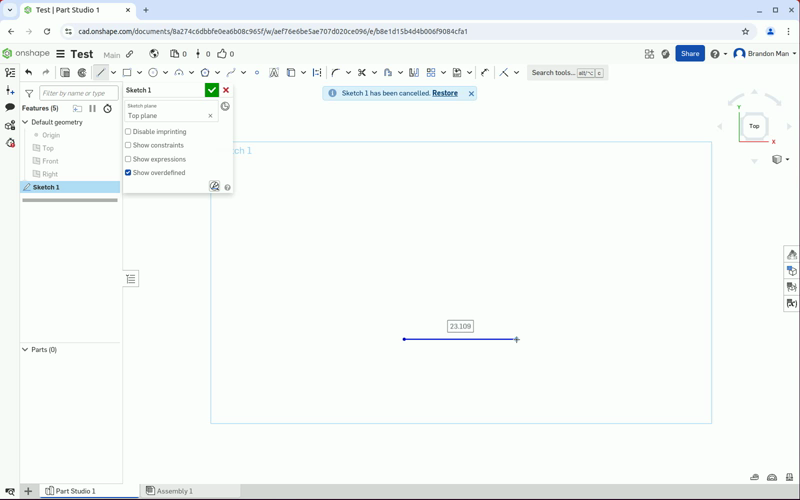
mouse_move(516, 226)
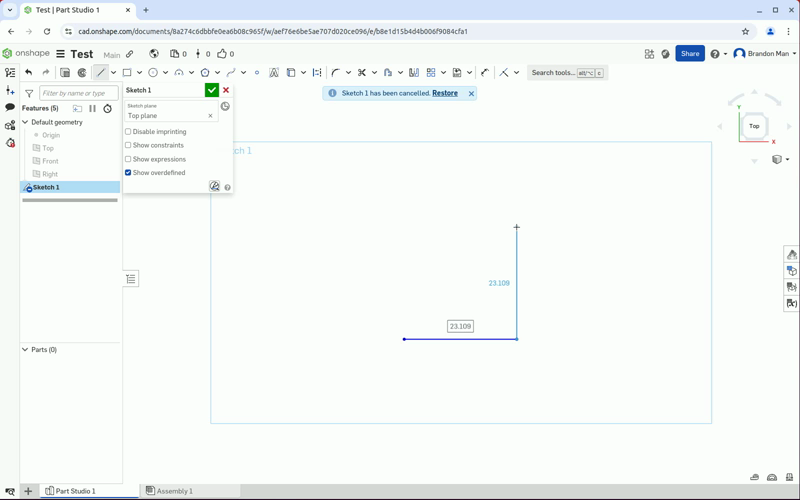
click(516, 226)
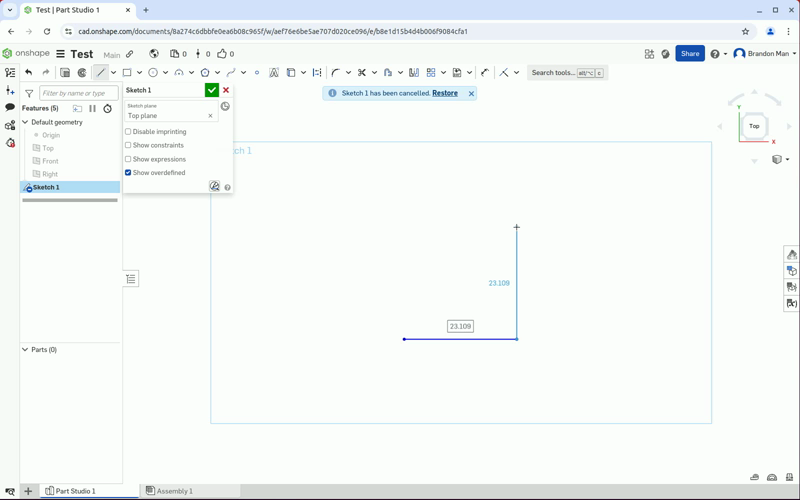
key_up(shift)
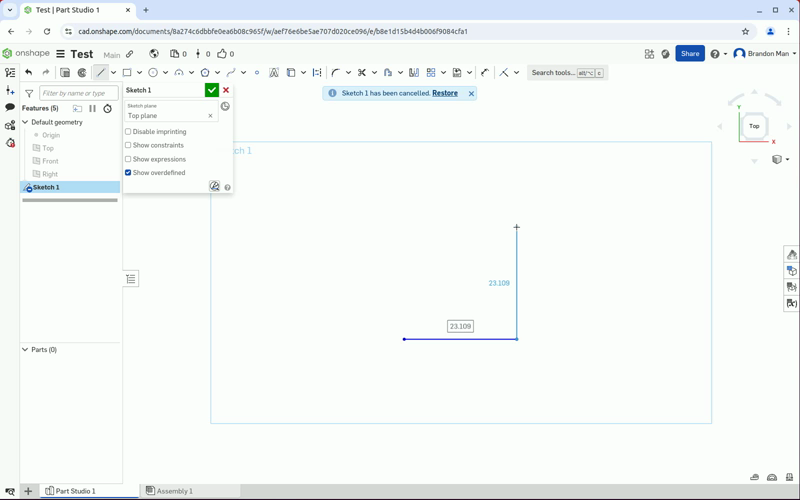
key_down(shift)
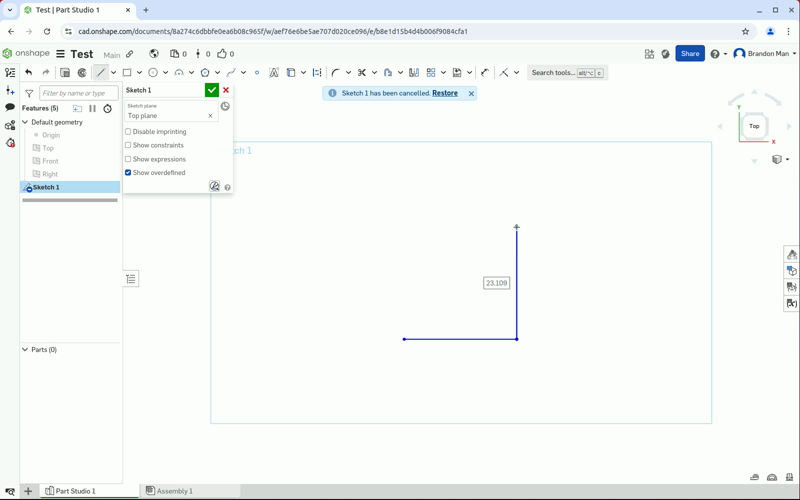
mouse_move(404, 226)
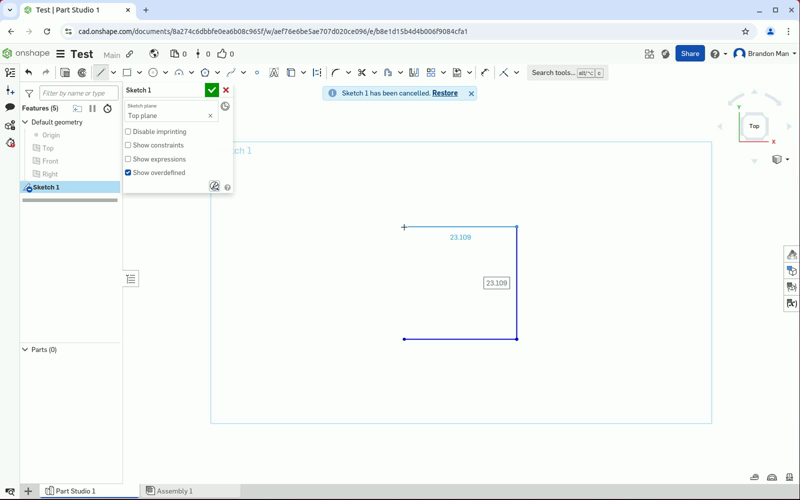
click(404, 226)
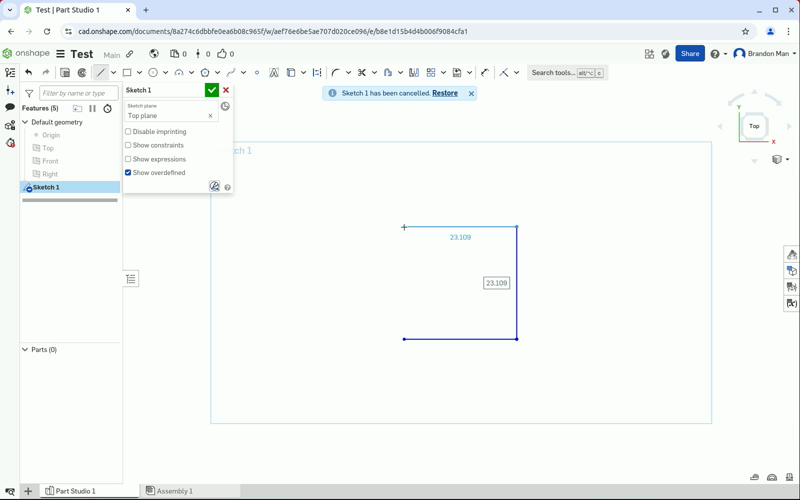
key_up(shift)
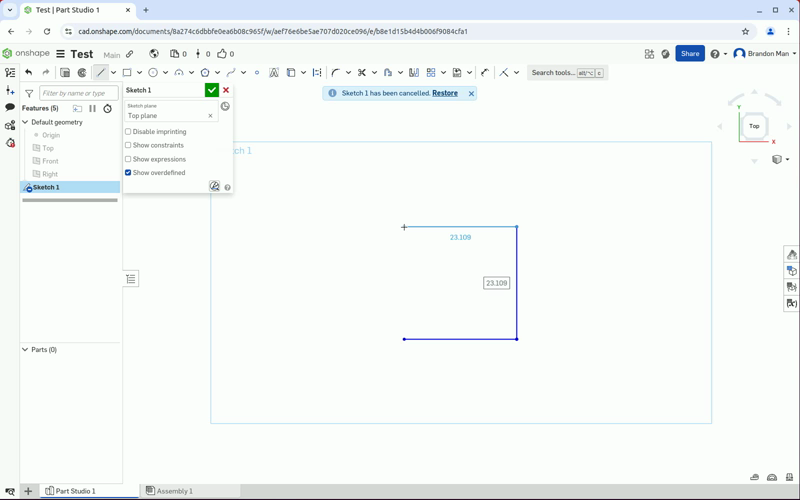
key_down(shift)
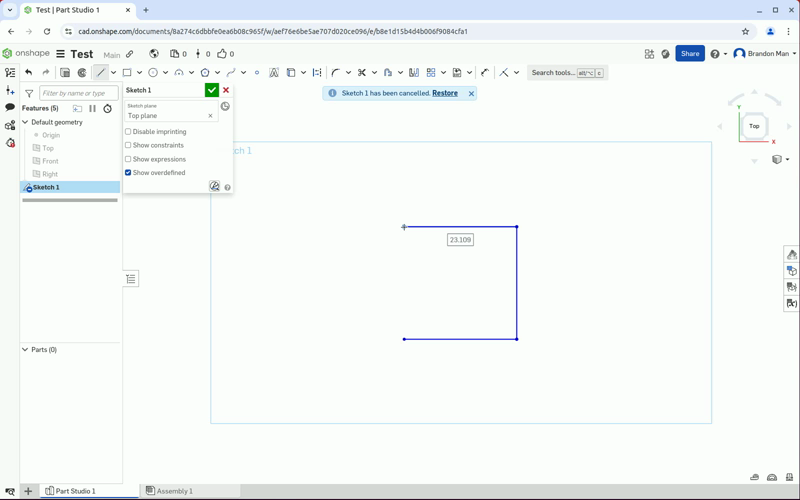
mouse_move(404, 339)
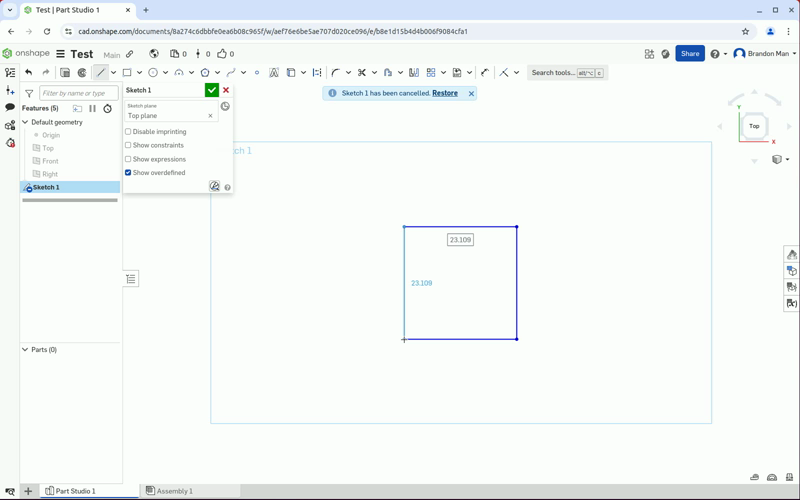
key_up(shift)
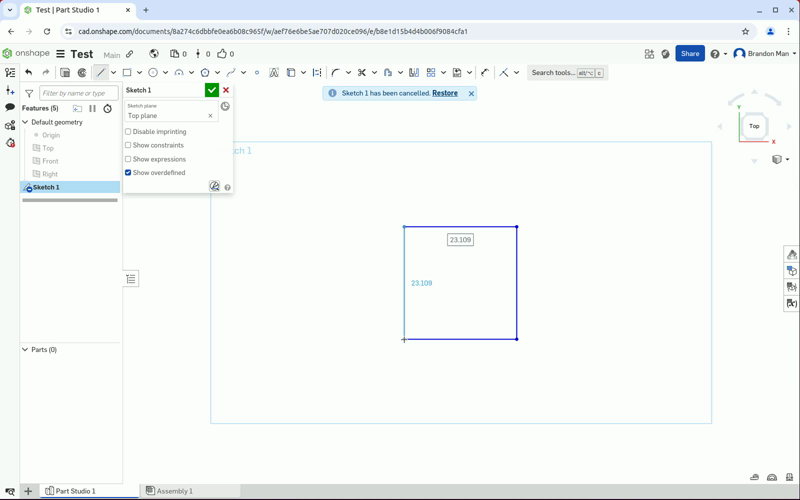
click(404, 339)
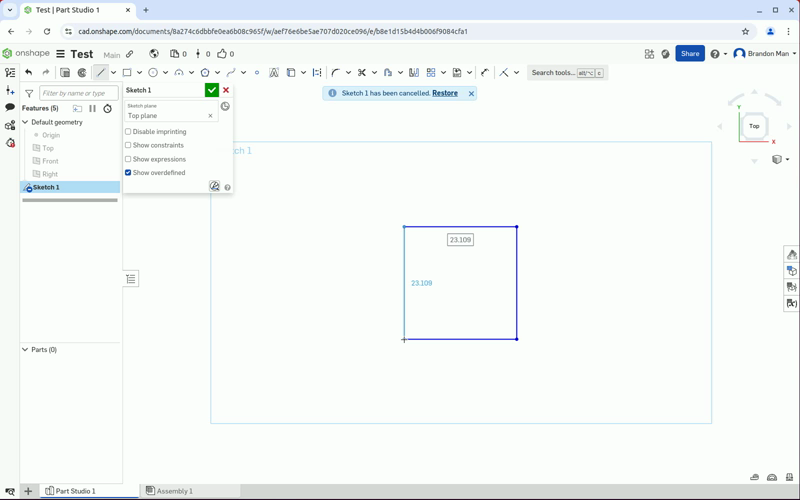
key(esc)
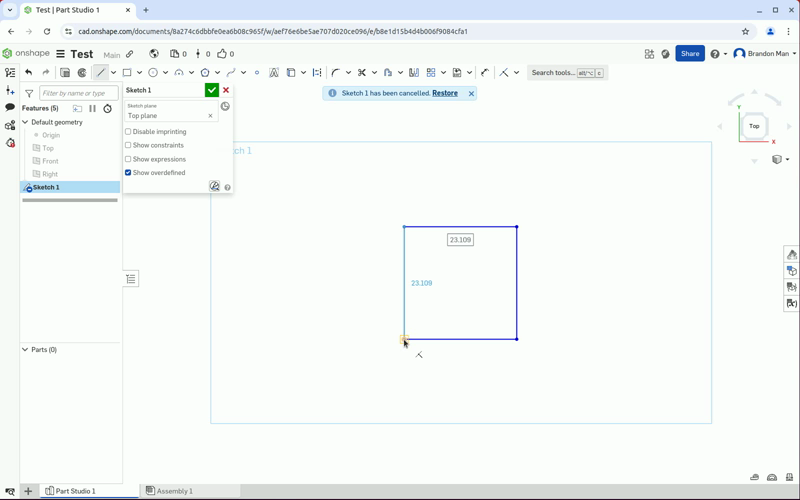
mouse_move(506, 257)
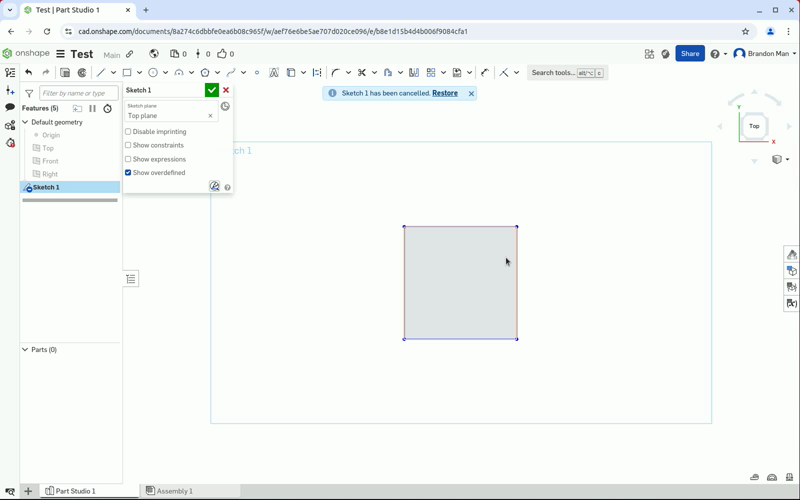
click(506, 257)
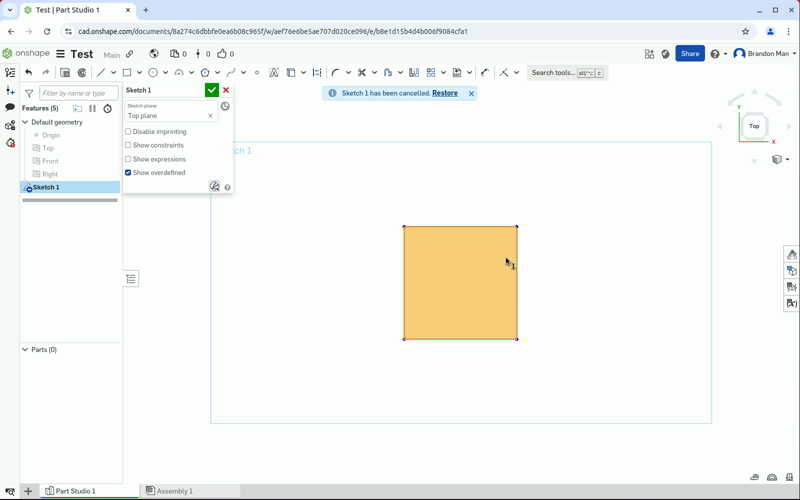
mouse_move(73, 352)
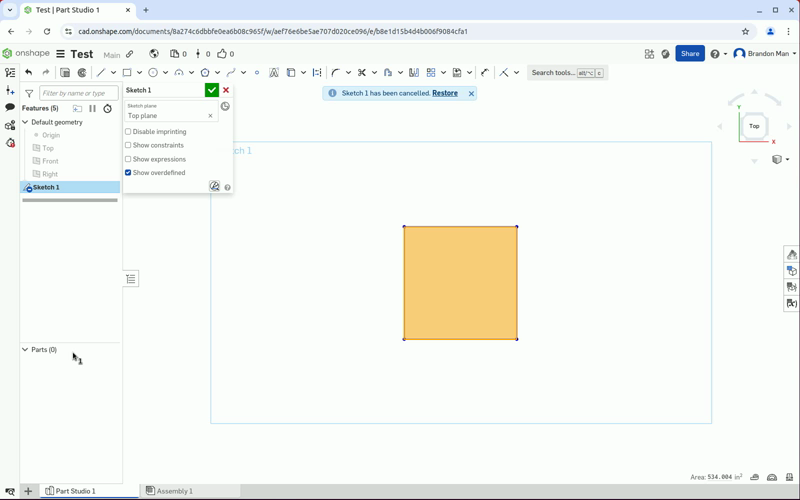
key(shift+y)
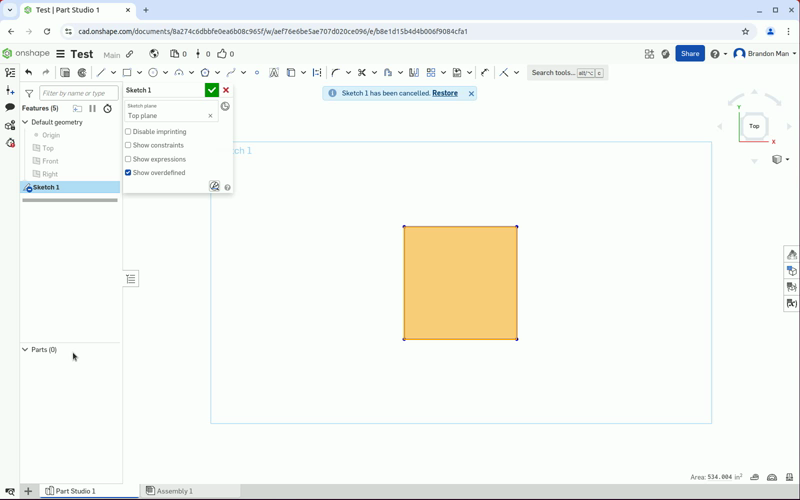
key(shift+e)
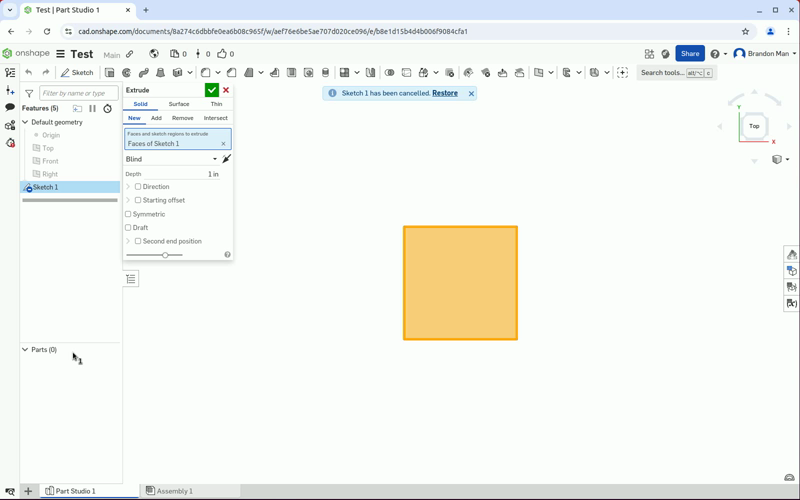
mouse_move(143, 106)
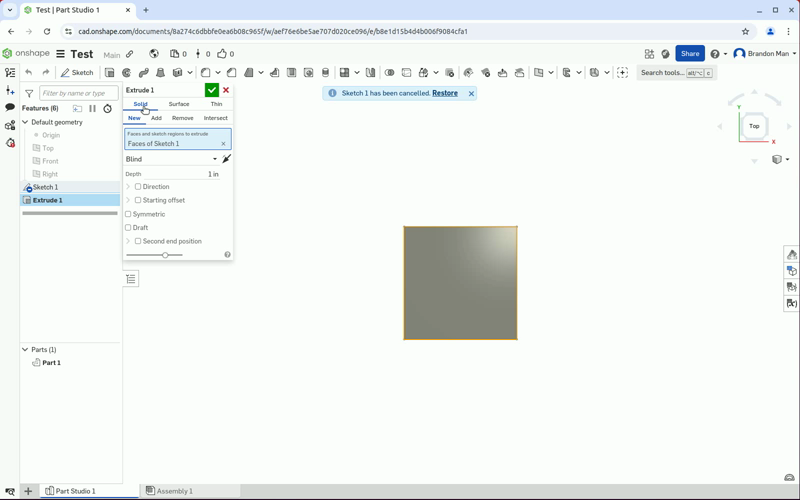
click(143, 106)
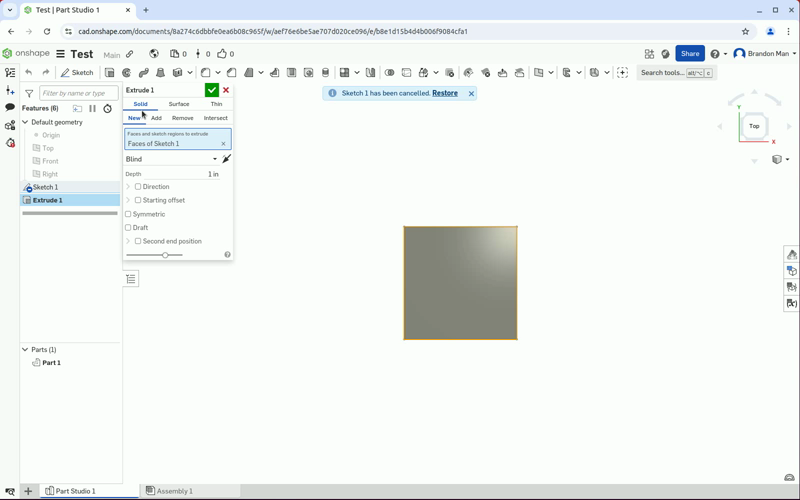
mouse_move(137, 120)
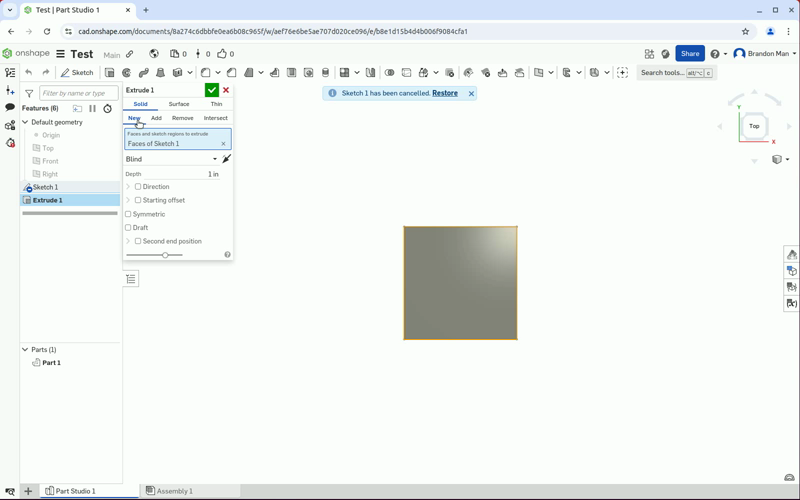
click(137, 120)
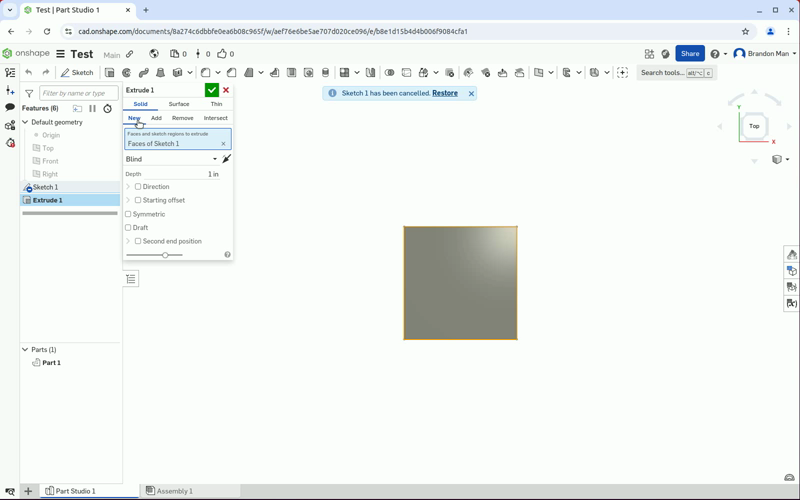
key(tab, 4)
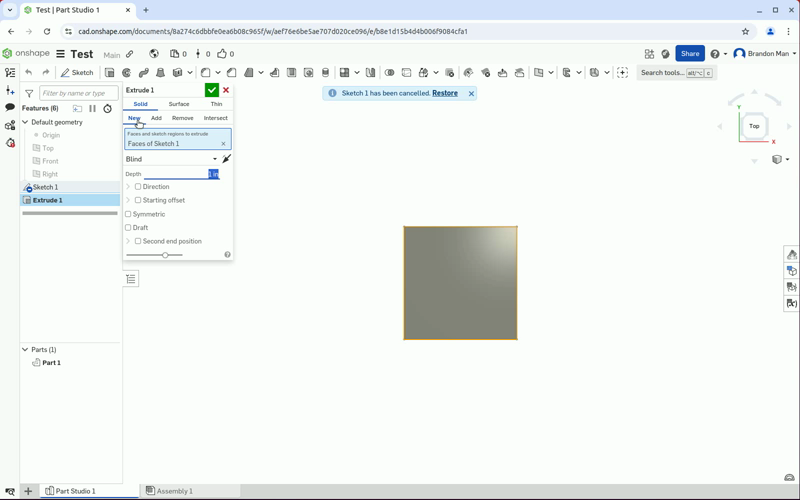
text(23.108)
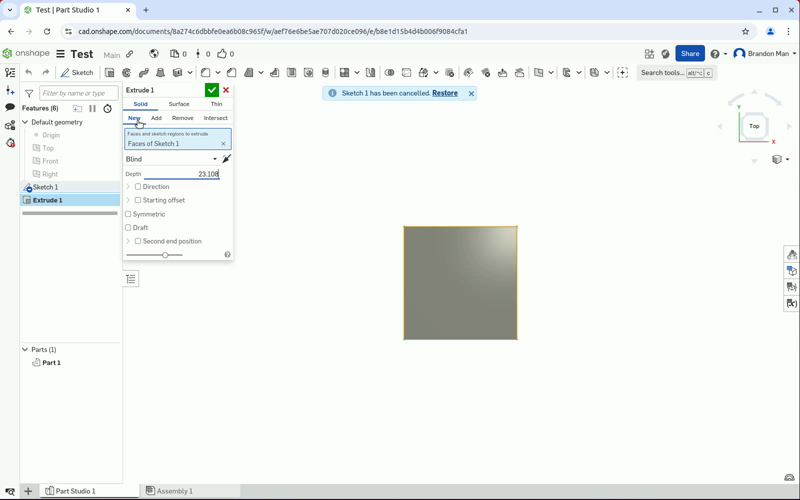
key(tab, 3)
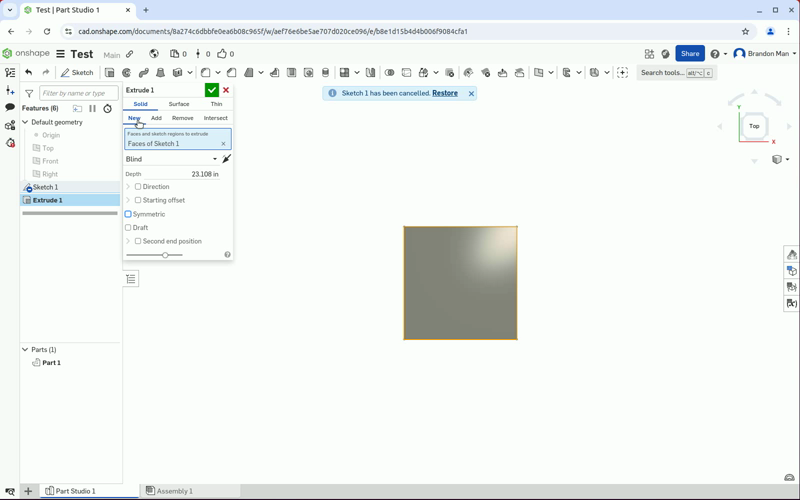
key(space)
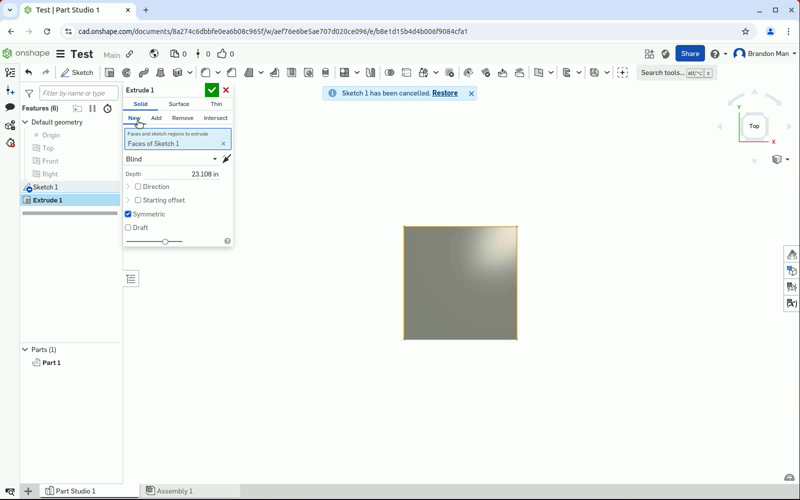
key(enter)
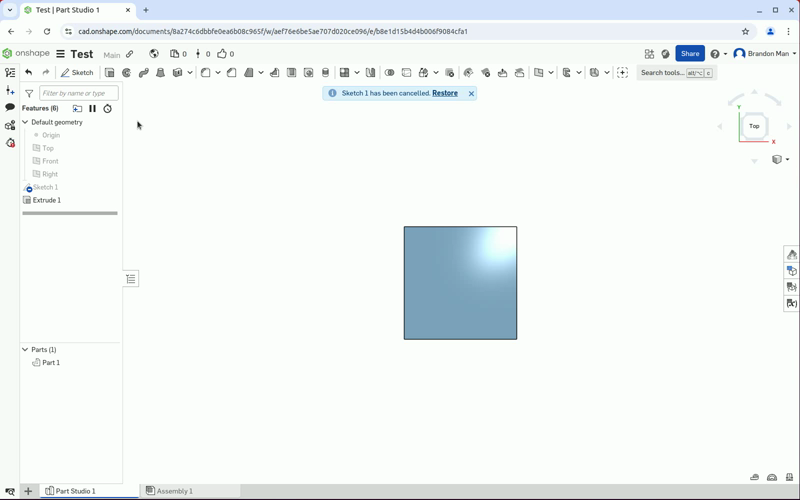
key(shift+h)
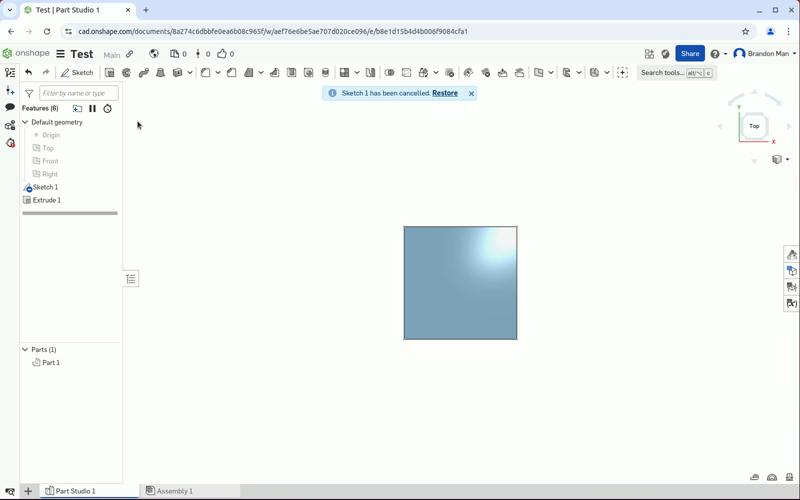
key(shift+h)
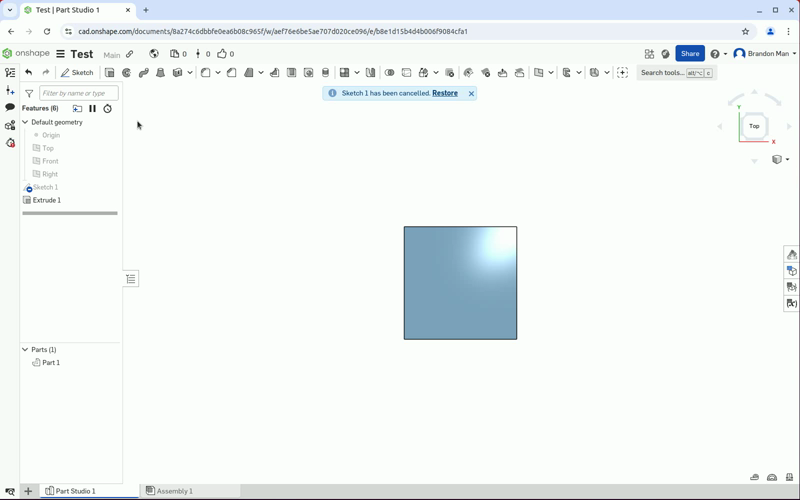
mouse_move(73, 189)
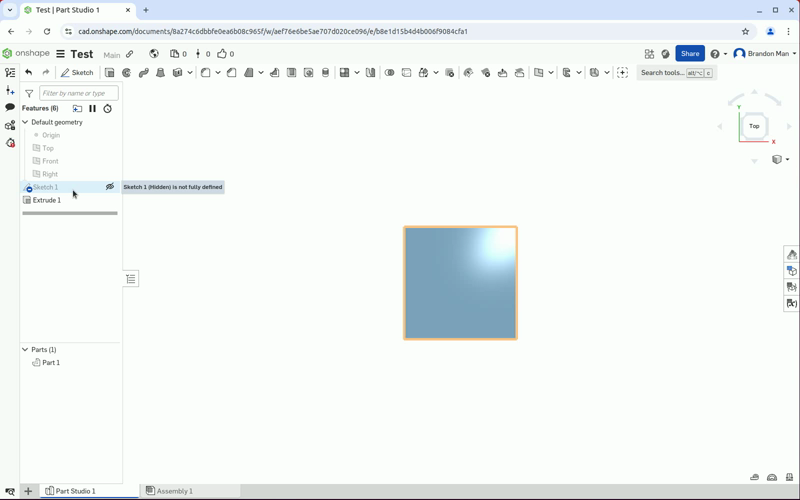
click(73, 189)
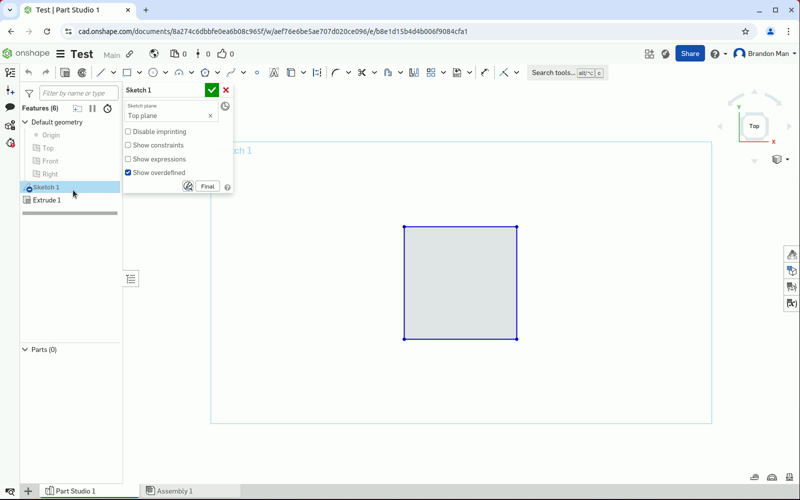
mouse_move(229, 92)
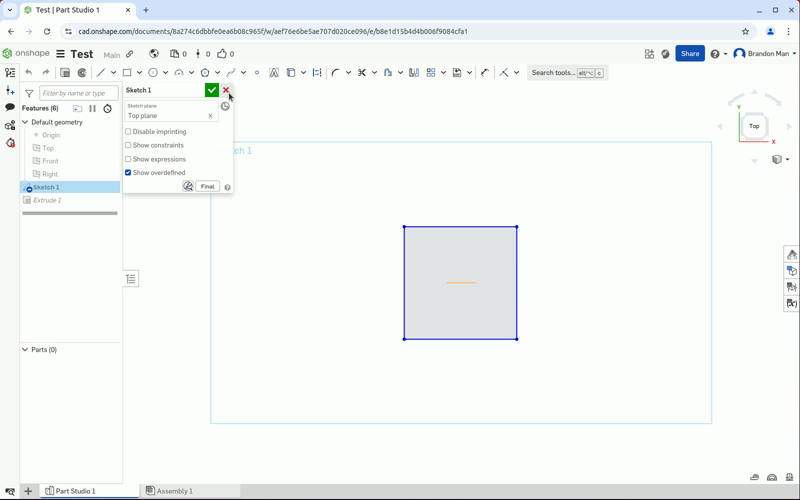
click(229, 92)
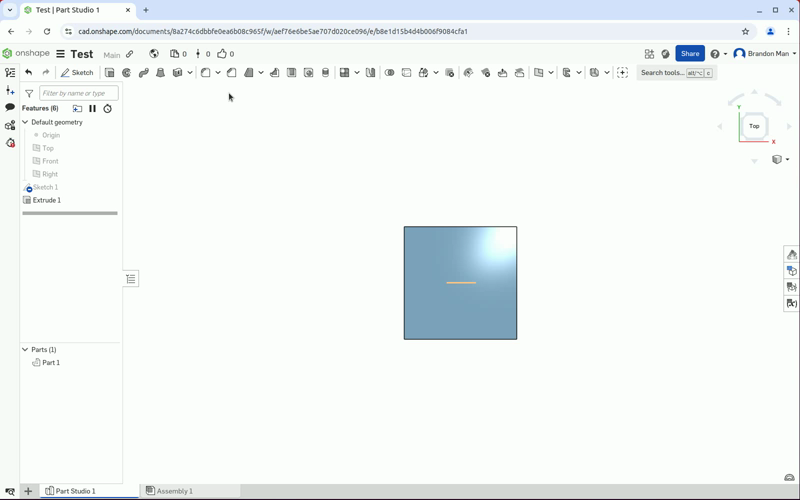
mouse_move(73, 352)
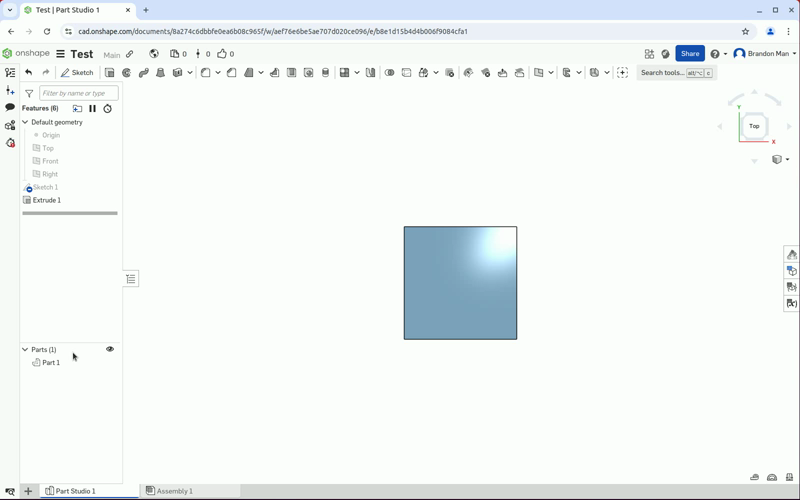
key(y)
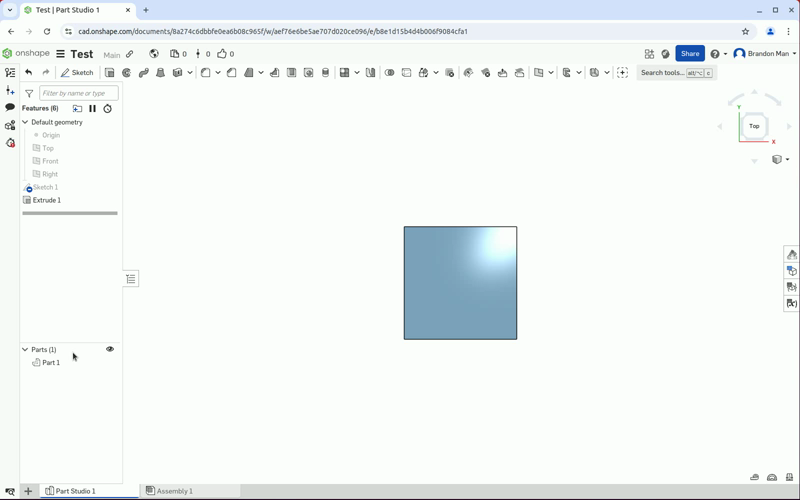
key(shift+p)
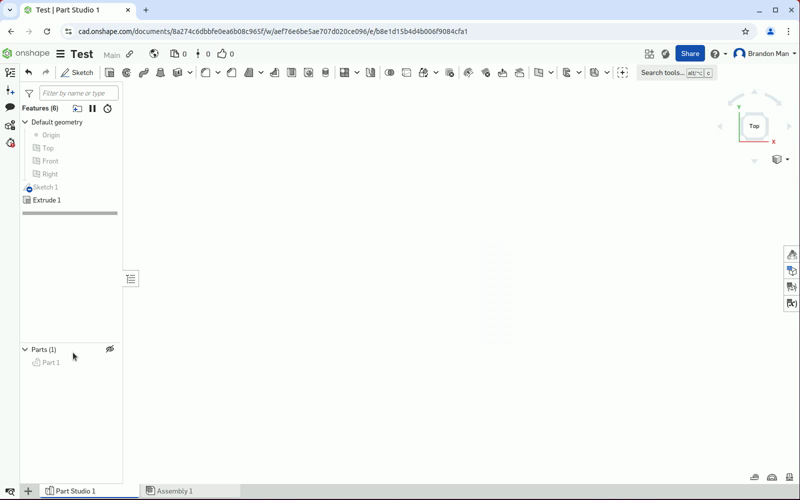
key(space)
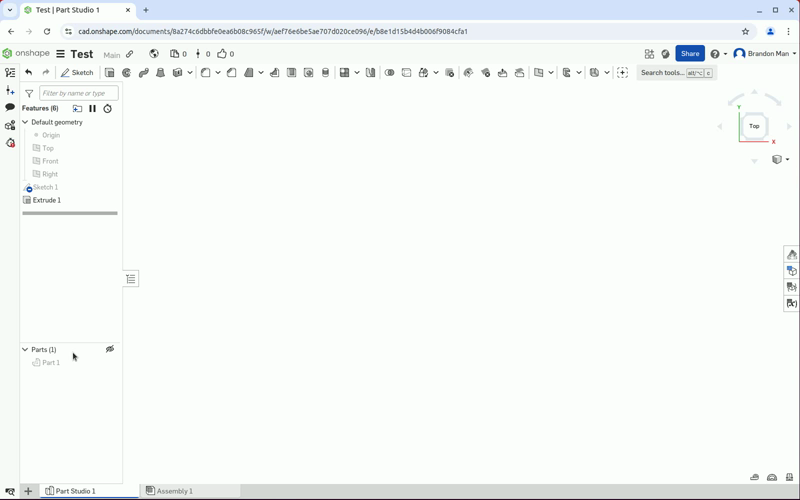
key_down(shift)
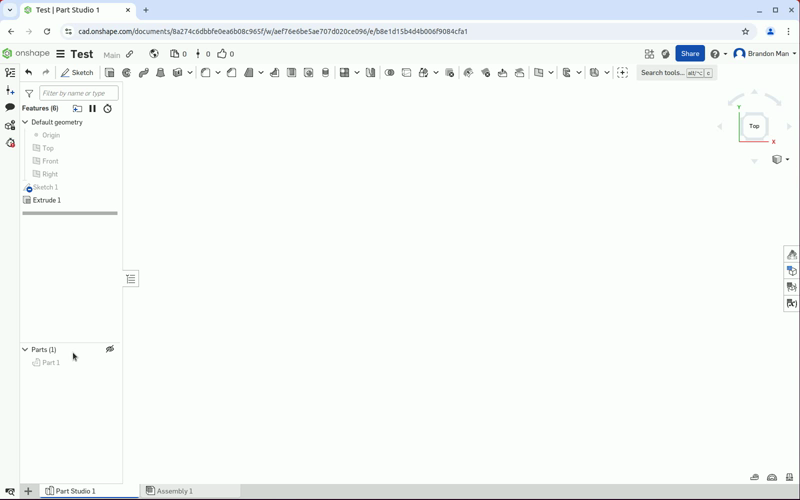
key(up)
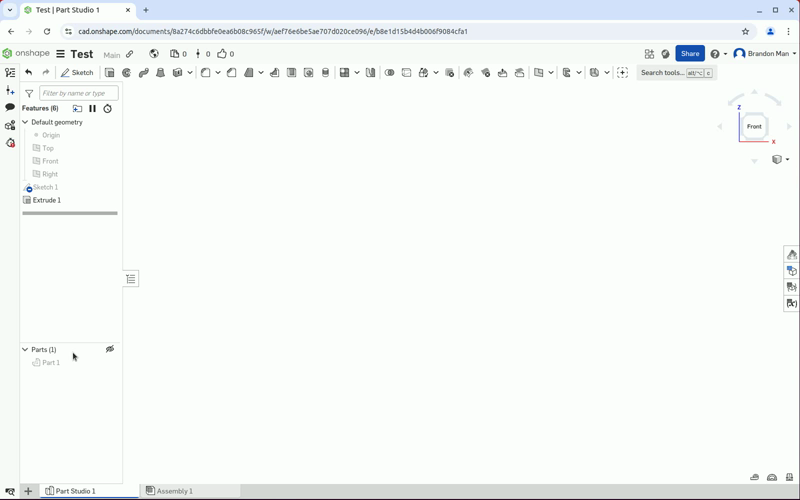
key_up(shift)
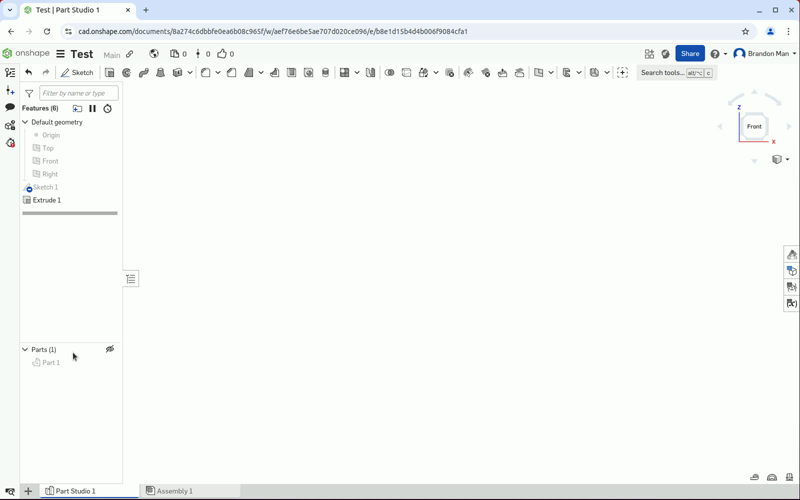
key(space)
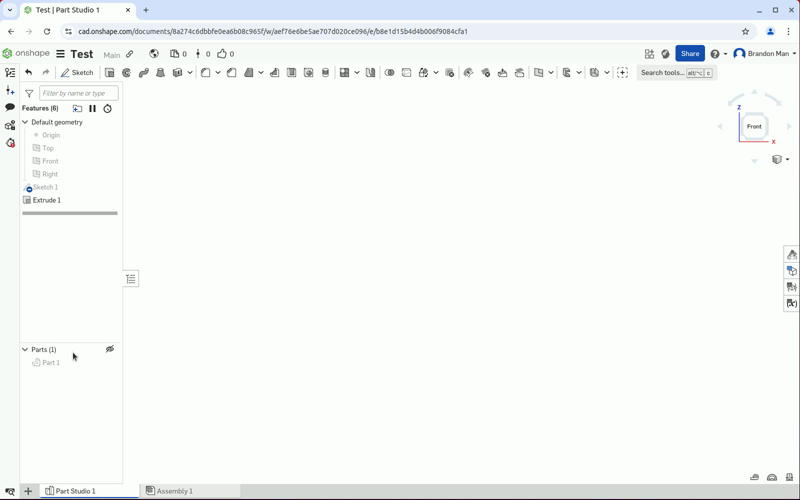
key_down(shift)
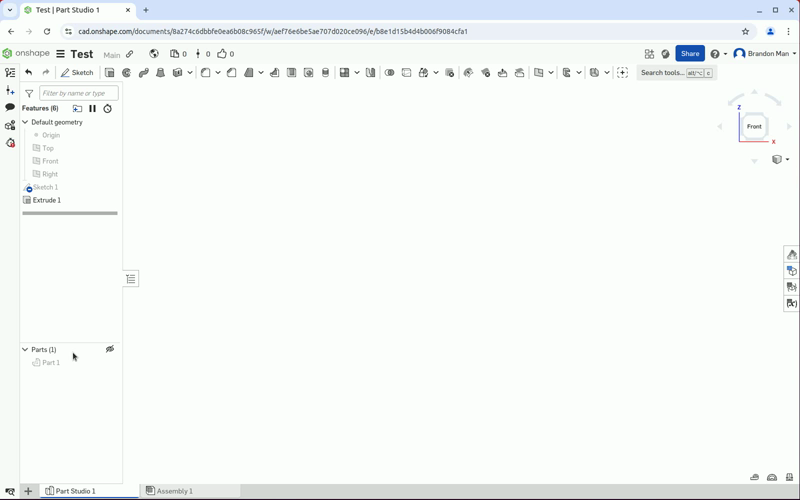
key(left)
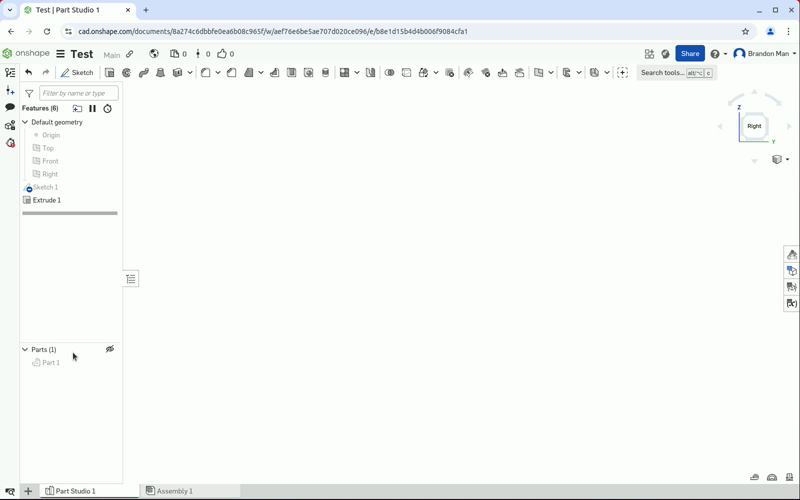
key_up(shift)
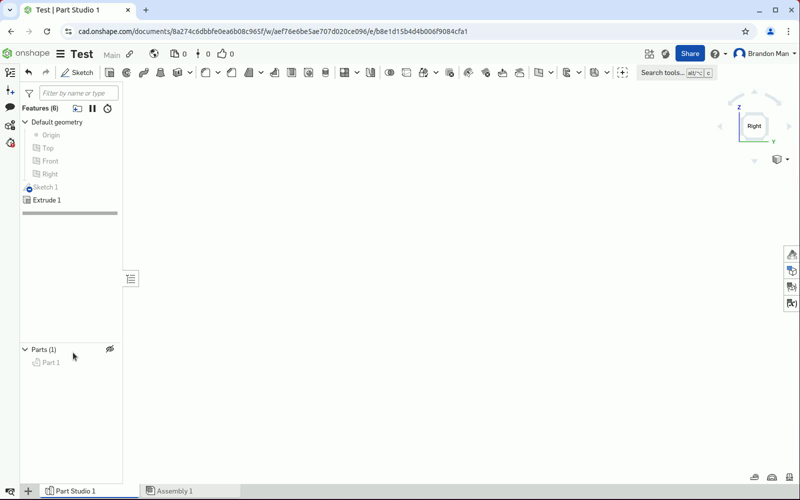
mouse_move(73, 352)
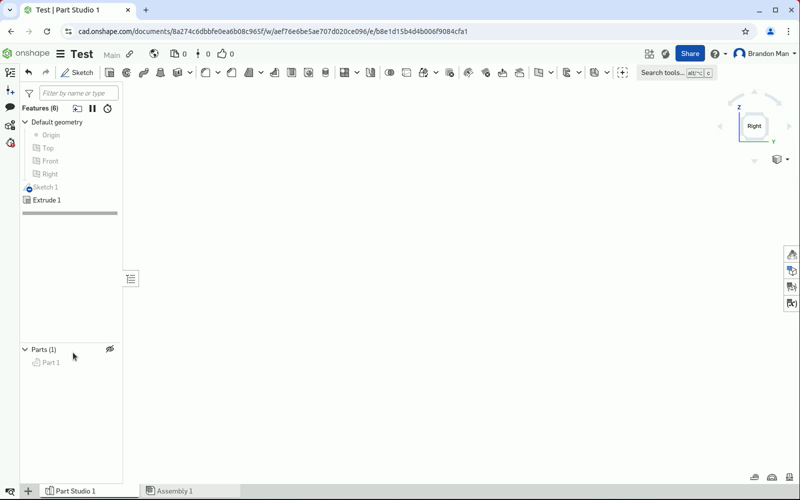
key(shift+y)
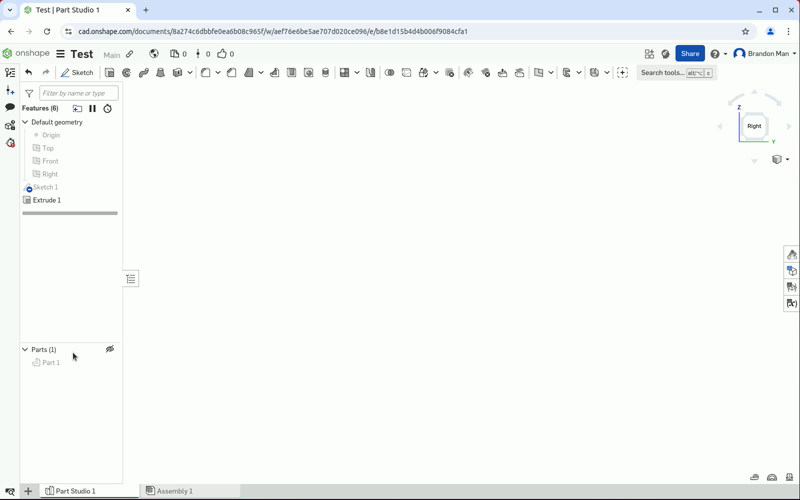
key(shift+s)
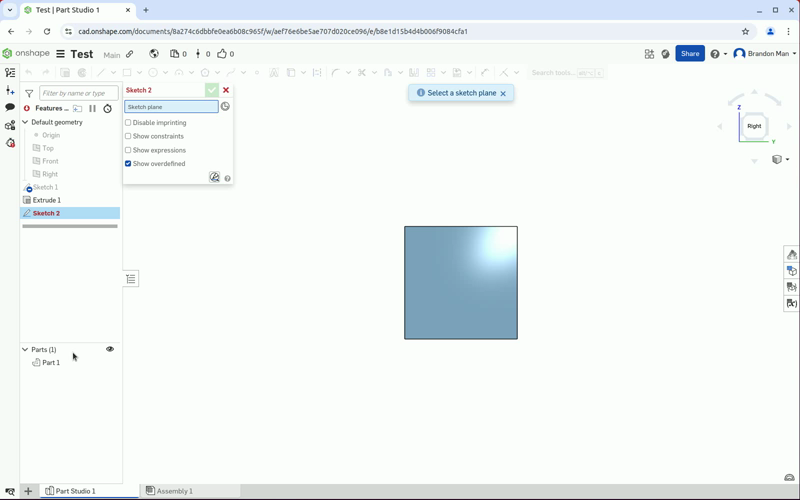
mouse_move(73, 176)
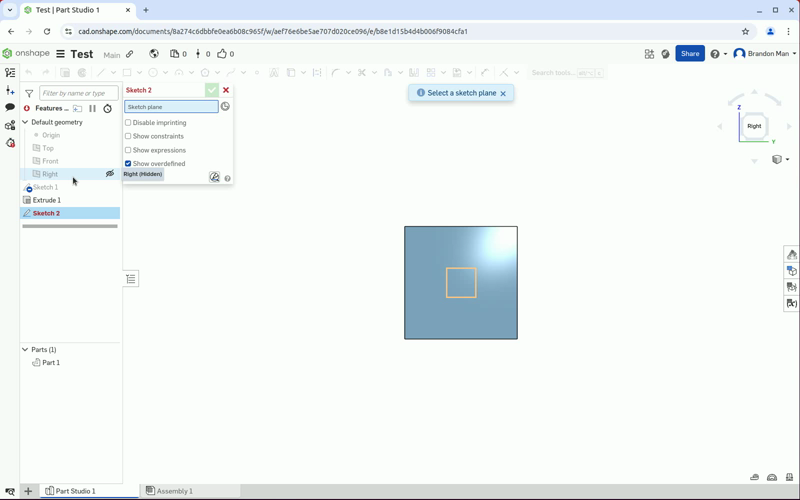
click(73, 176)
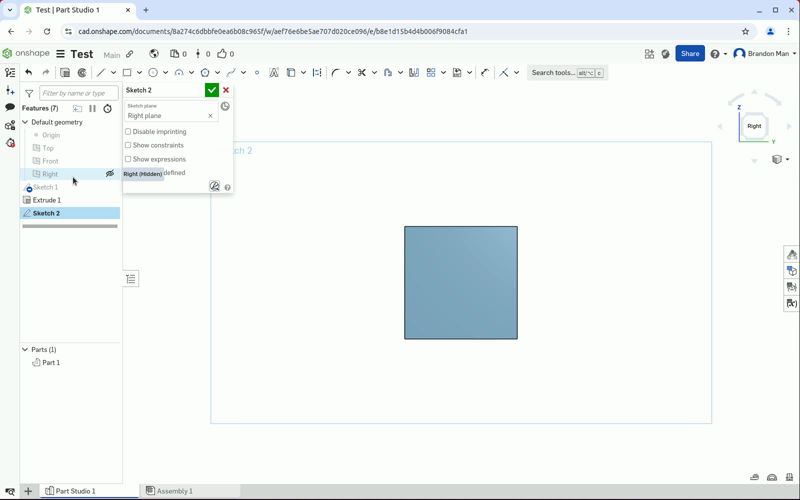
mouse_move(73, 352)
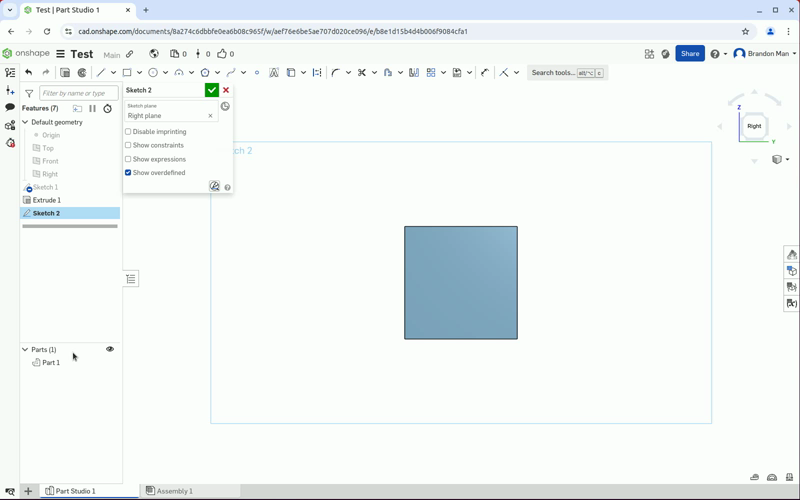
key(y)
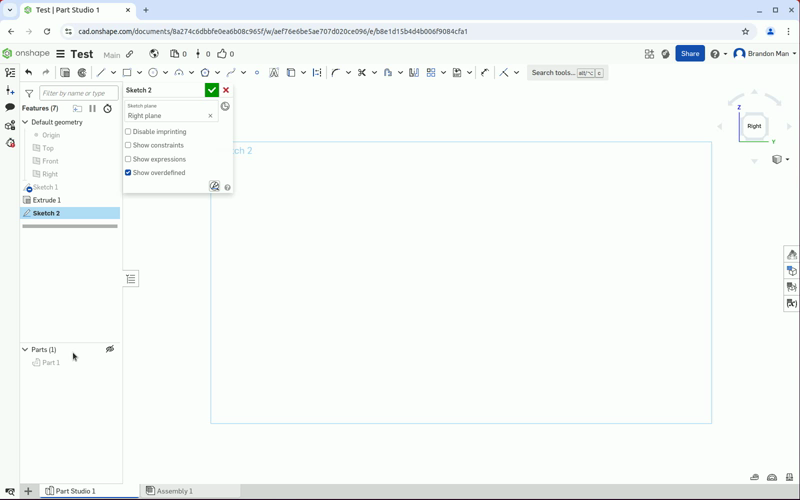
key(l)
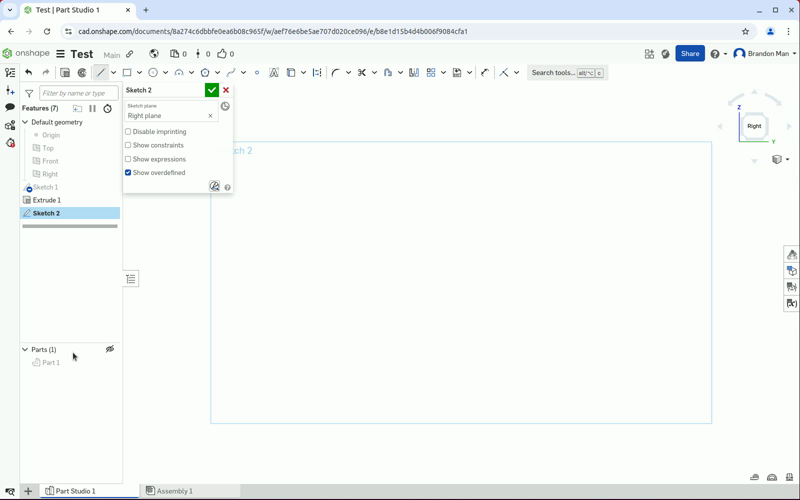
key_down(shift)
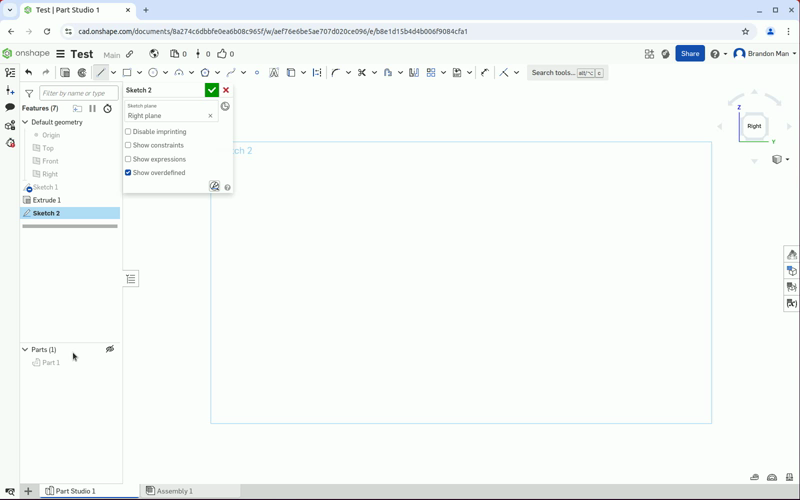
mouse_move(474, 268)
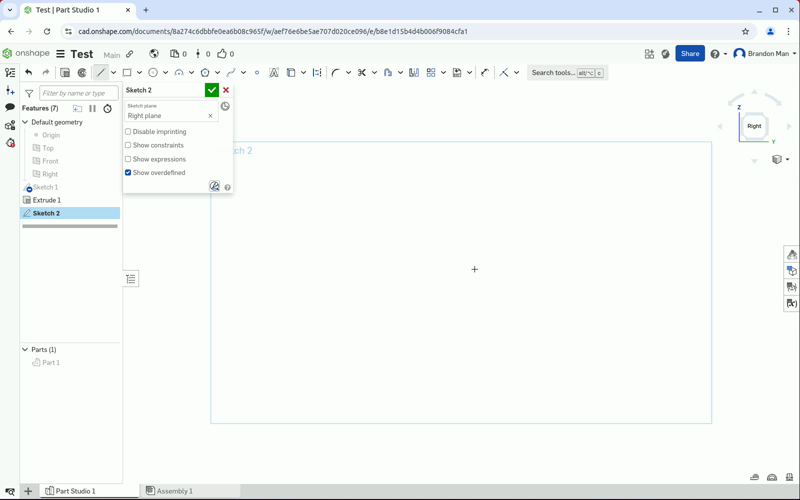
click(474, 268)
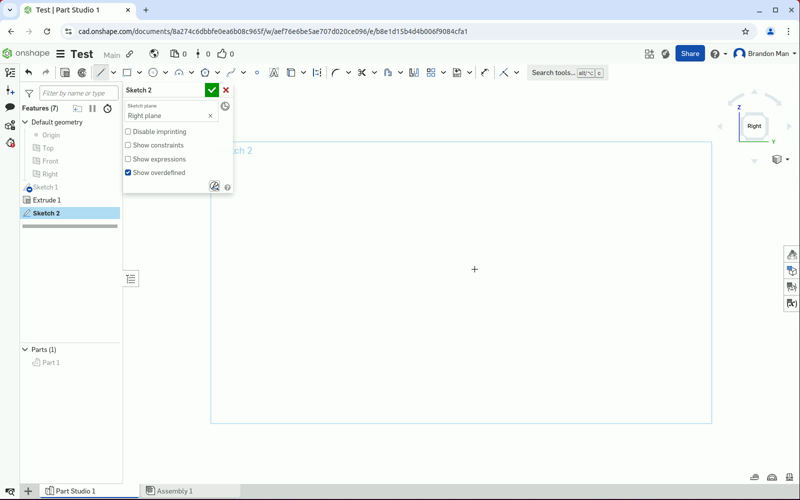
key_up(shift)
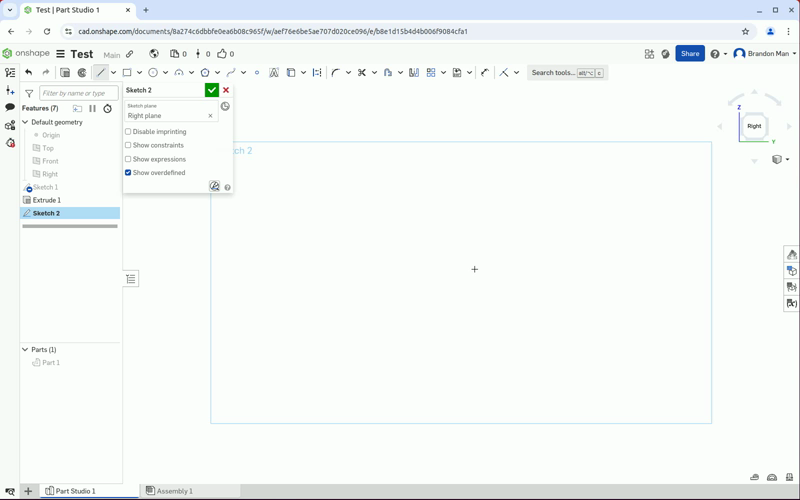
key_down(shift)
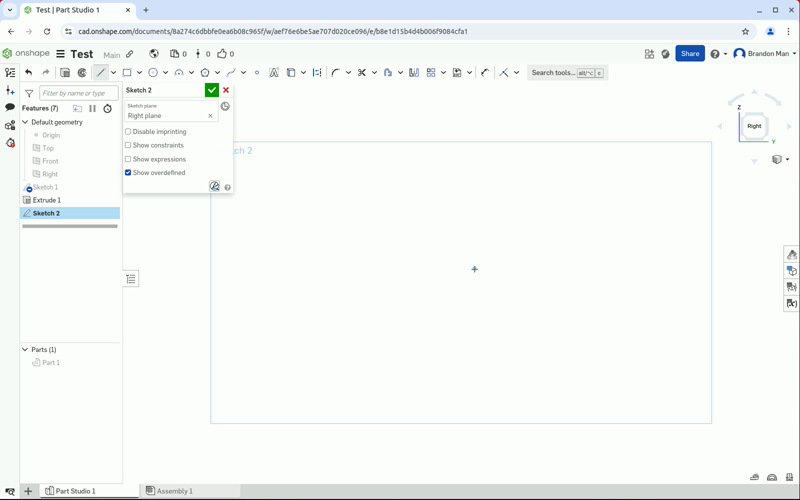
mouse_move(504, 268)
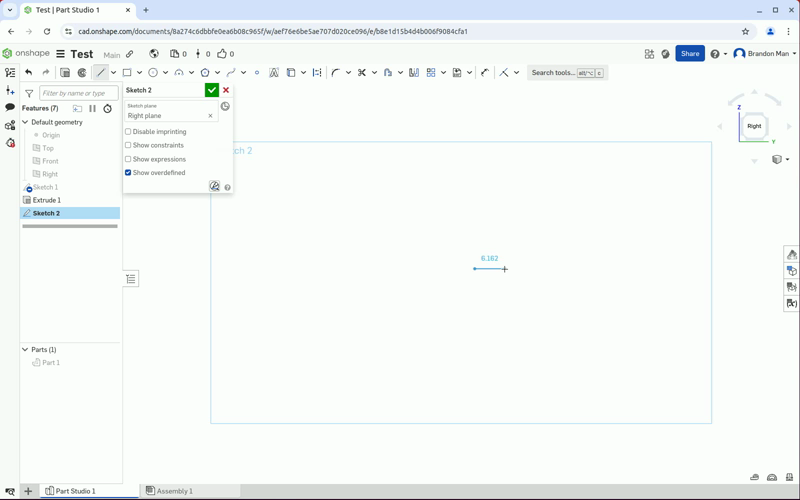
mouse_move(504, 268)
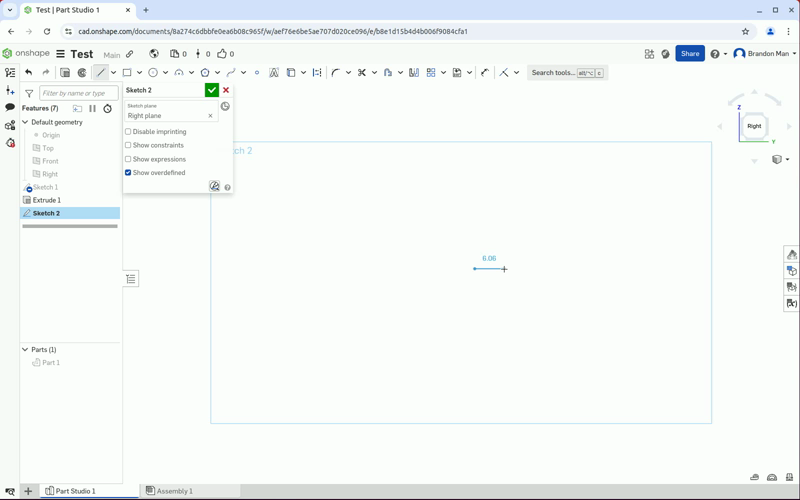
click(504, 268)
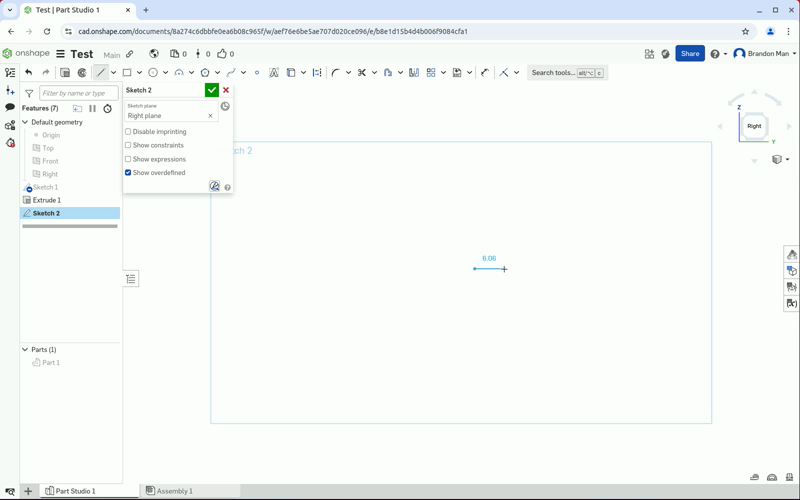
key_up(shift)
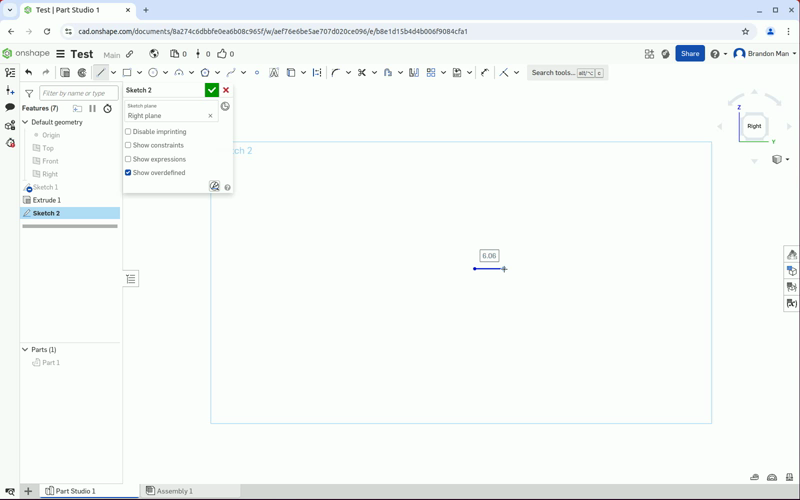
key_down(shift)
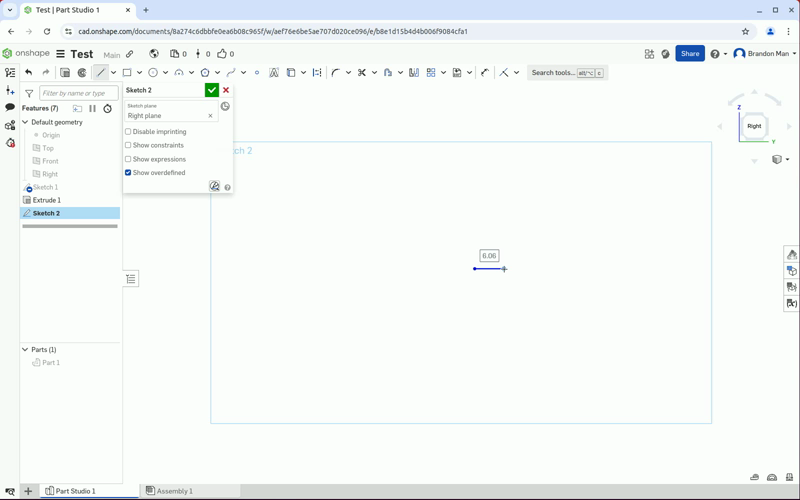
mouse_move(534, 268)
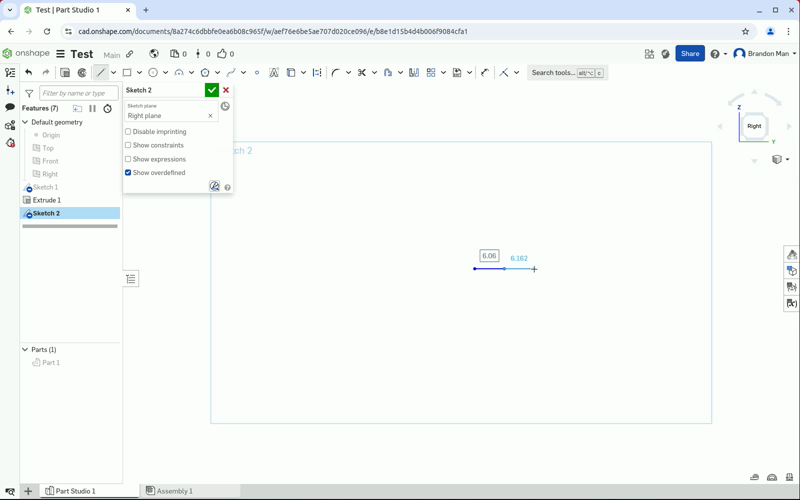
mouse_move(504, 239)
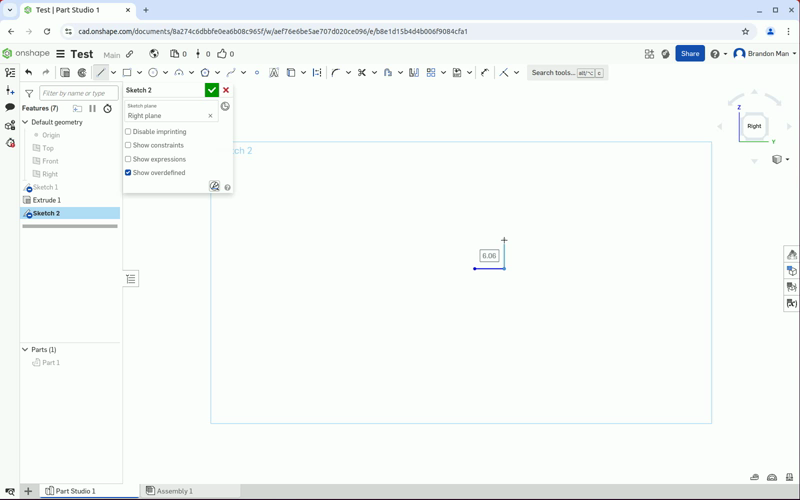
click(504, 239)
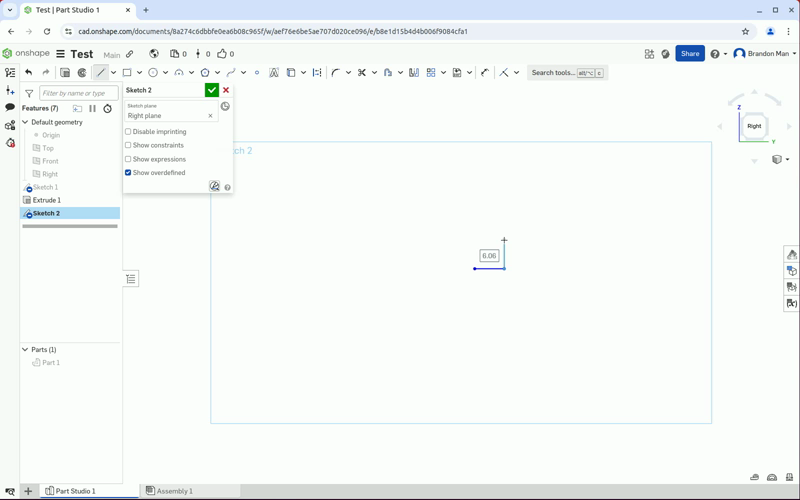
key_up(shift)
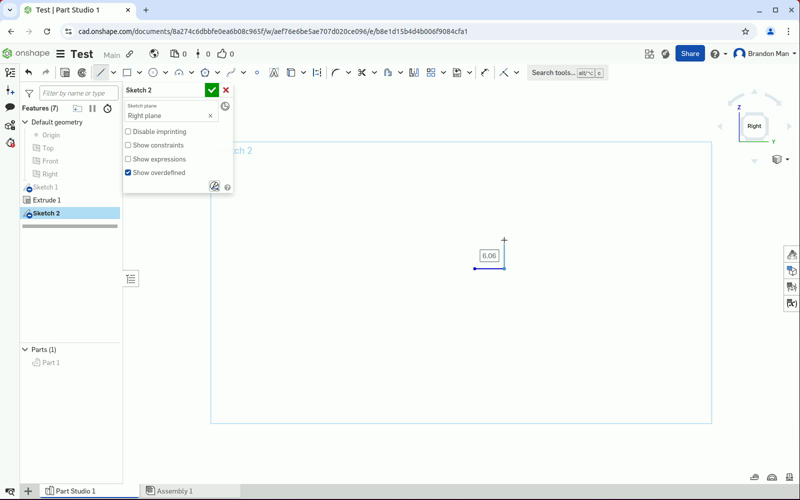
key_down(shift)
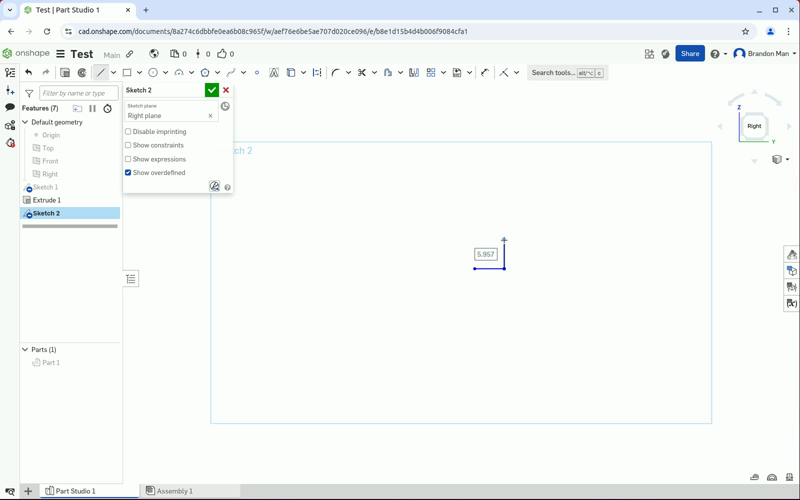
mouse_move(534, 239)
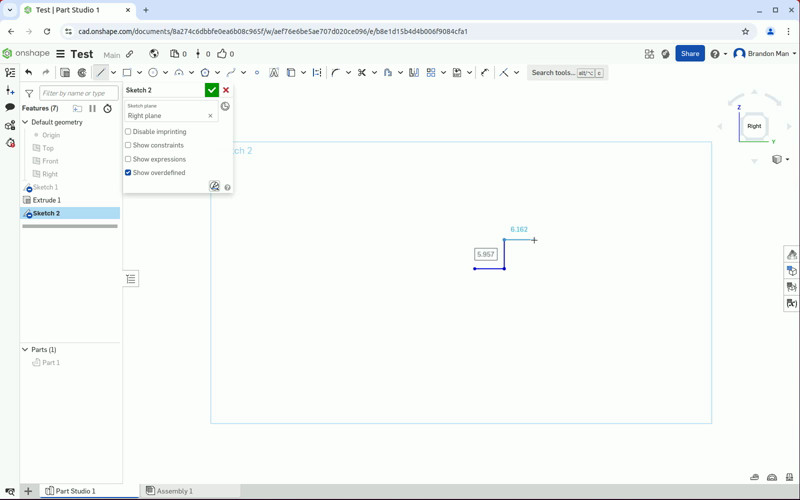
mouse_move(474, 239)
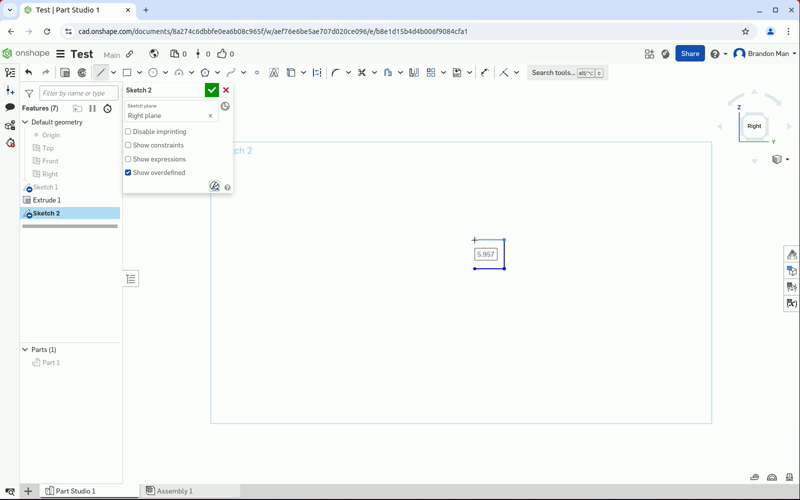
click(474, 239)
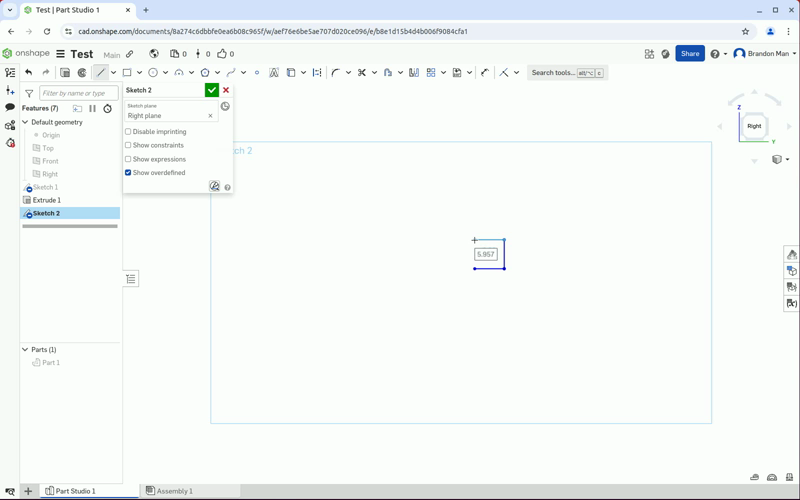
key_up(shift)
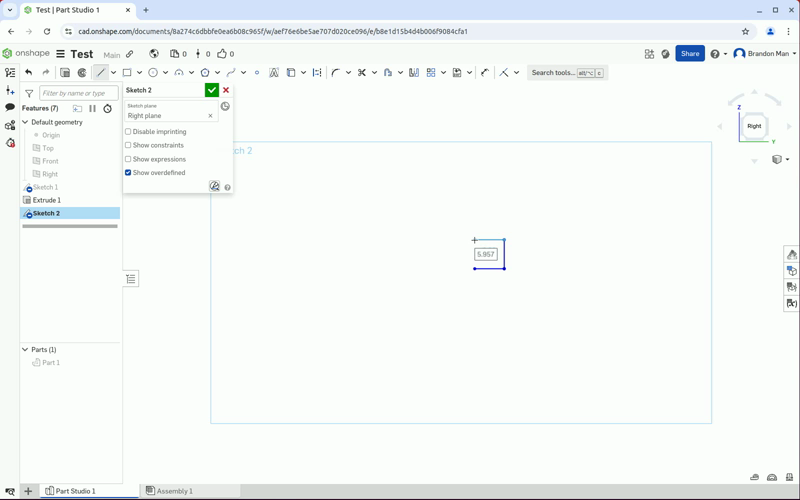
mouse_move(504, 239)
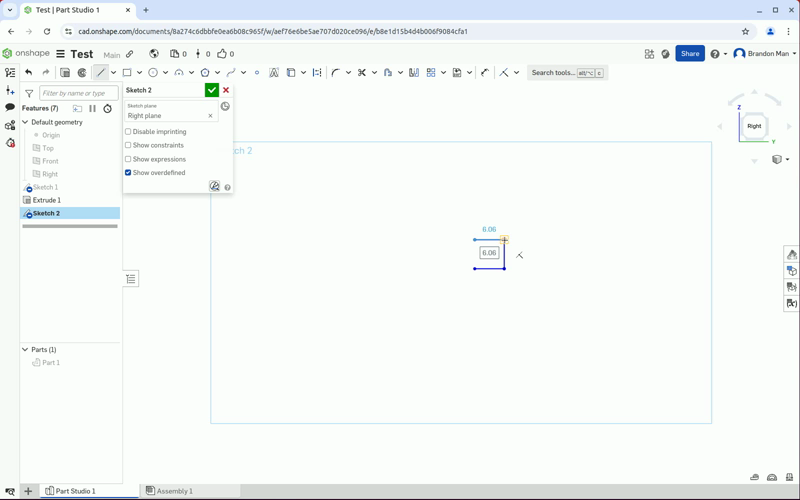
key_down(shift)
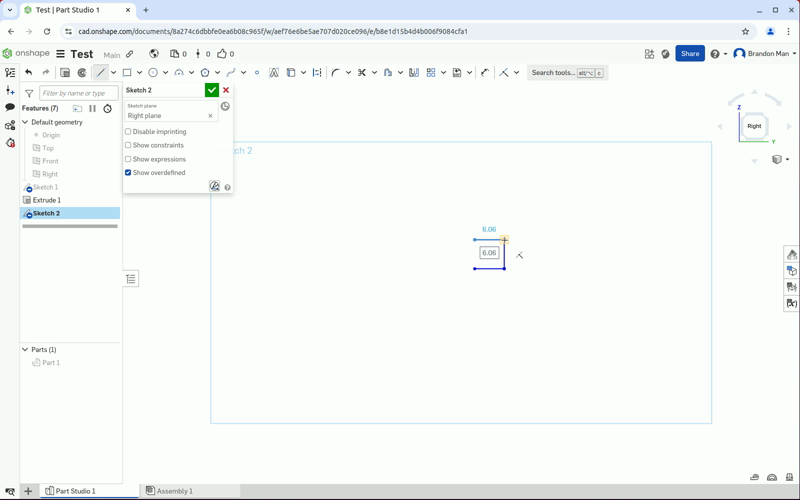
mouse_move(474, 268)
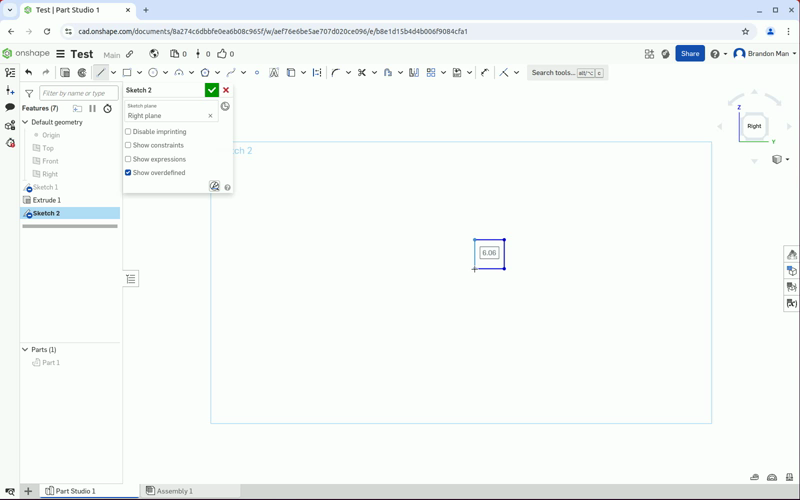
key_up(shift)
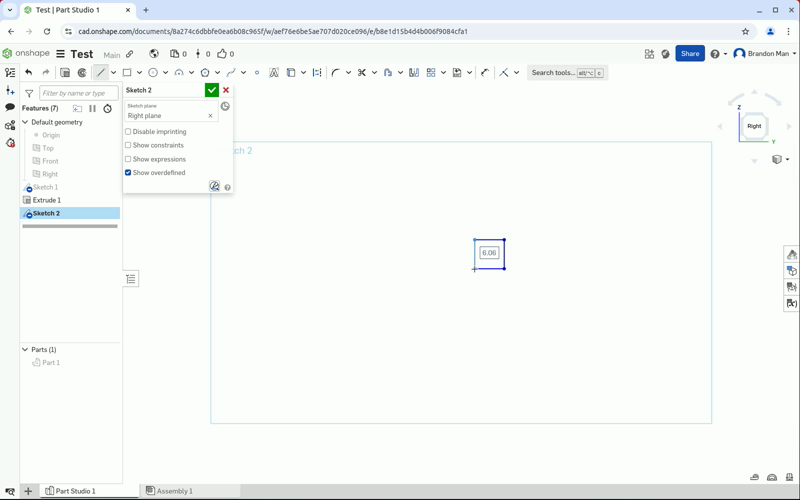
click(474, 268)
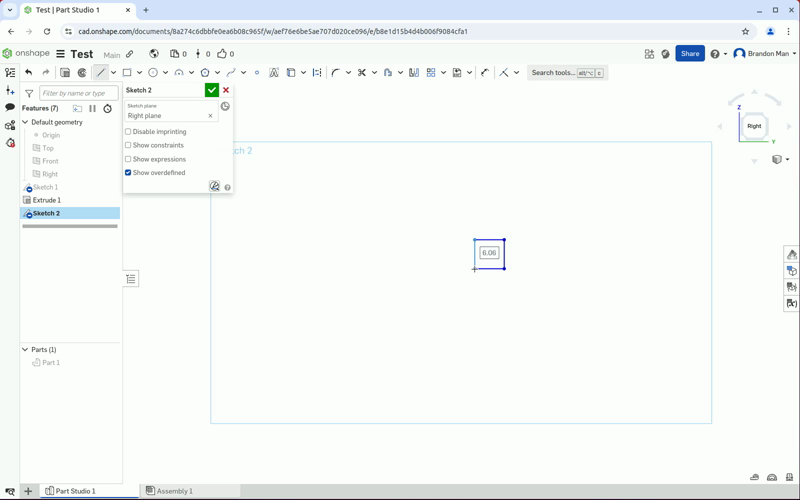
key(esc)
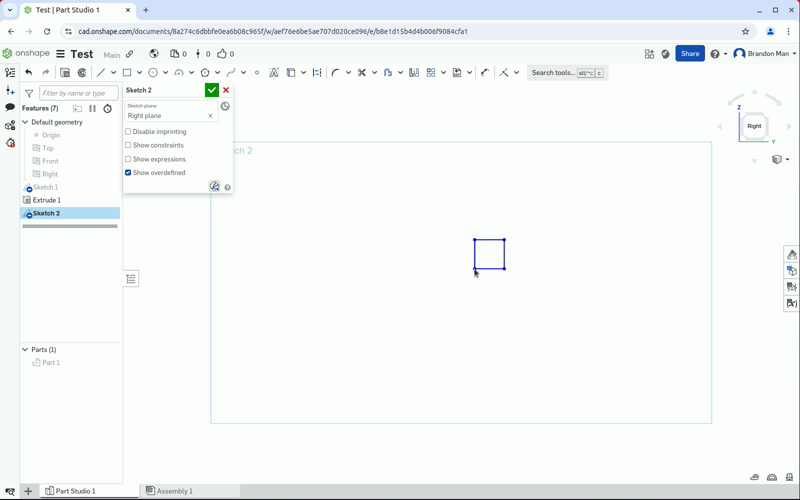
mouse_move(492, 247)
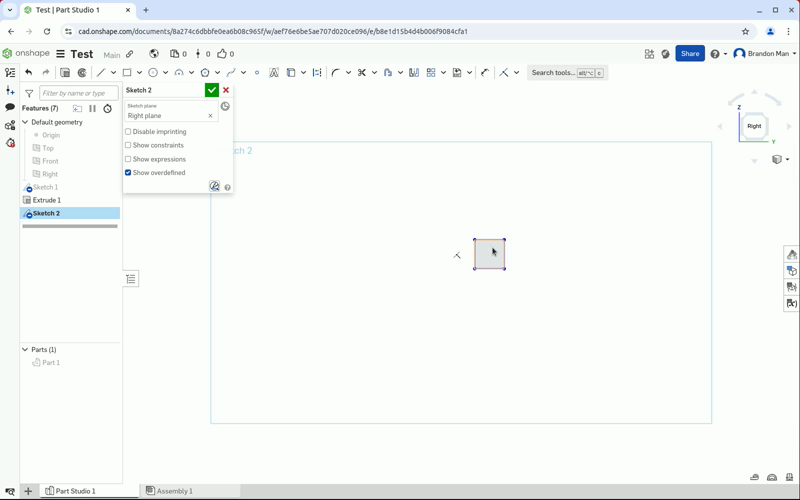
scroll(6)
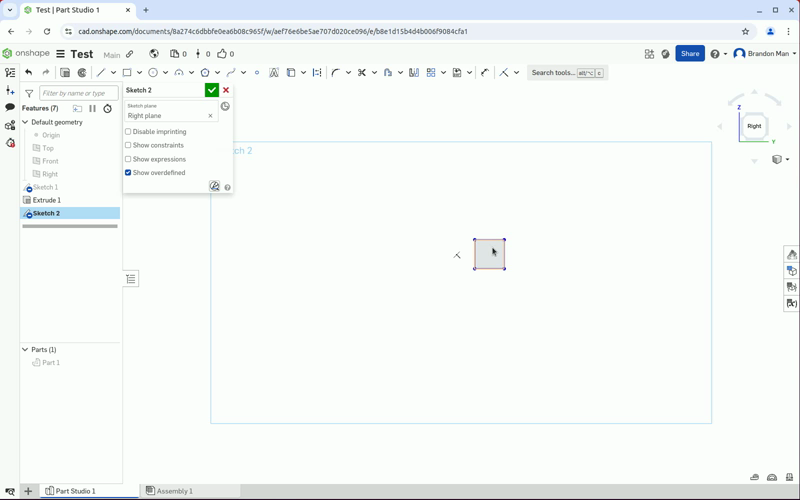
scroll(6)
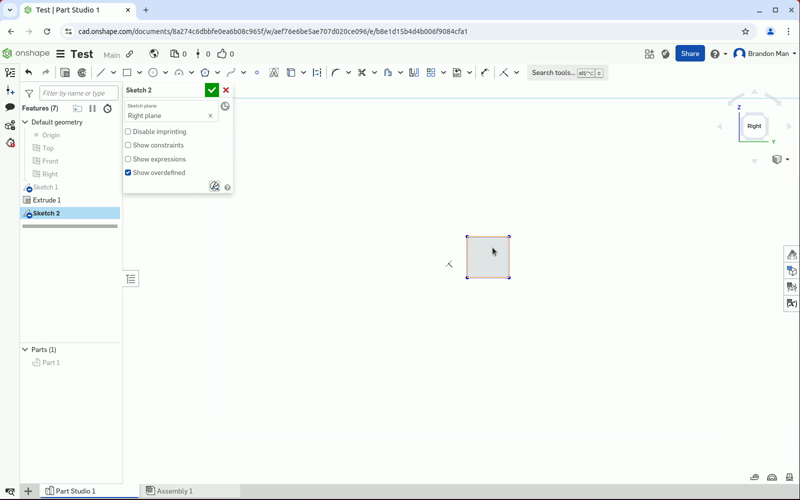
scroll(6)
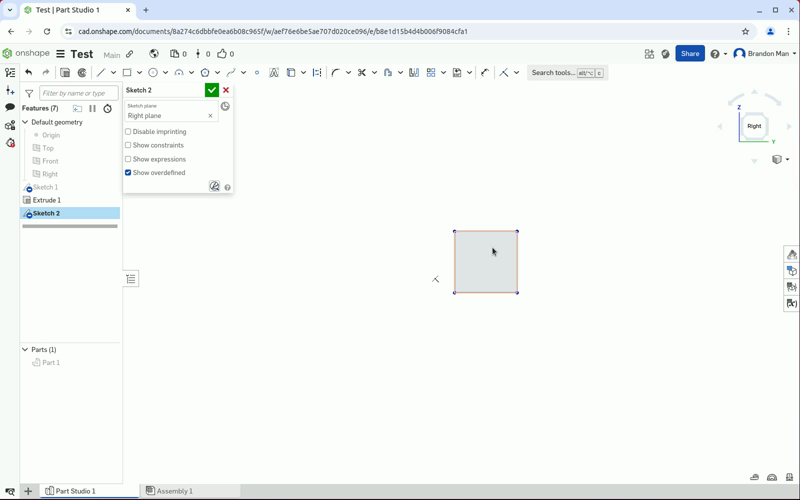
scroll(6)
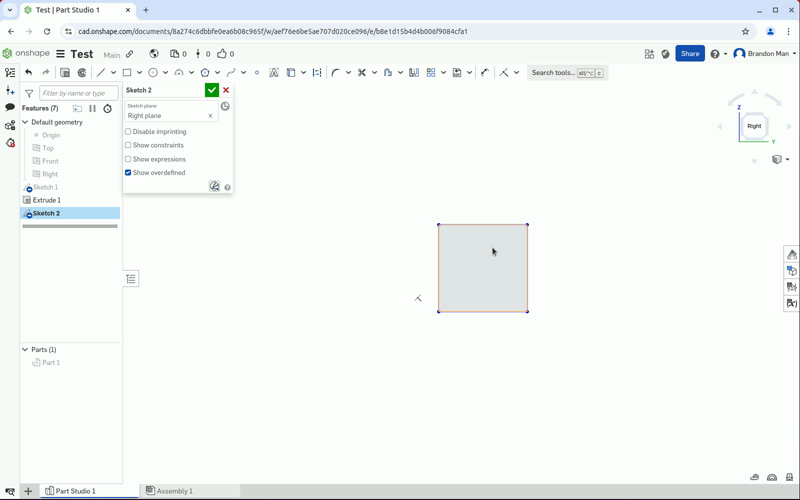
scroll(6)
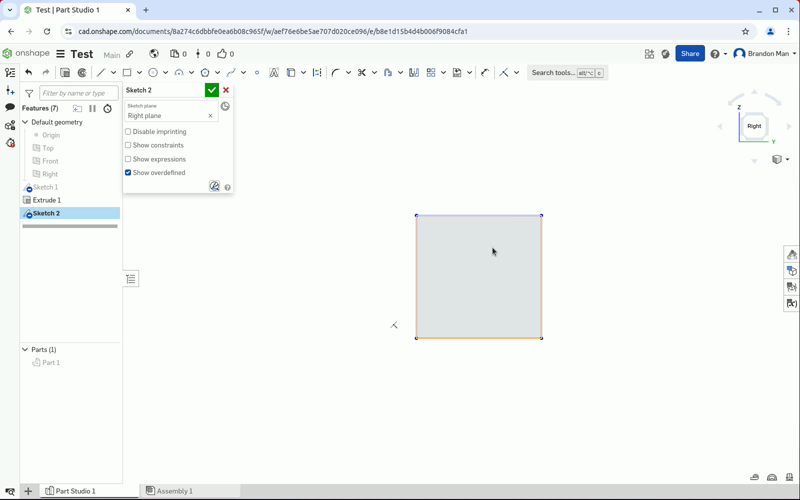
scroll(6)
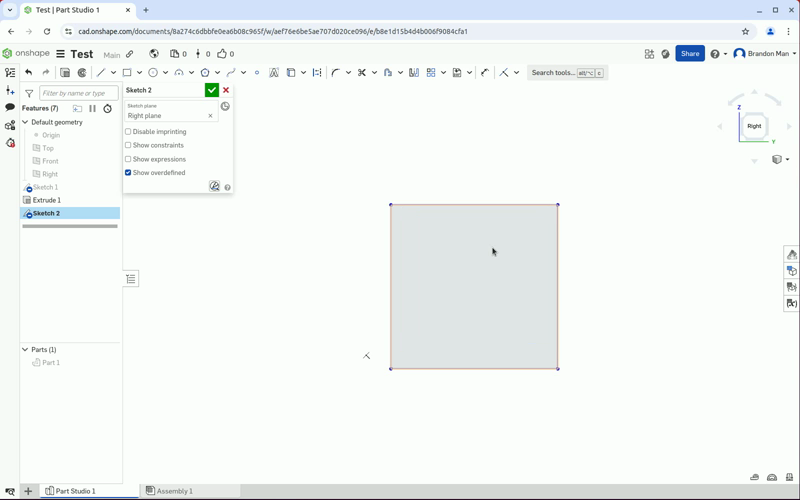
scroll(6)
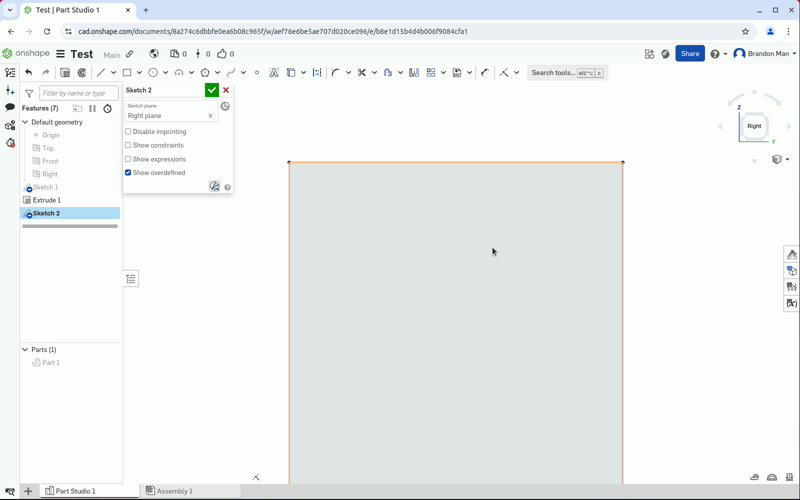
click(492, 247)
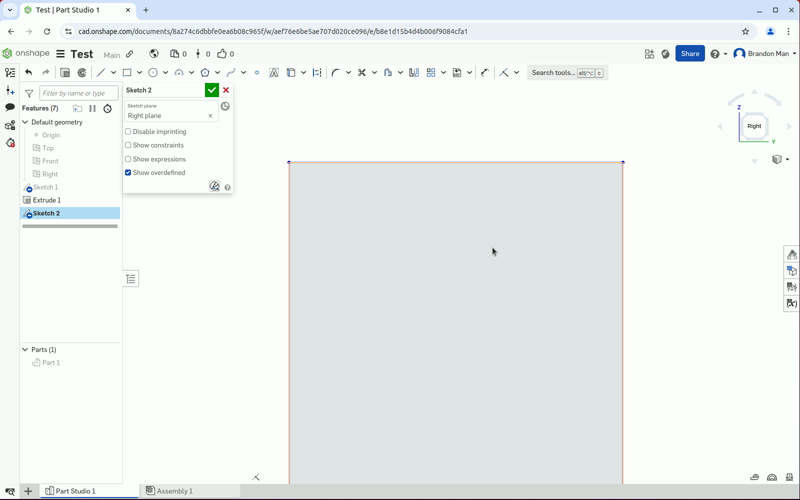
scroll(-6)
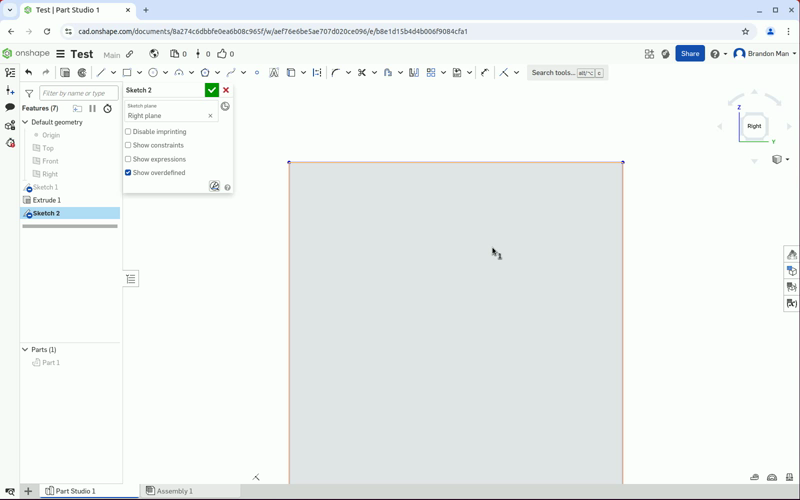
scroll(-6)
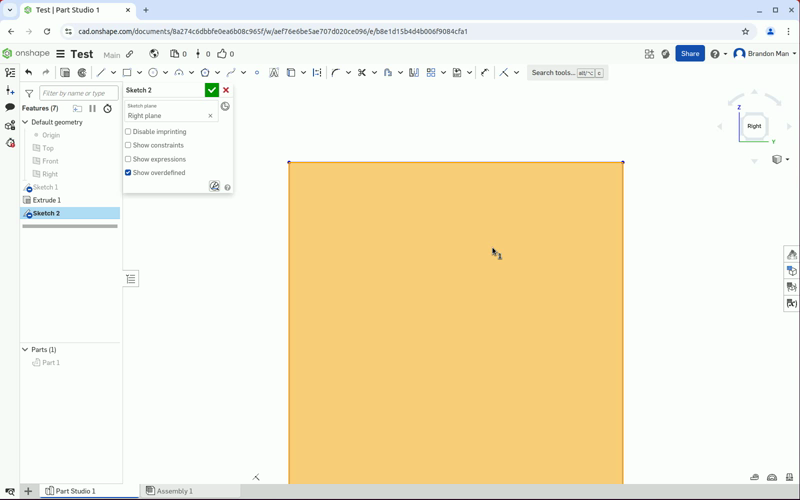
scroll(-6)
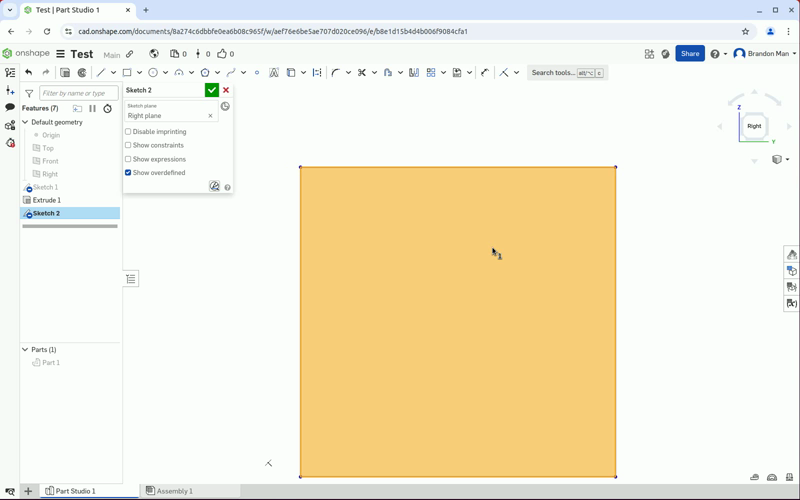
scroll(-6)
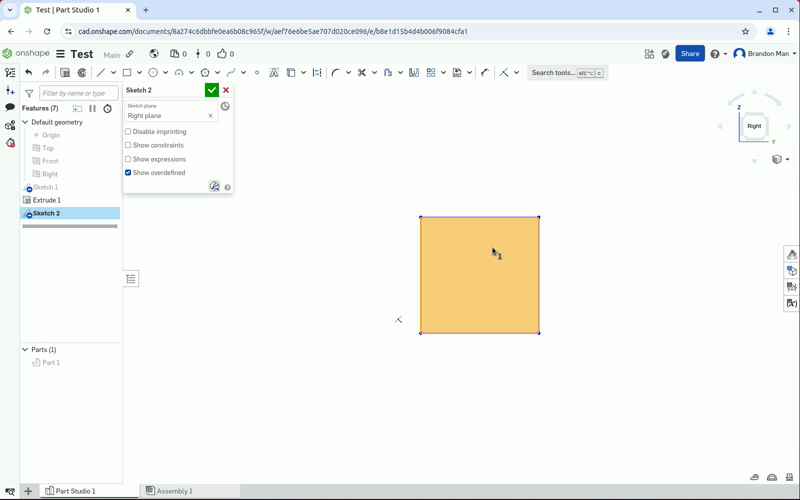
scroll(-6)
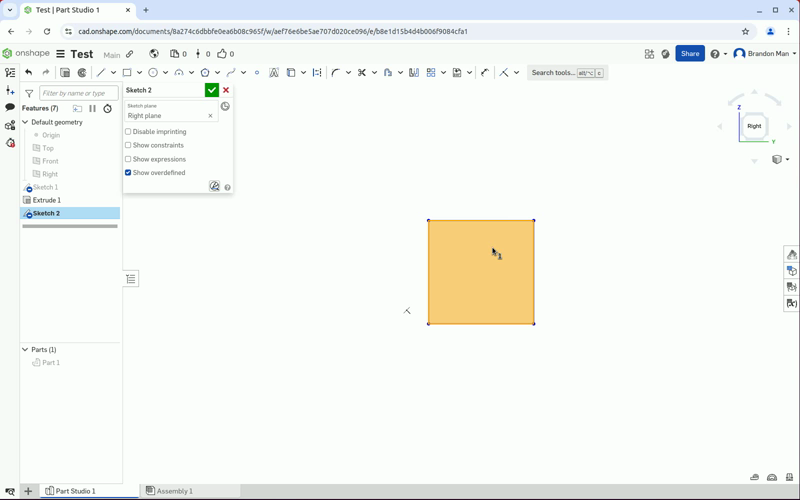
scroll(-6)
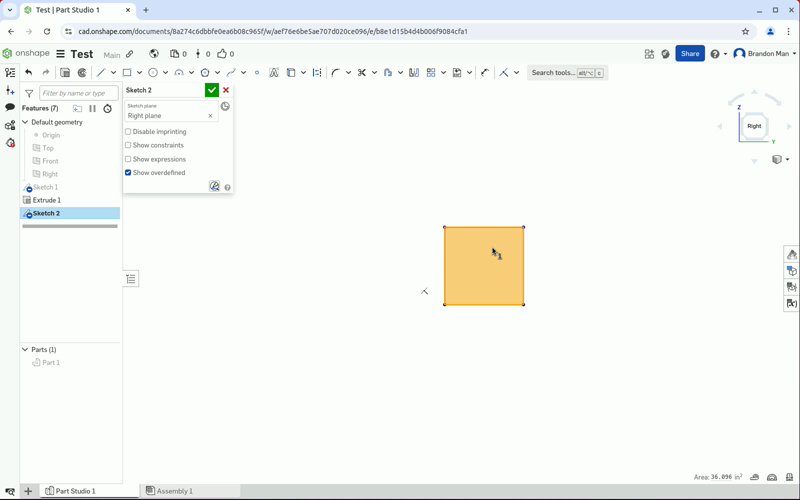
scroll(-6)
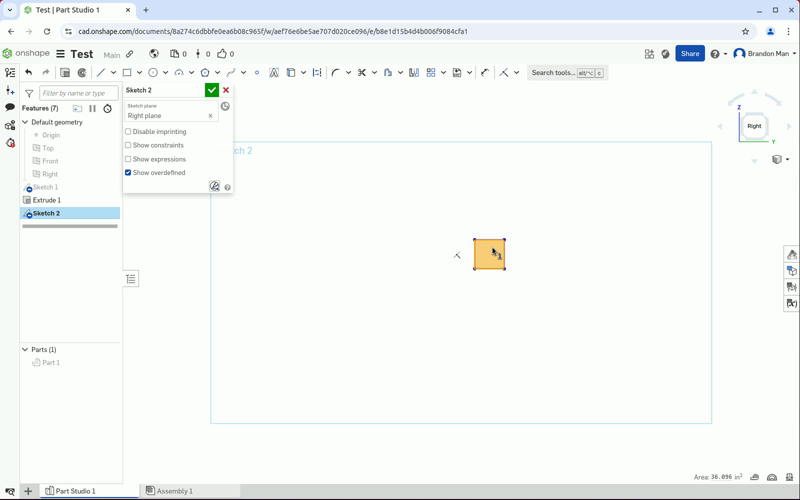
mouse_move(73, 352)
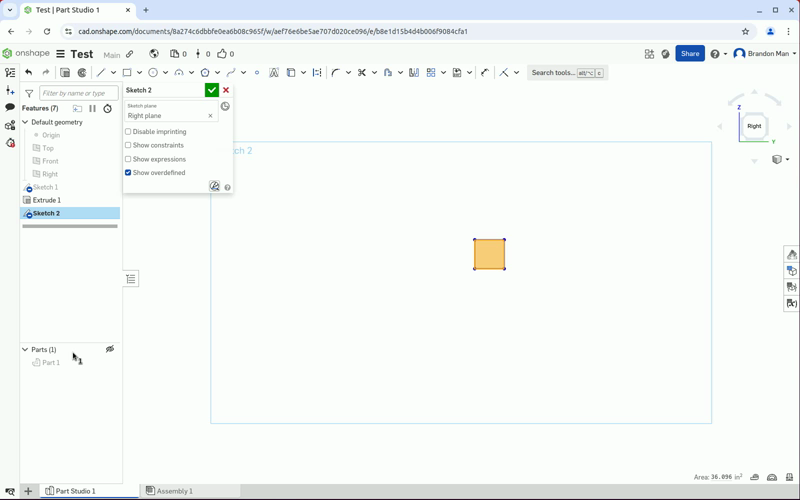
key(shift+y)
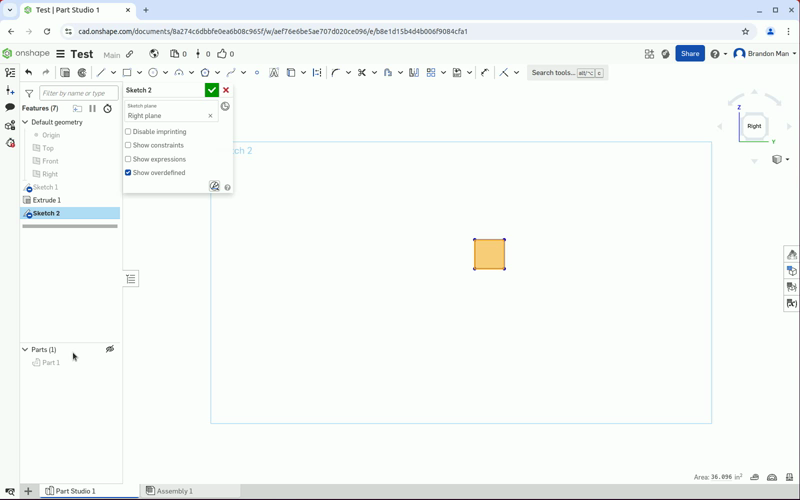
key(shift+e)
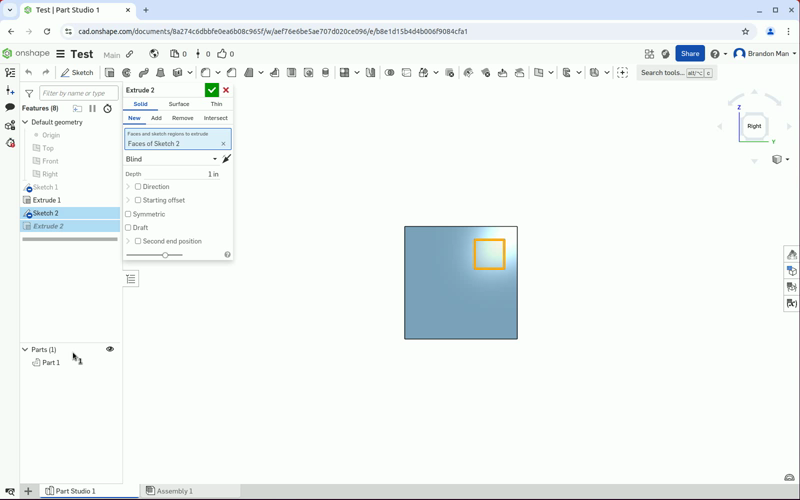
mouse_move(143, 106)
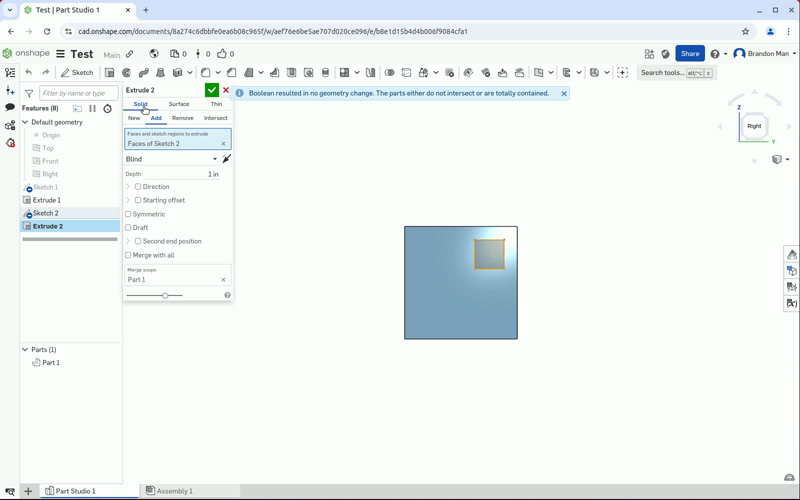
click(143, 106)
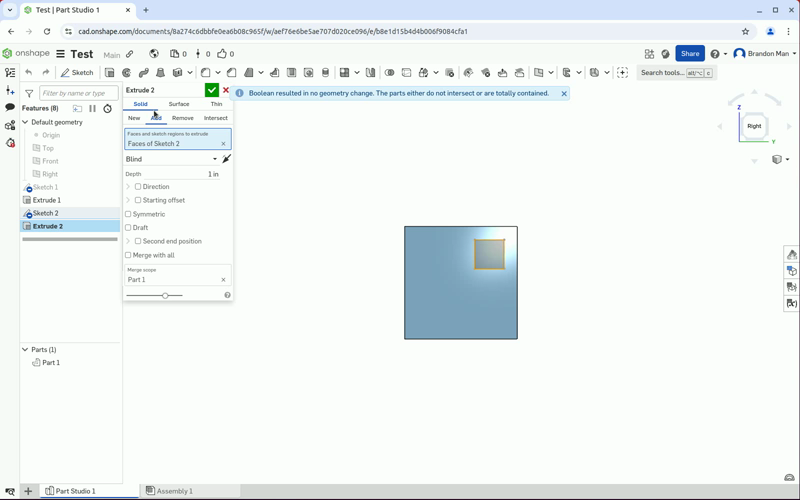
mouse_move(186, 120)
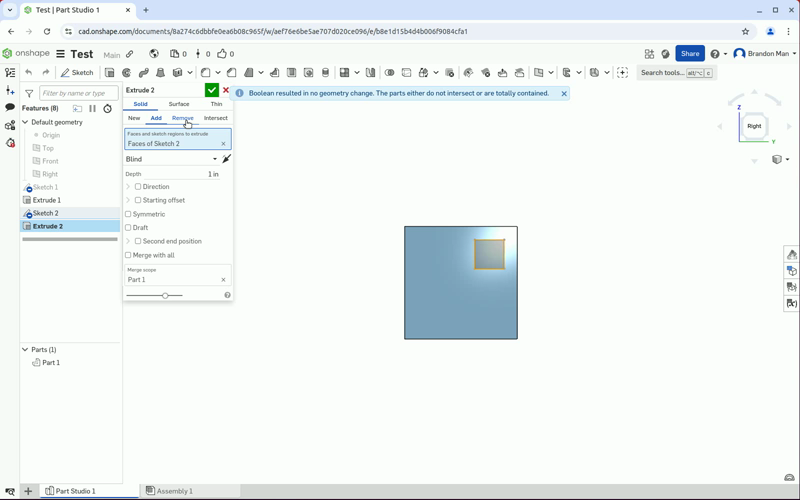
click(186, 120)
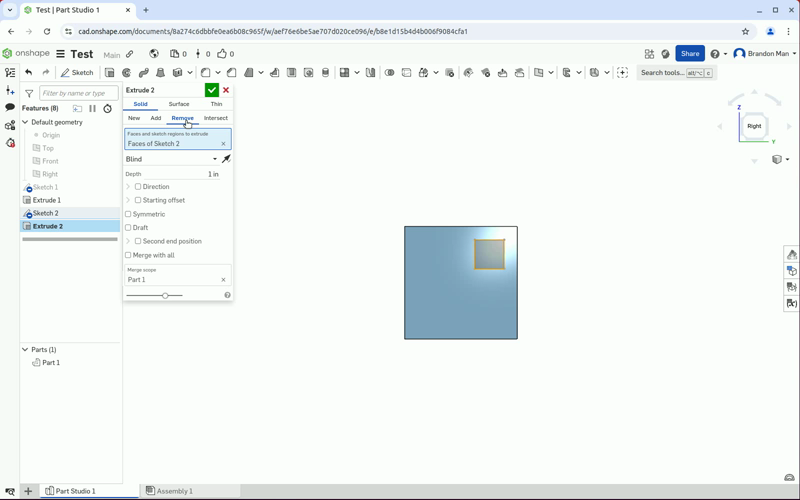
key(tab, 4)
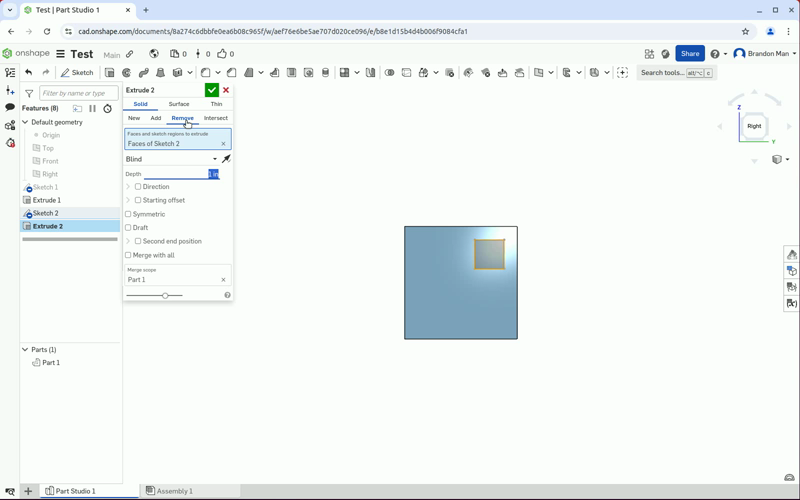
text(11.554)
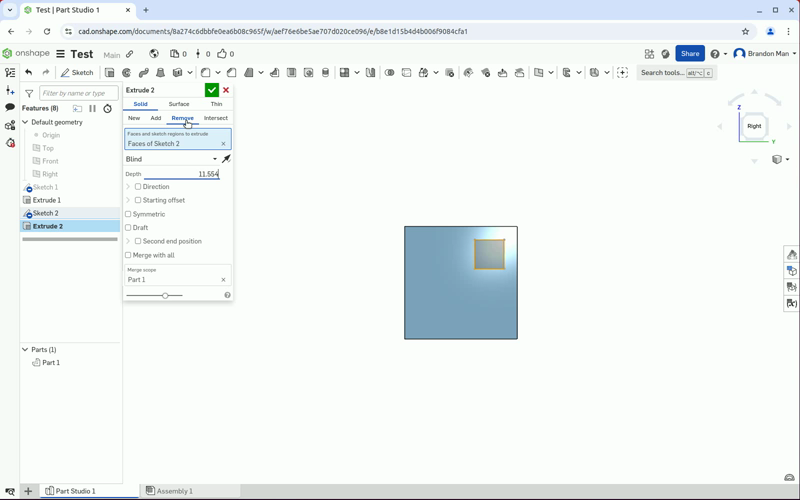
key(tab, 6)
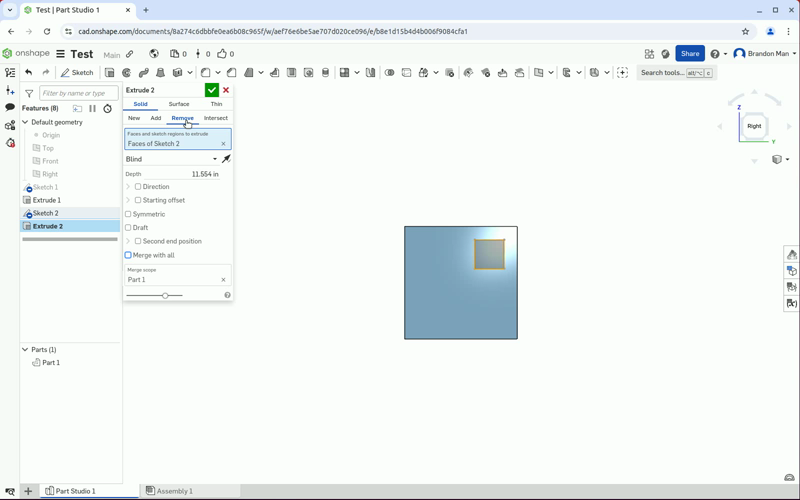
key(space)
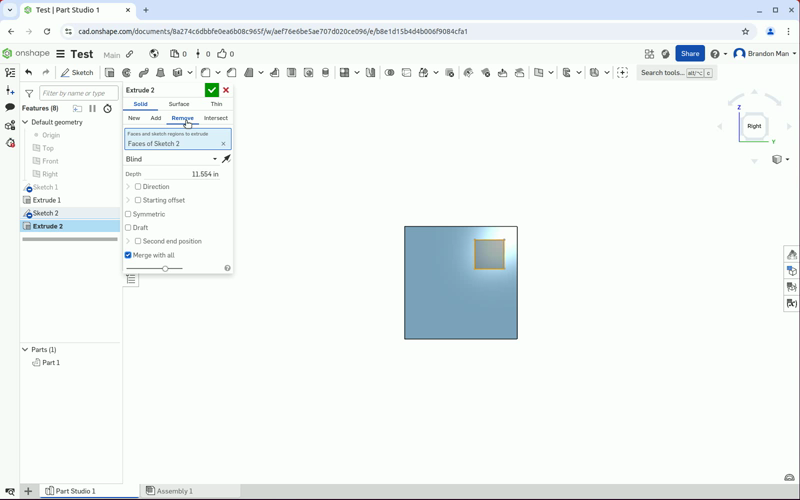
key(enter)
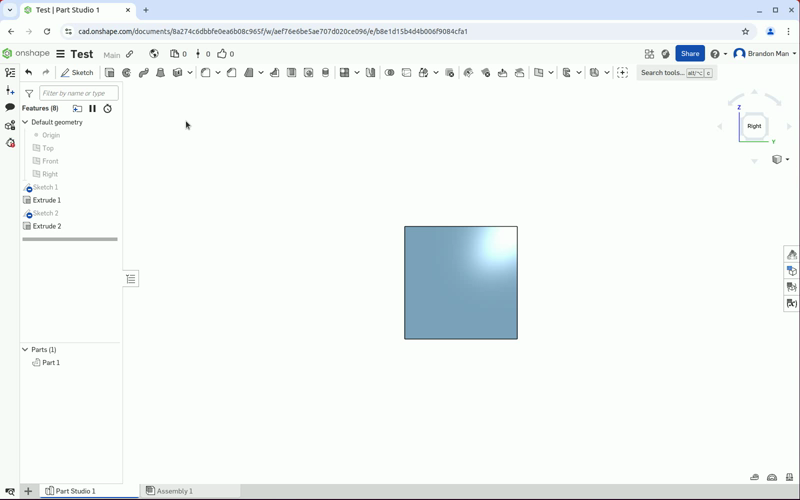
key(shift+h)
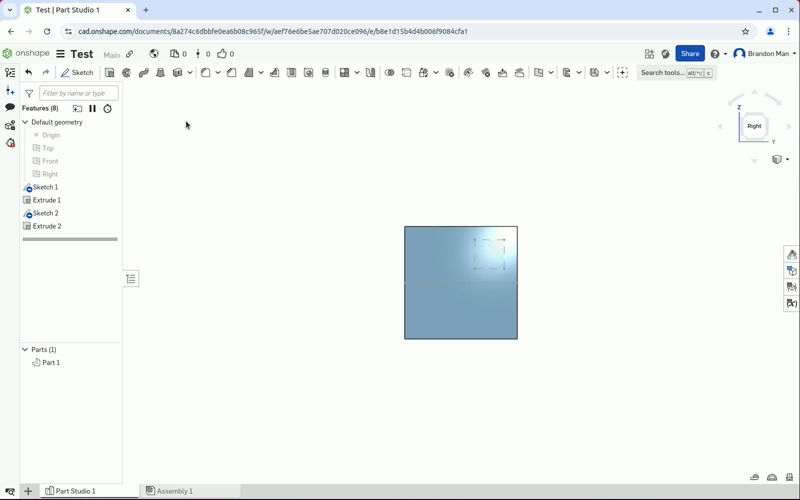
key(shift+h)
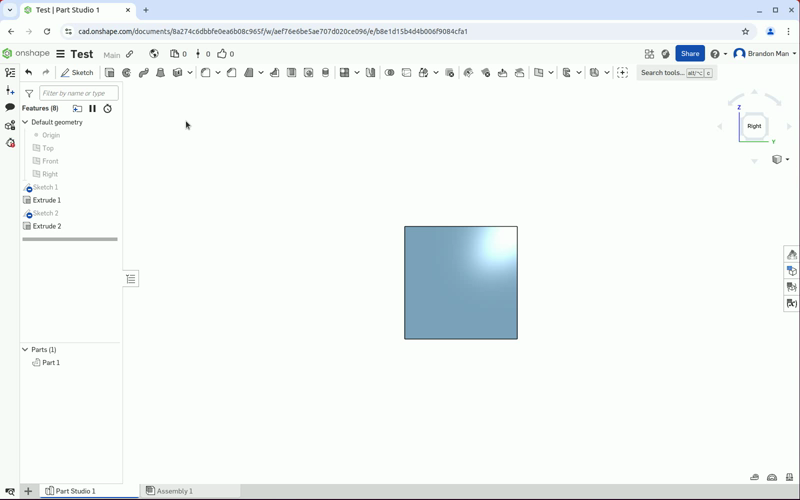
mouse_move(73, 189)
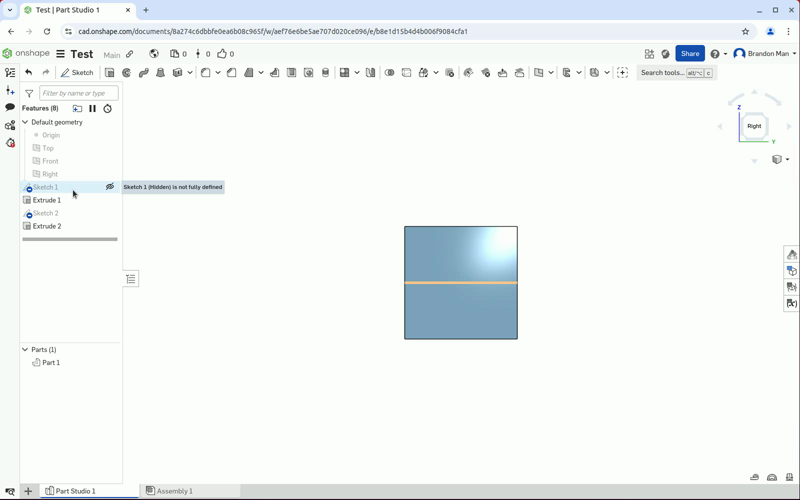
click(73, 189)
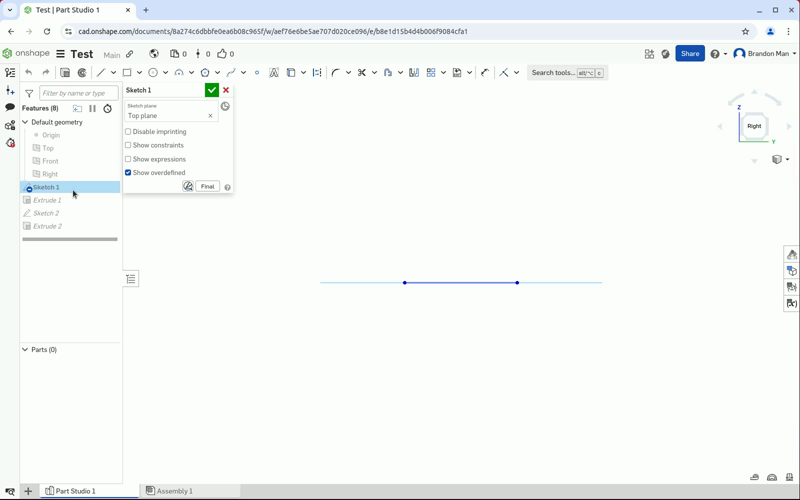
mouse_move(229, 92)
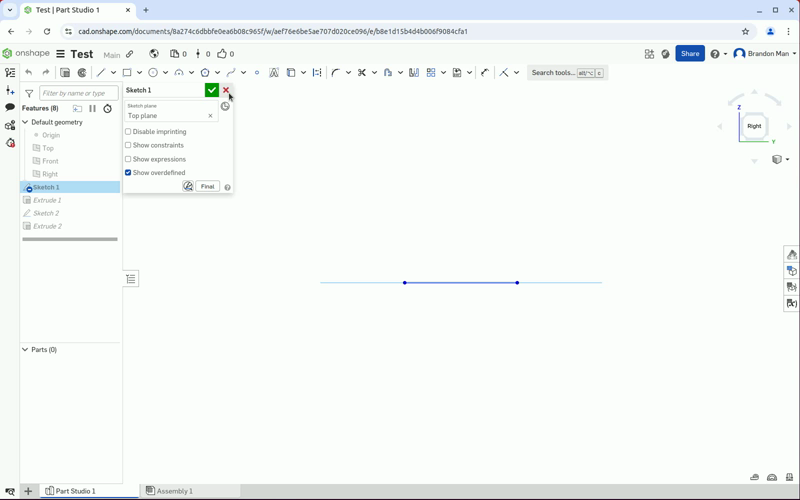
click(229, 92)
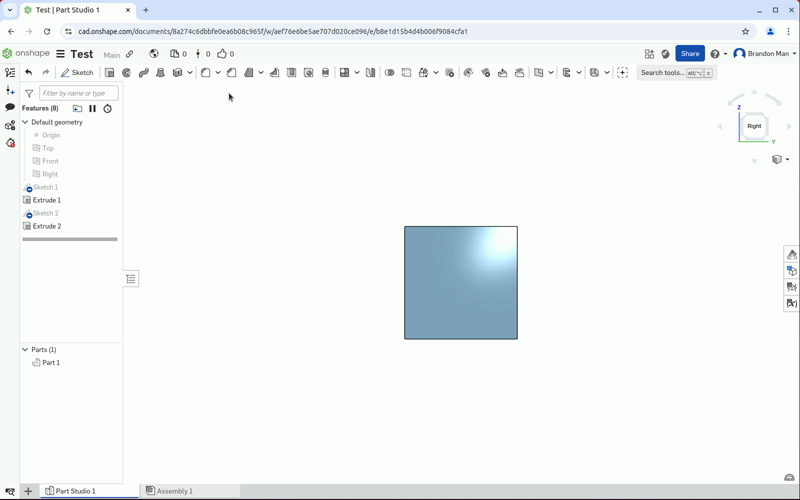
mouse_move(73, 352)
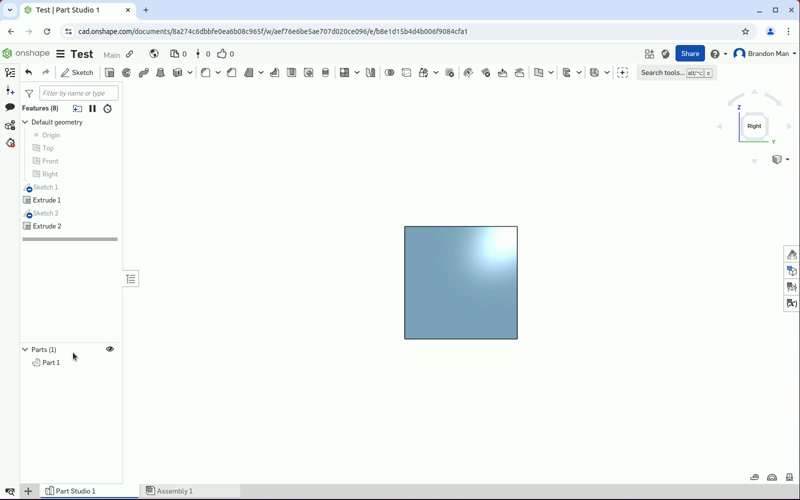
key(y)
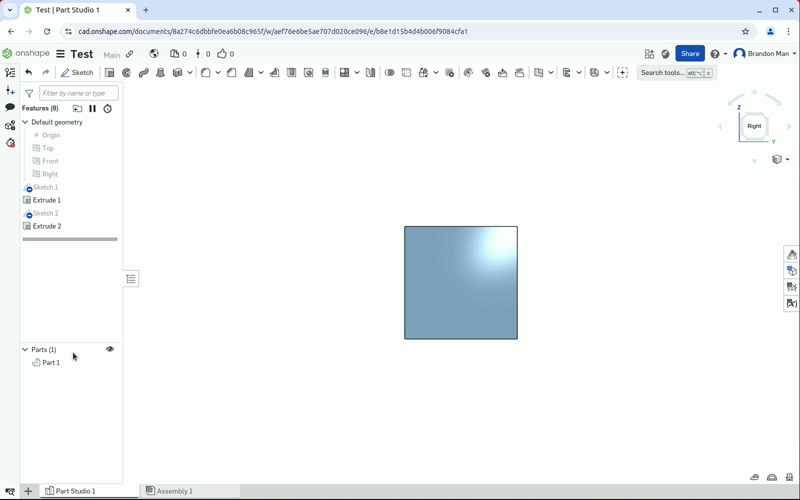
key(shift+p)
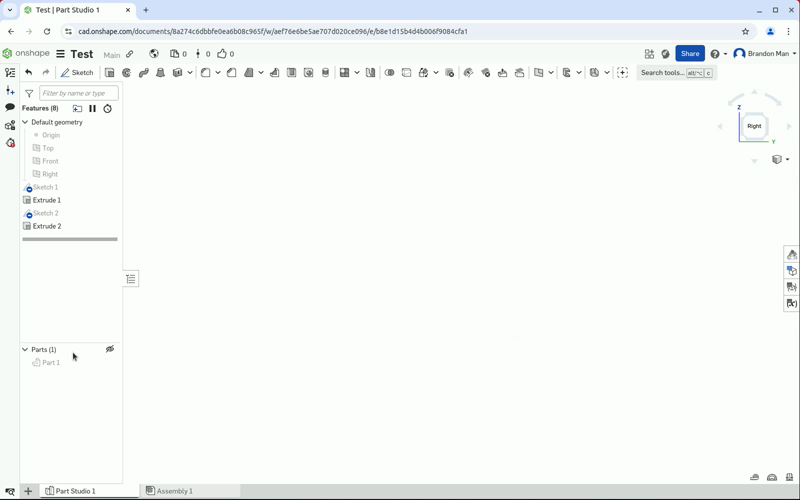
key(space)
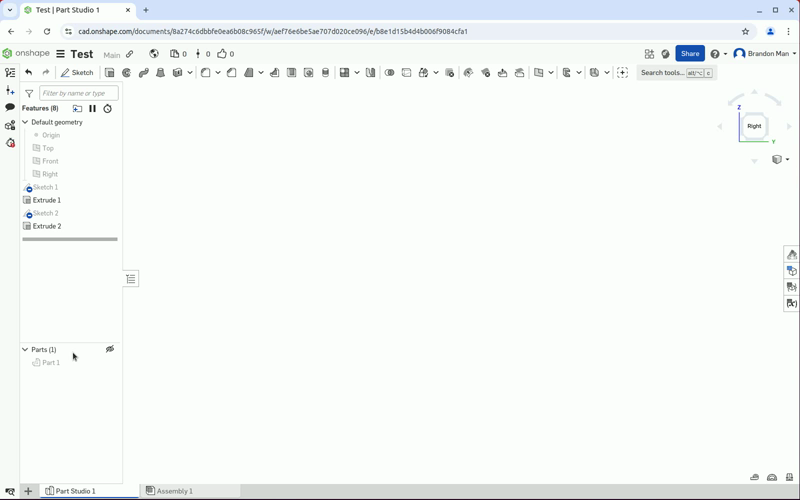
key_down(shift)
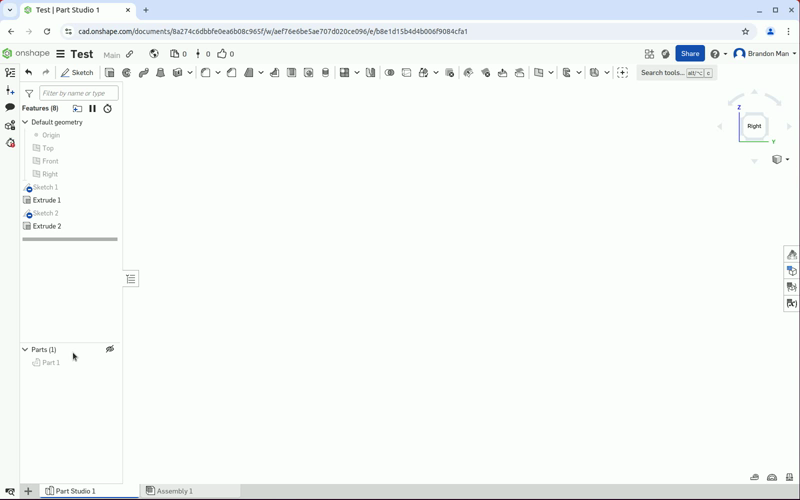
key(right)
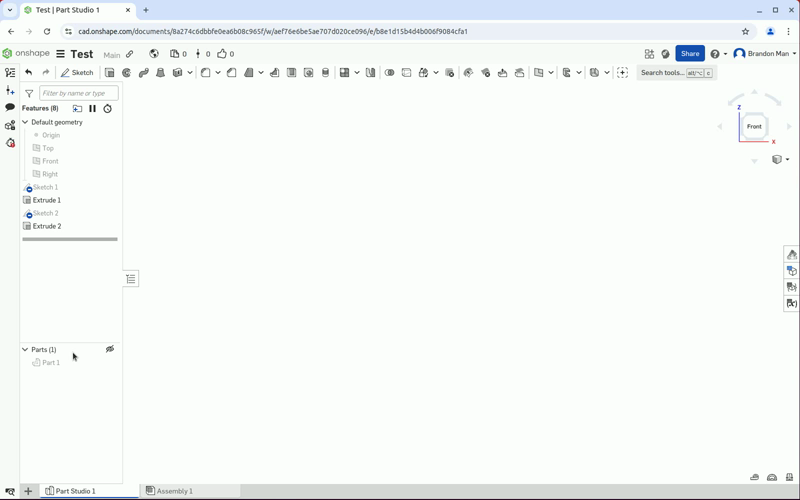
key_up(shift)
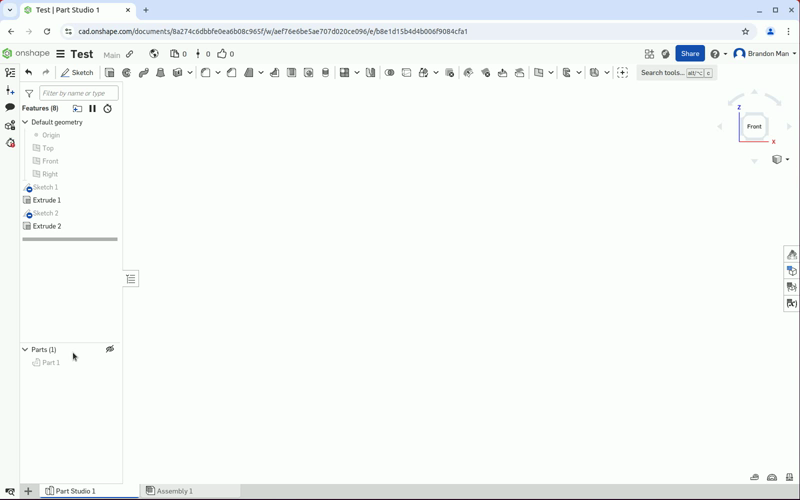
key(space)
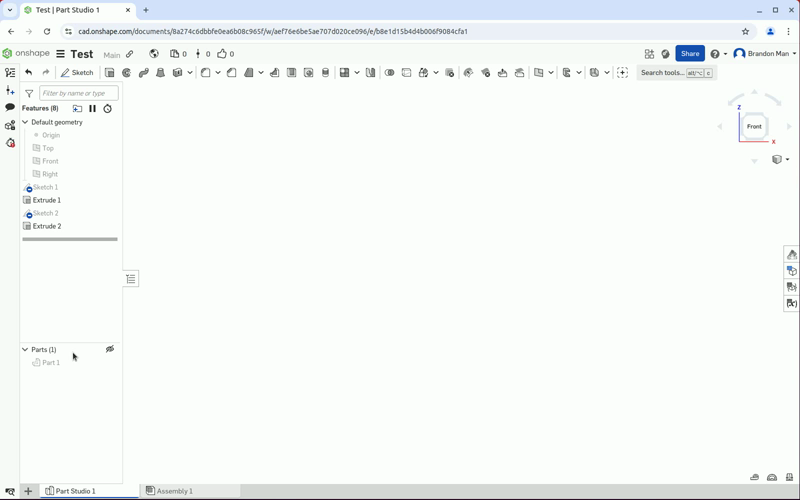
key_down(shift)
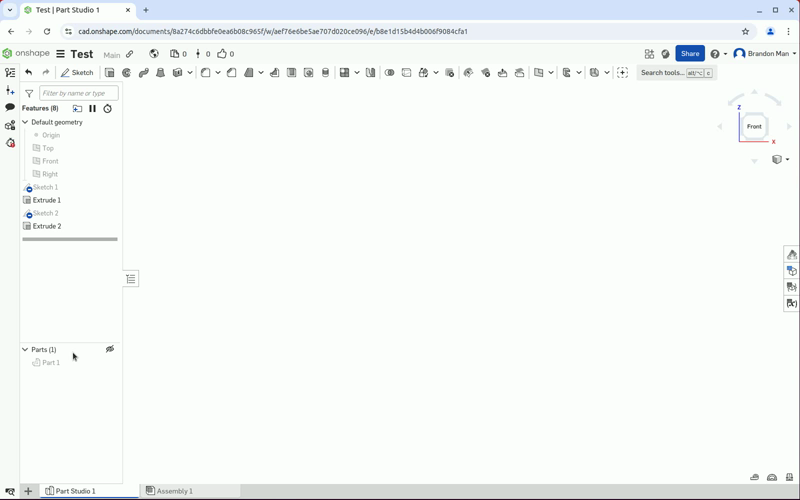
key(down)
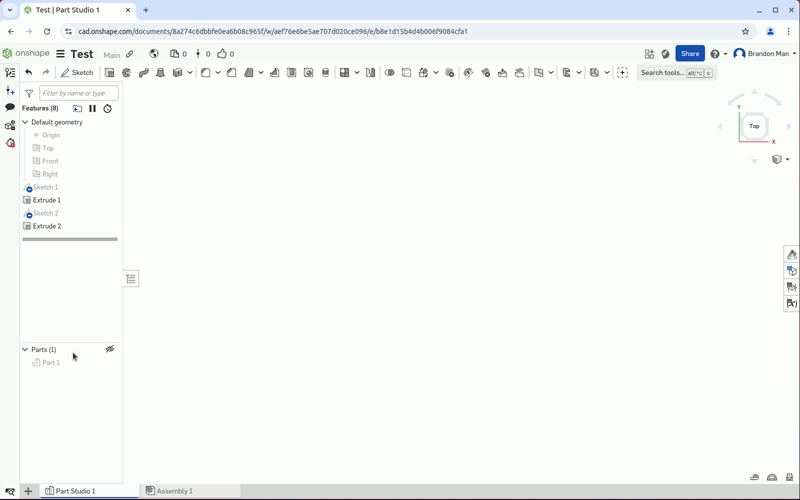
key_up(shift)
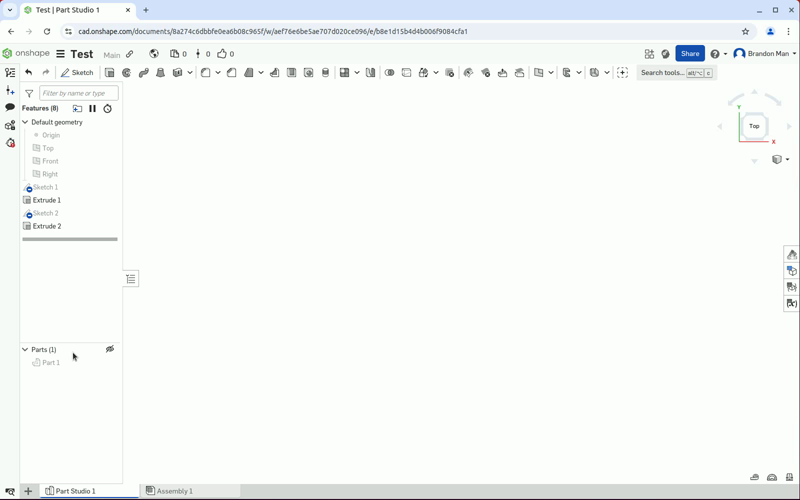
mouse_move(73, 352)
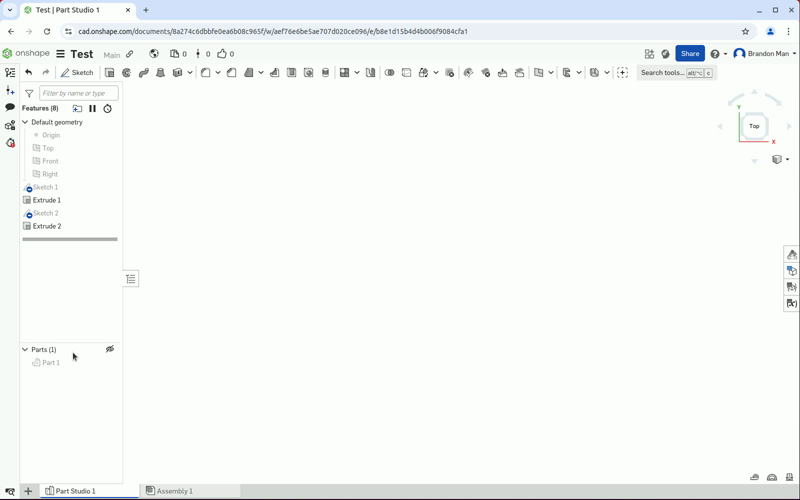
key(shift+y)
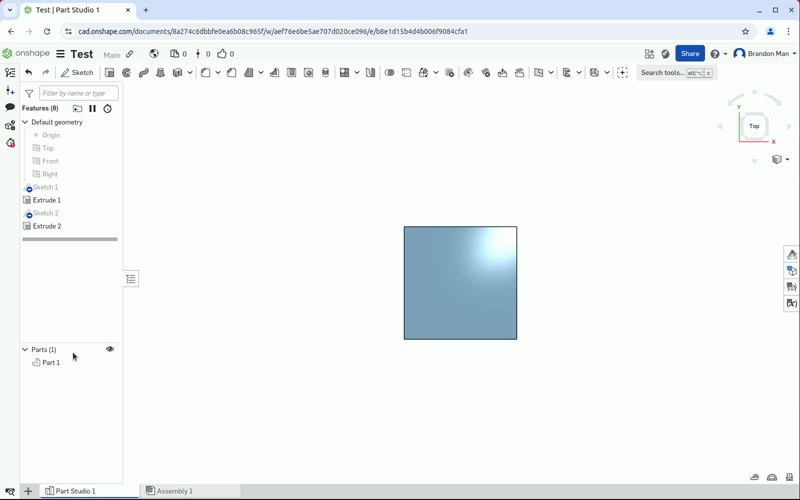
mouse_move(541, 75)
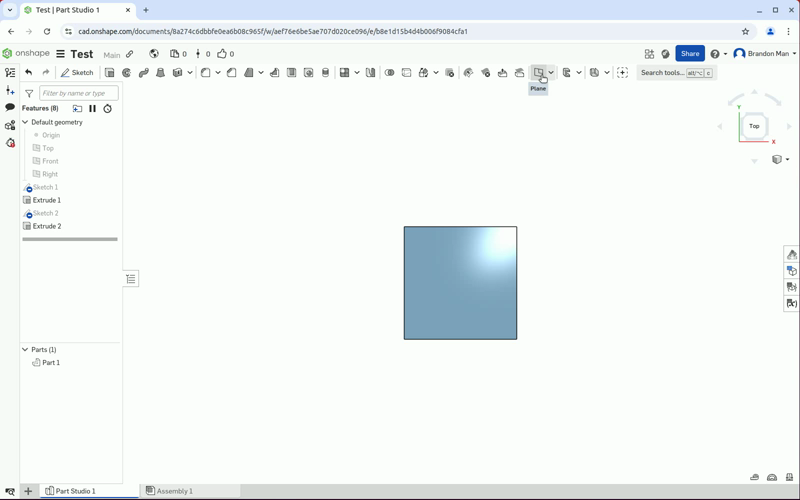
click(541, 75)
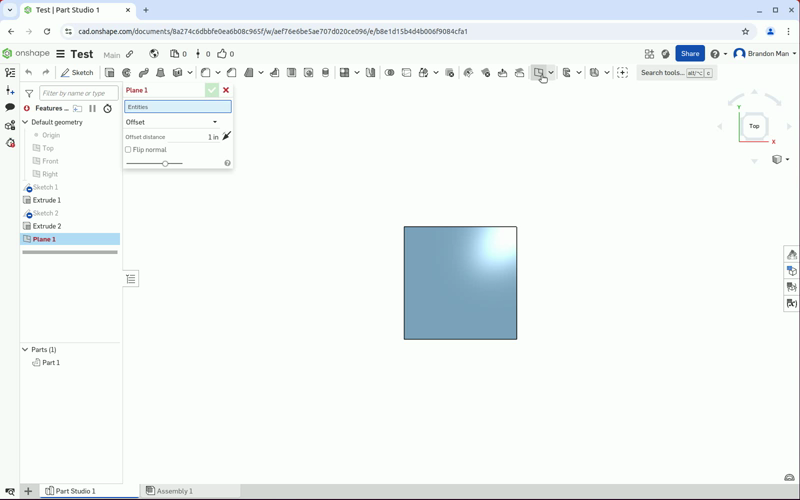
mouse_move(73, 150)
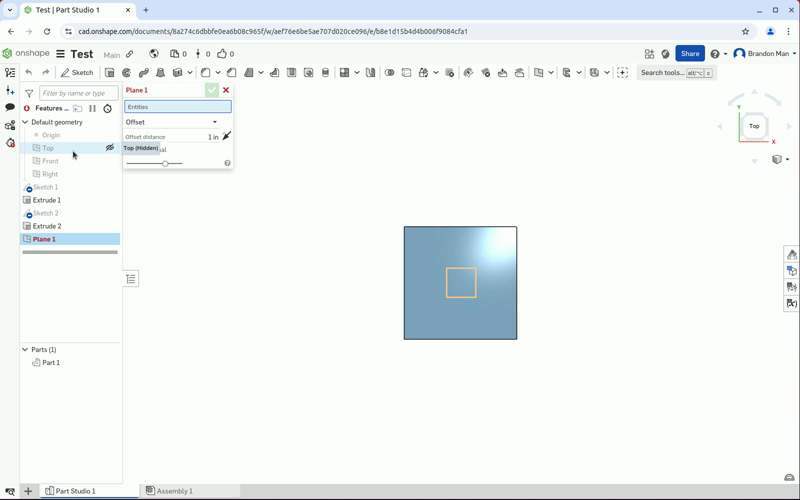
click(73, 150)
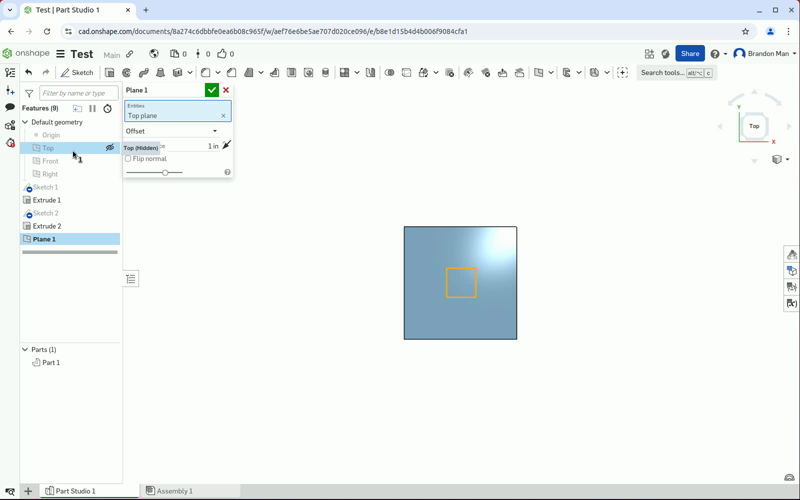
key(tab, 2)
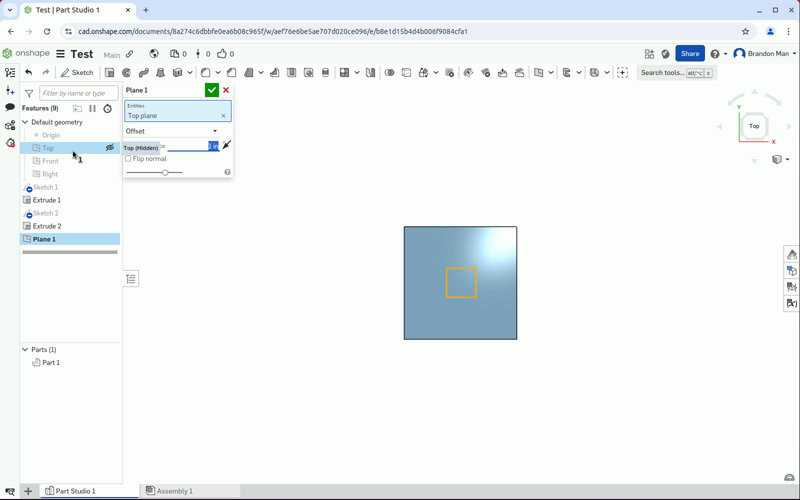
text(11.554)
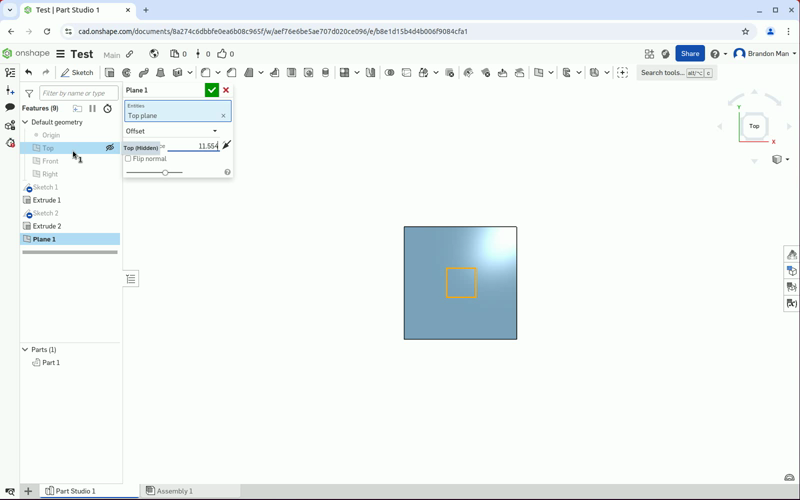
key(enter, 2)
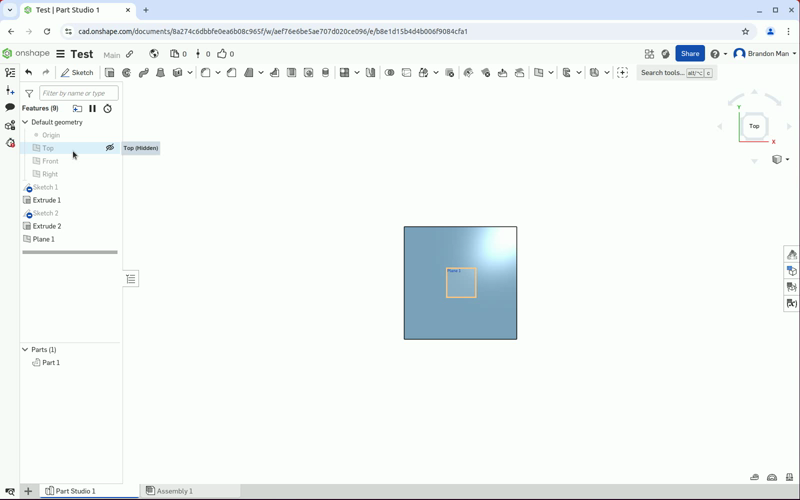
key(shift+s)
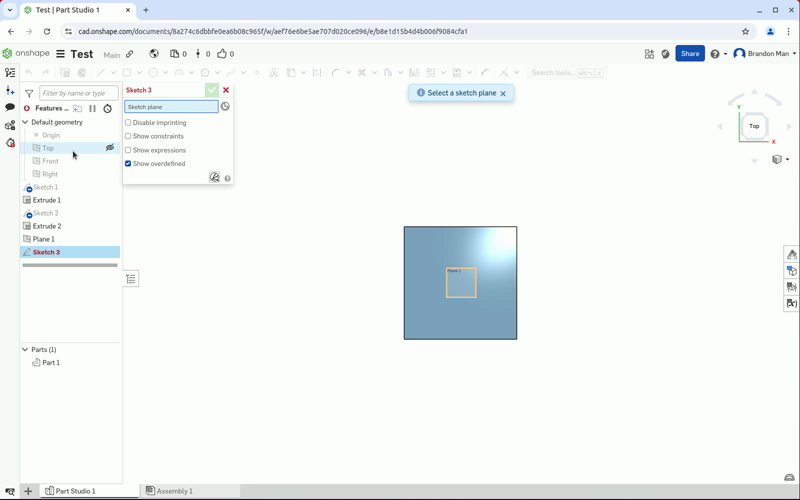
mouse_move(73, 241)
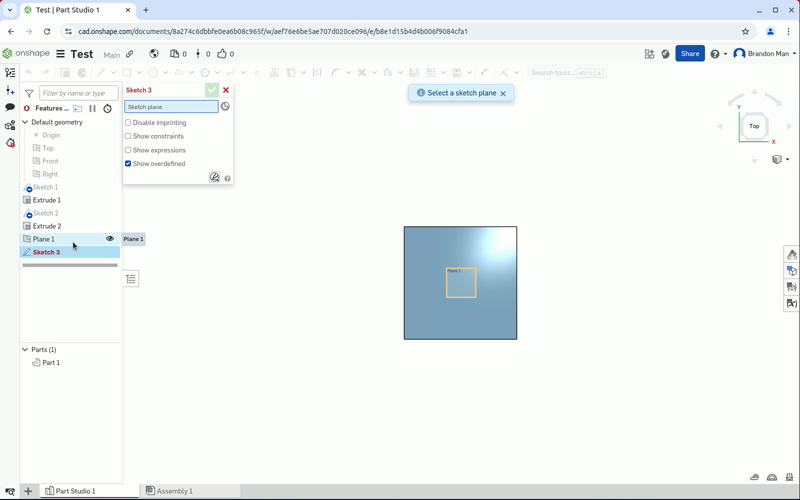
click(73, 241)
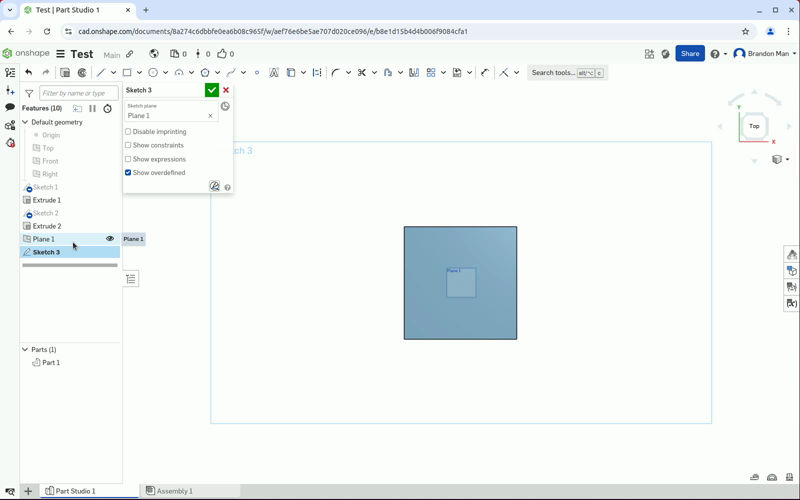
mouse_move(73, 352)
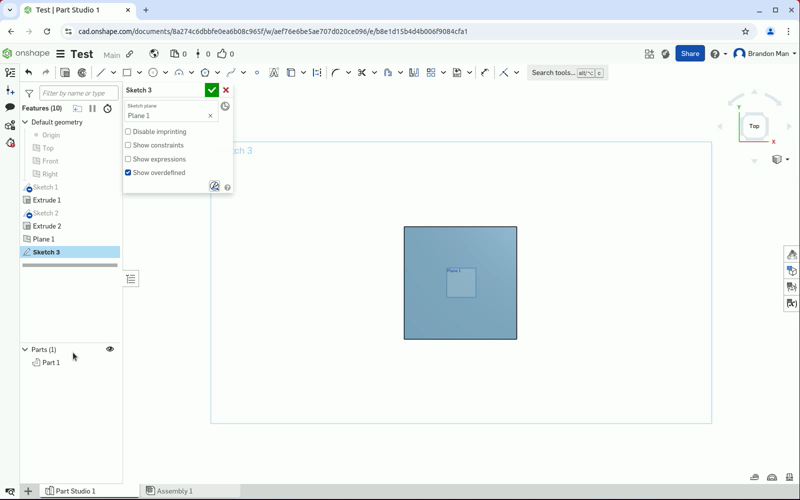
key(y)
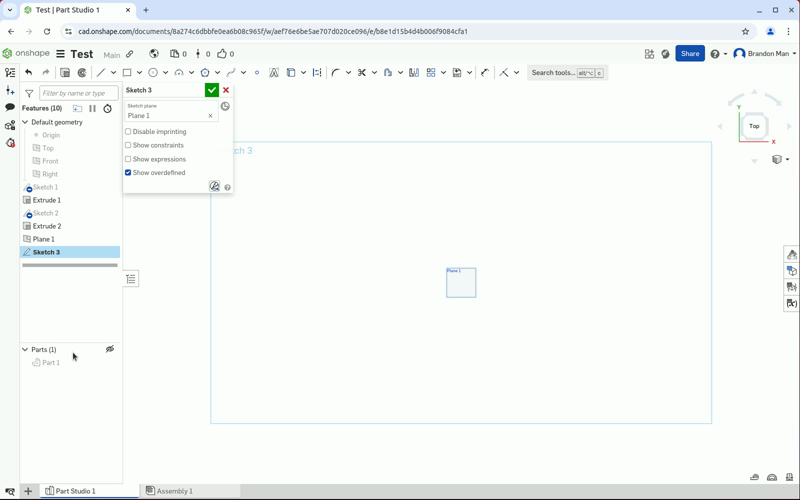
key(l)
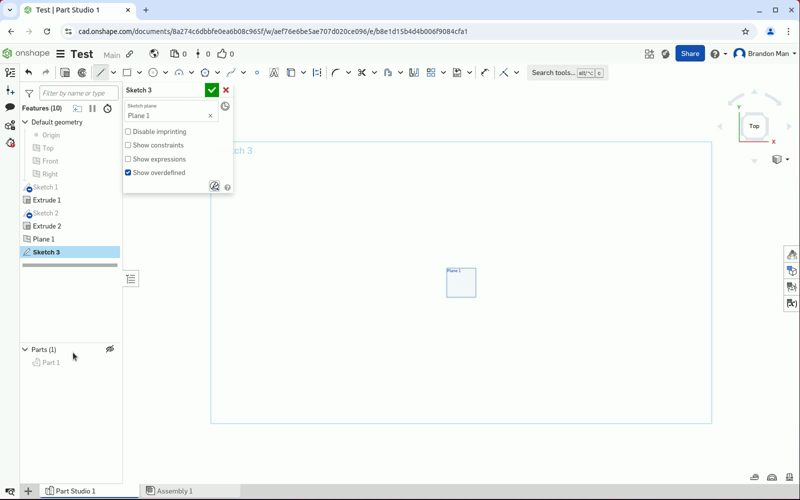
key_down(shift)
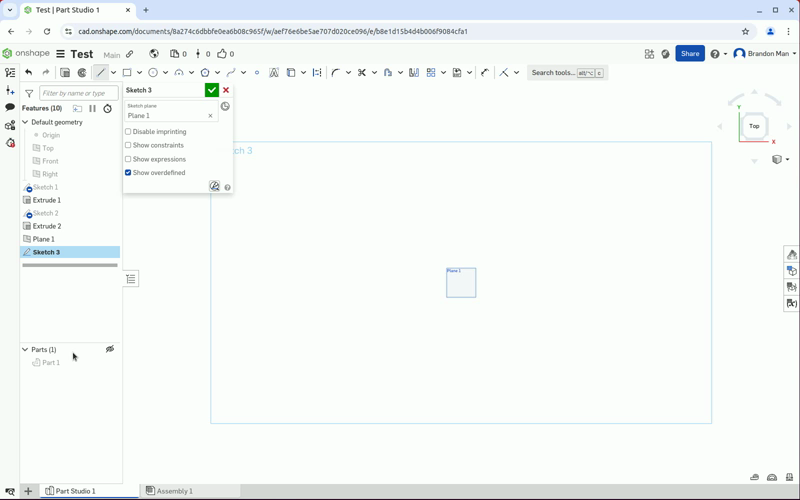
mouse_move(404, 282)
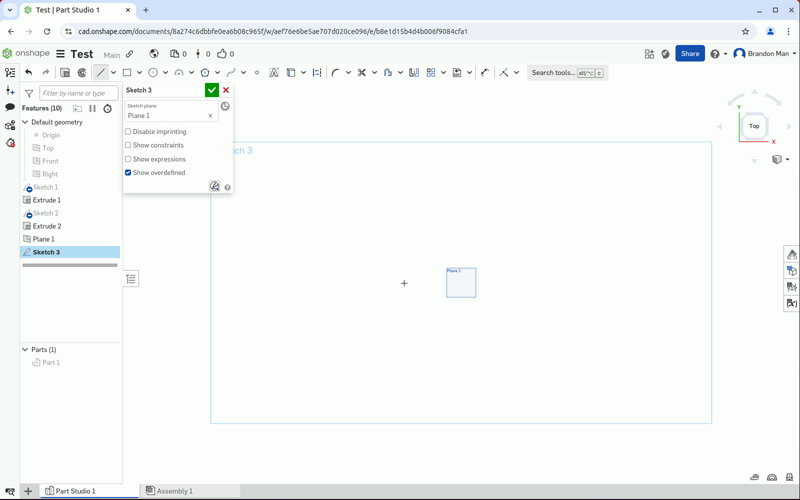
click(404, 282)
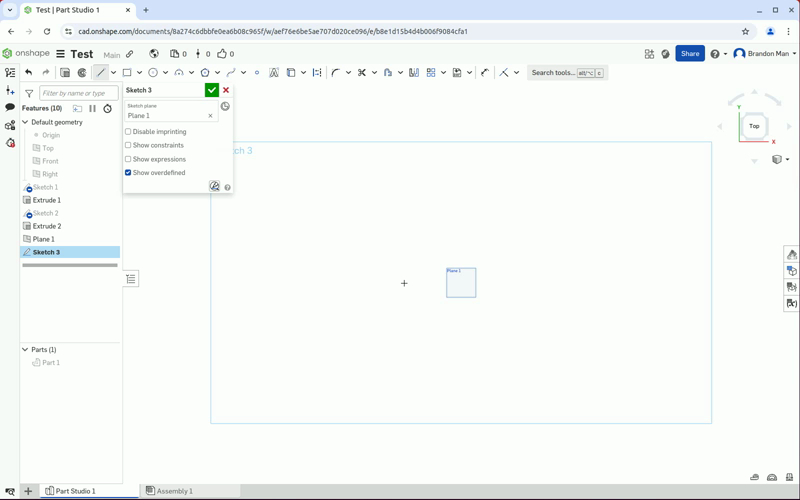
key_up(shift)
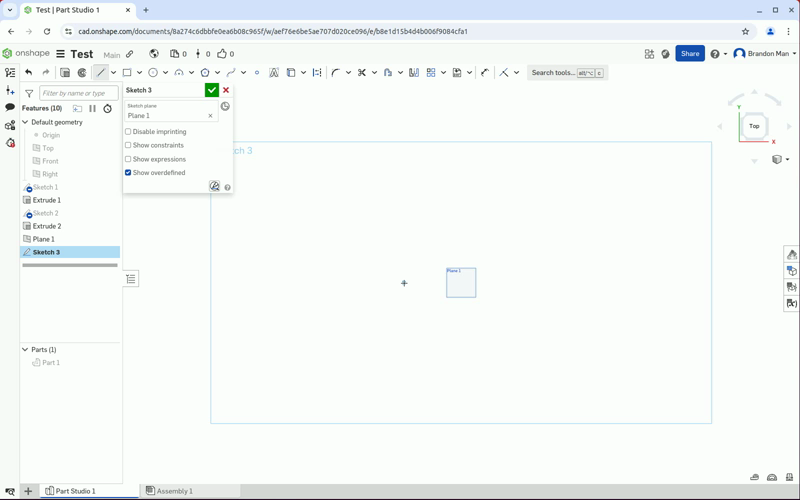
key_down(shift)
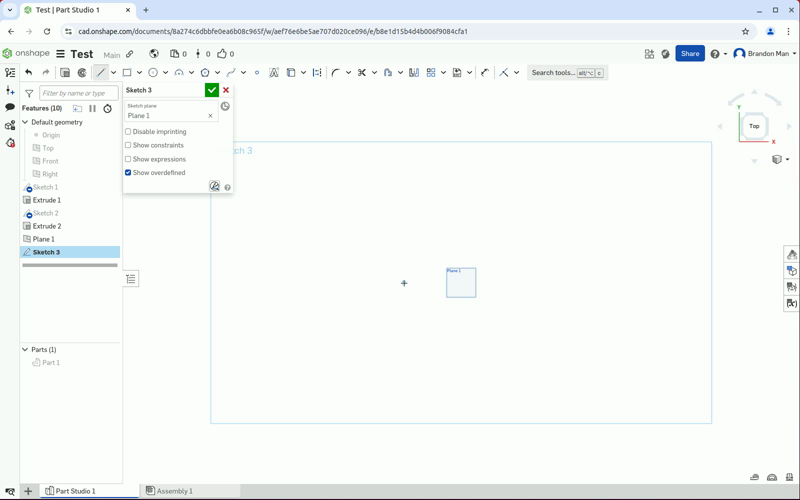
mouse_move(516, 282)
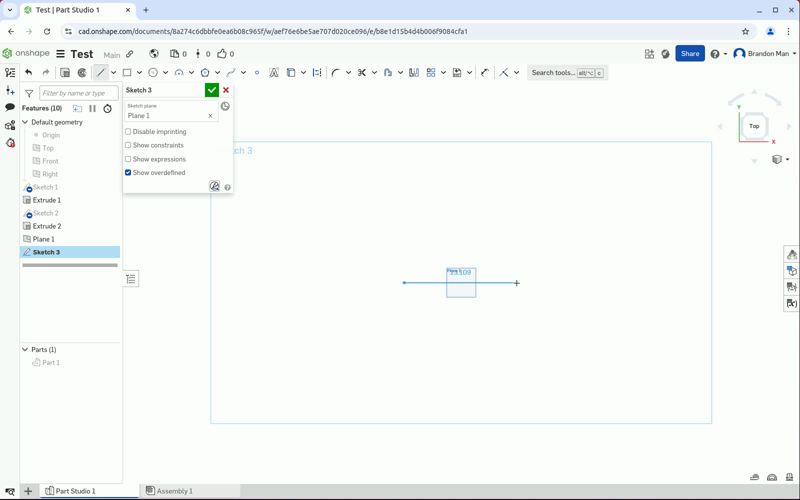
click(516, 282)
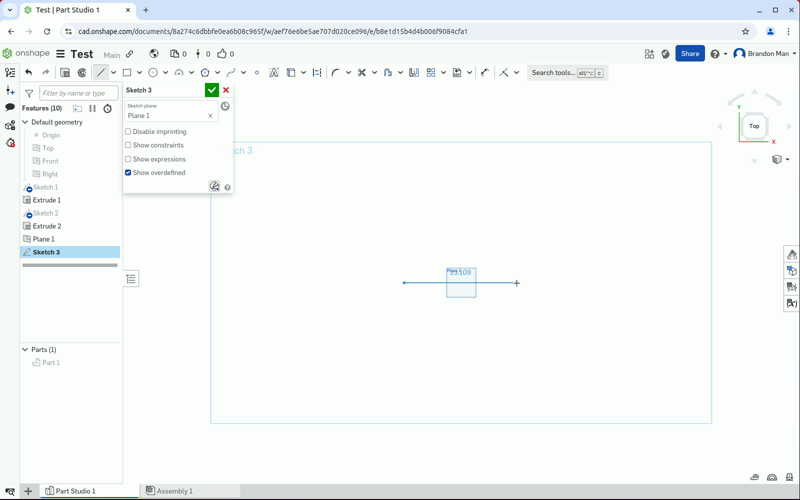
key_up(shift)
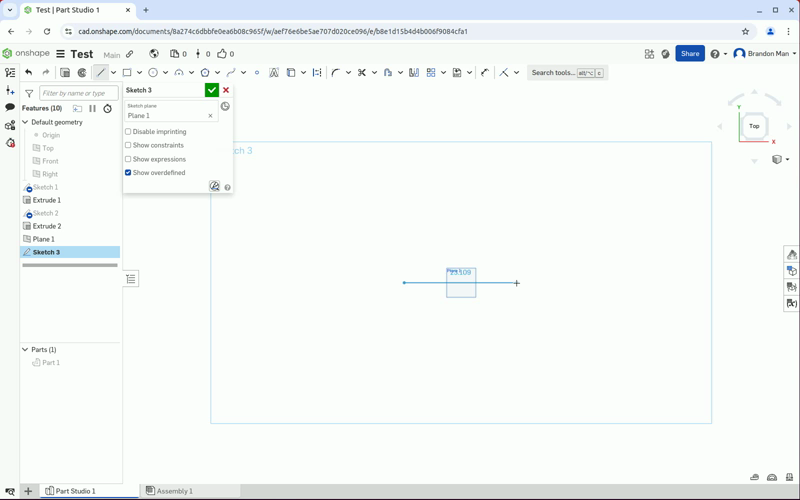
key_down(shift)
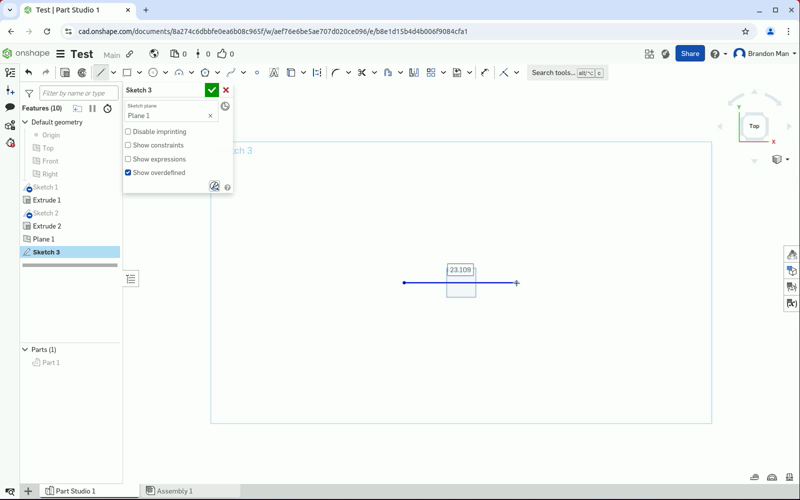
mouse_move(546, 282)
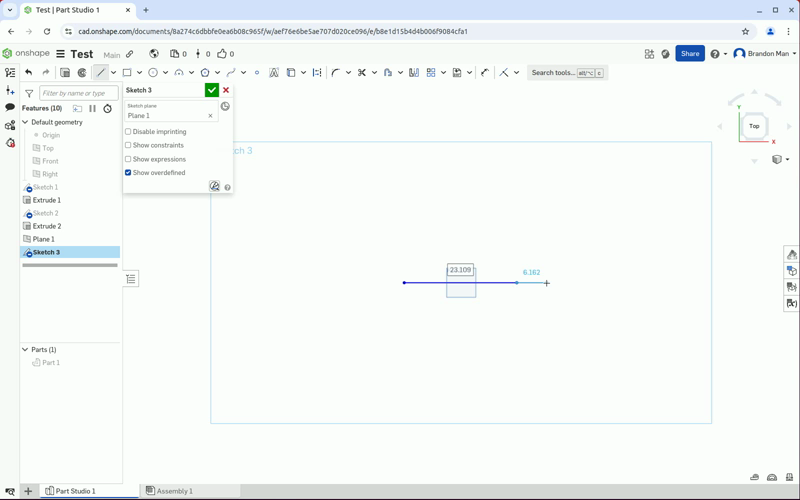
mouse_move(516, 226)
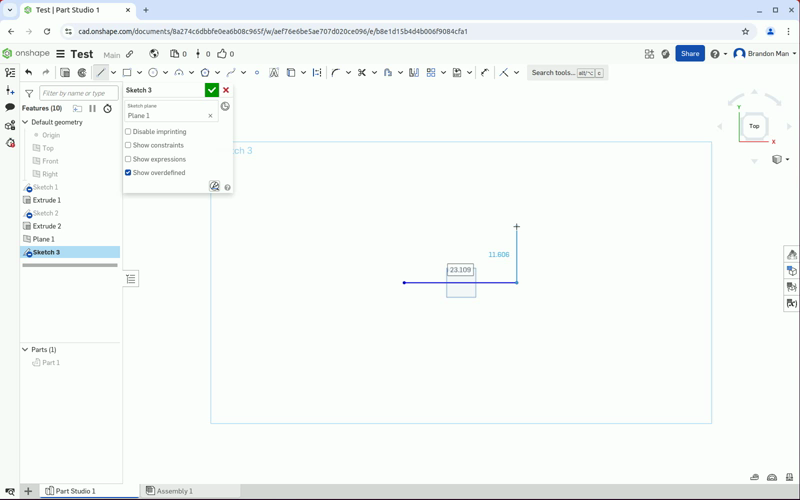
click(516, 226)
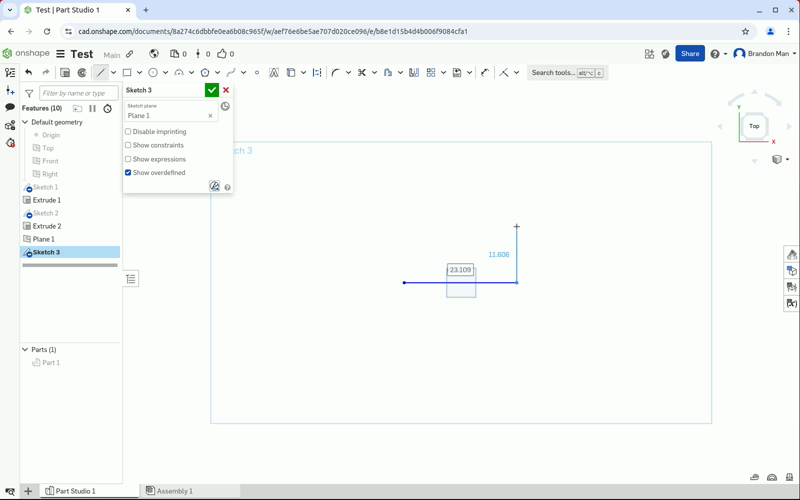
key_up(shift)
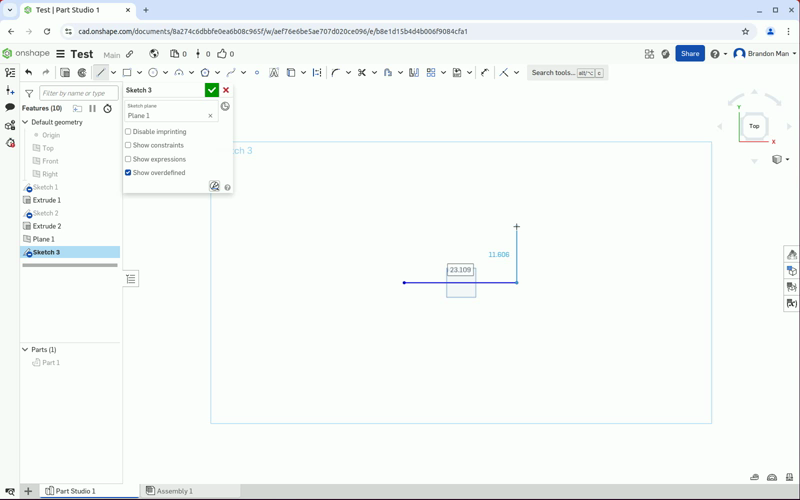
key_down(shift)
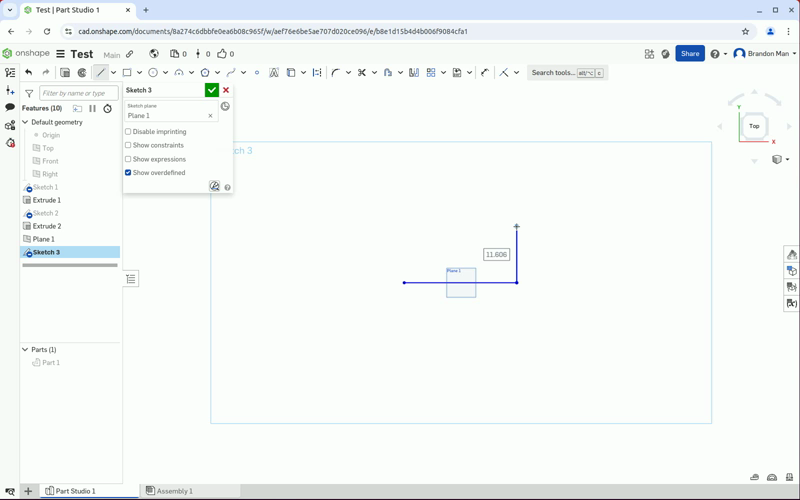
mouse_move(404, 226)
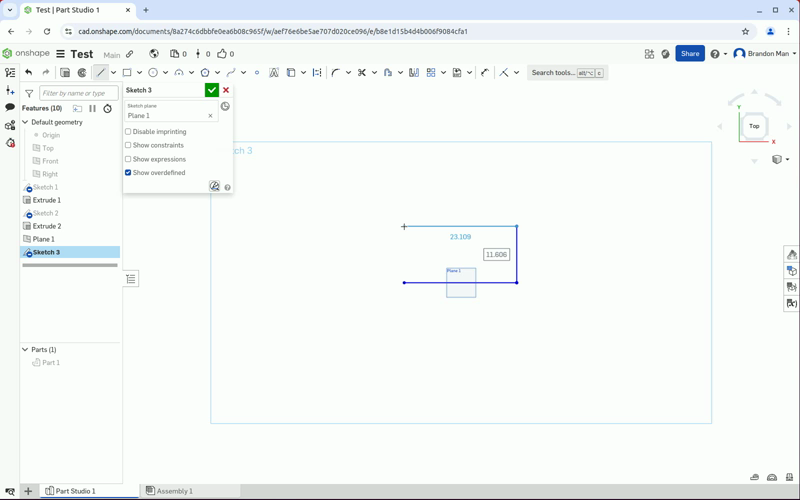
click(404, 226)
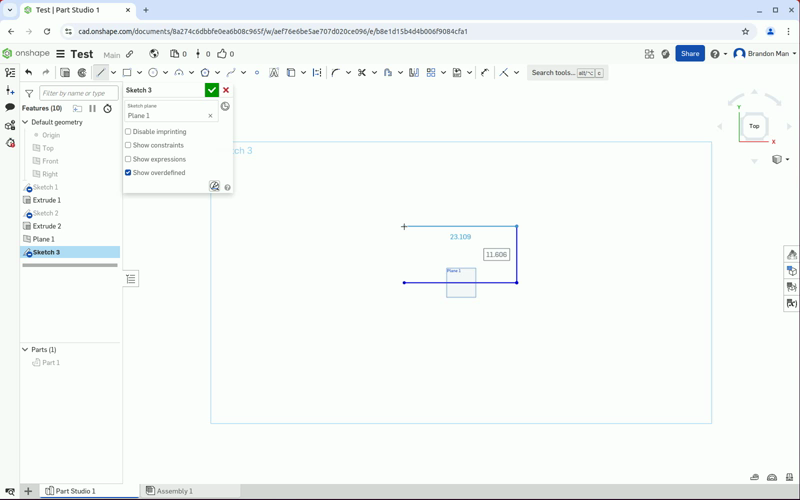
key_up(shift)
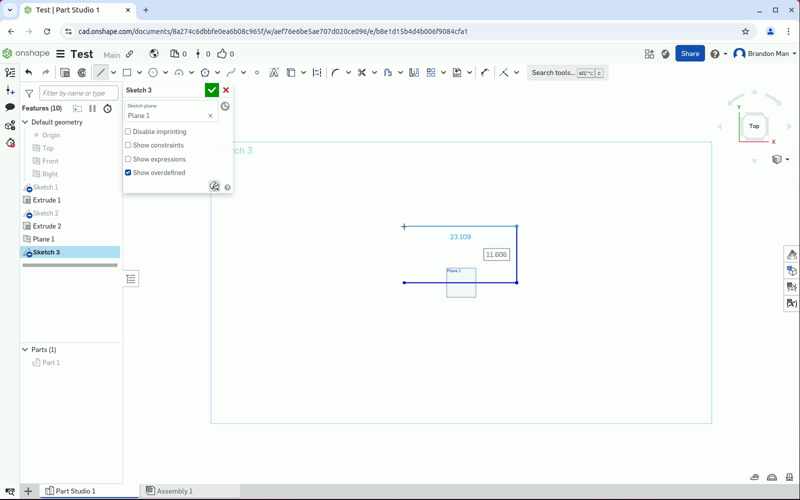
mouse_move(434, 226)
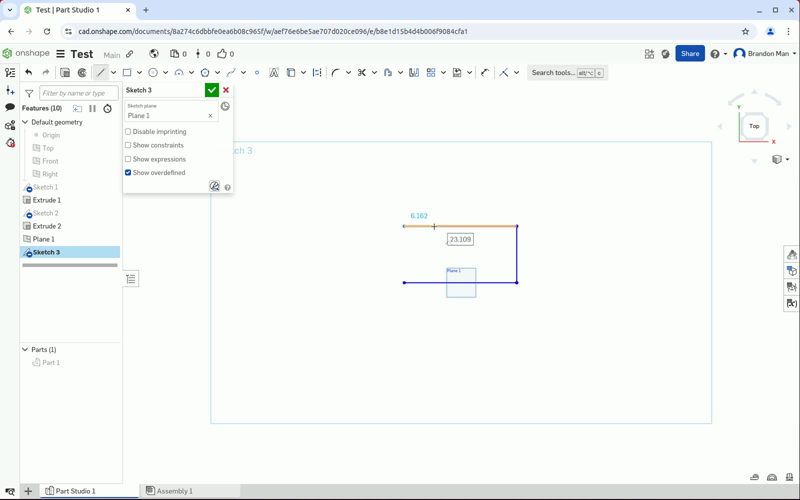
key_down(shift)
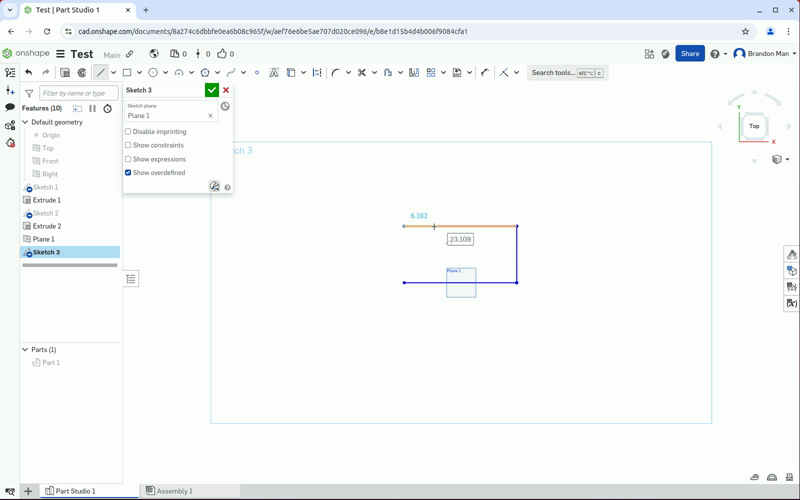
mouse_move(404, 282)
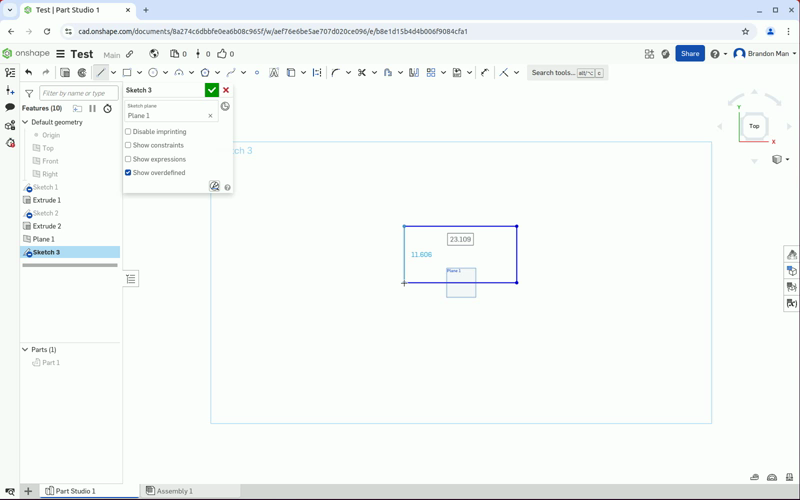
key_up(shift)
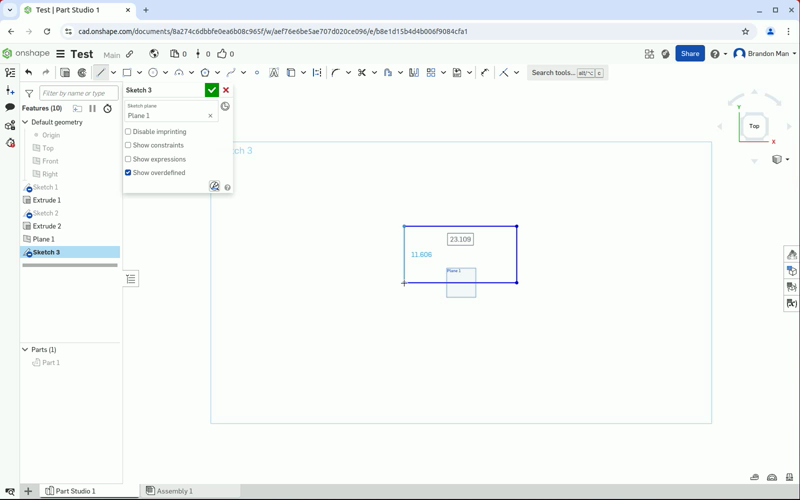
click(404, 282)
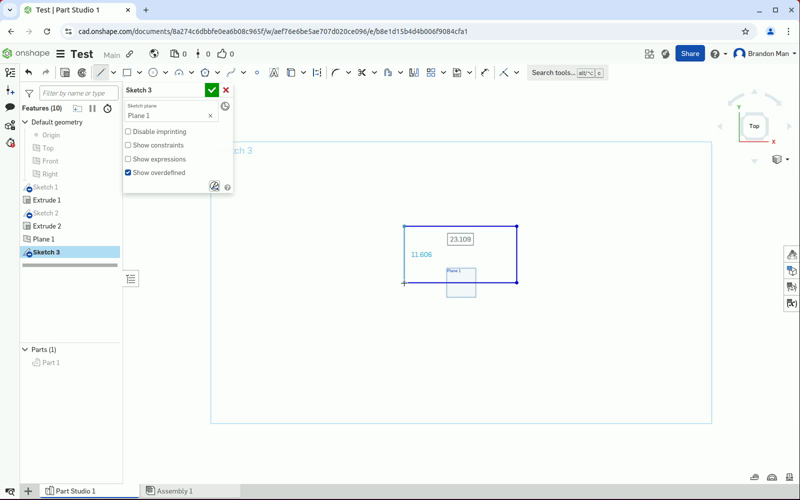
key(esc)
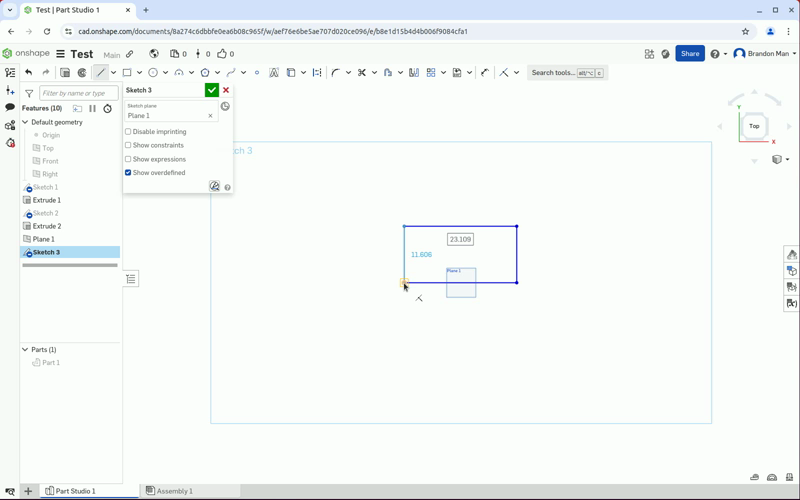
mouse_move(470, 241)
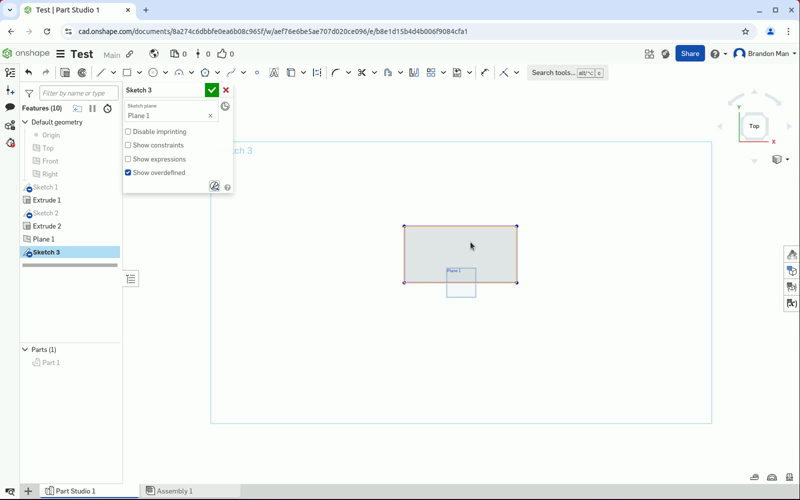
click(470, 241)
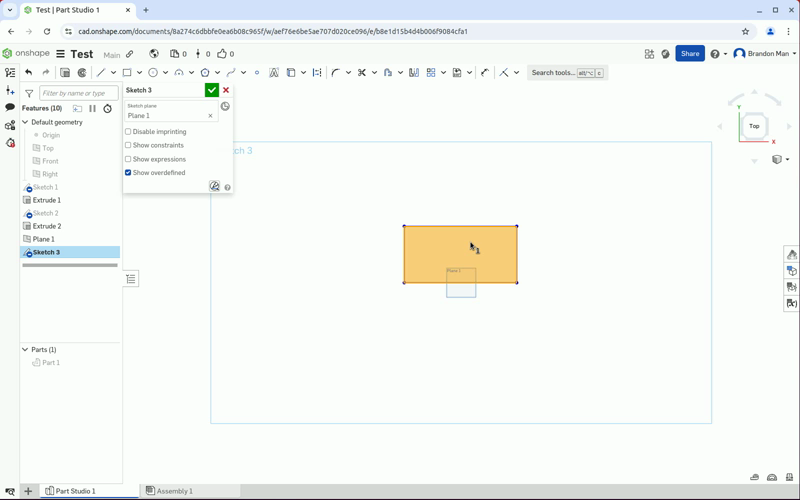
mouse_move(73, 352)
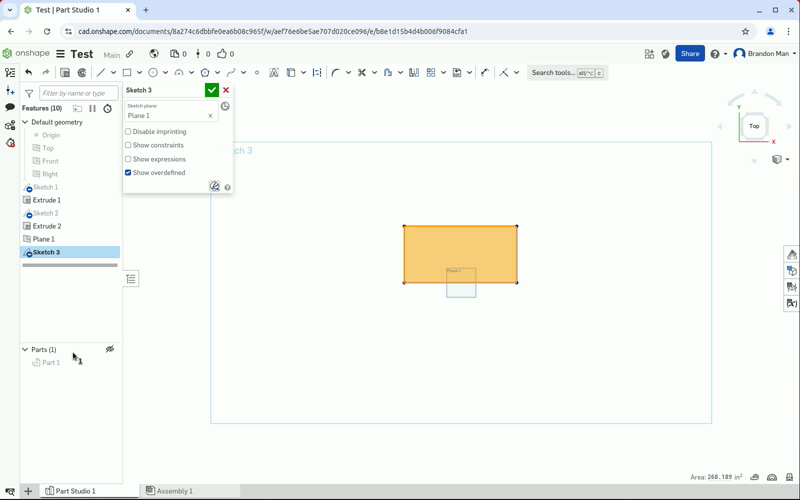
key(shift+y)
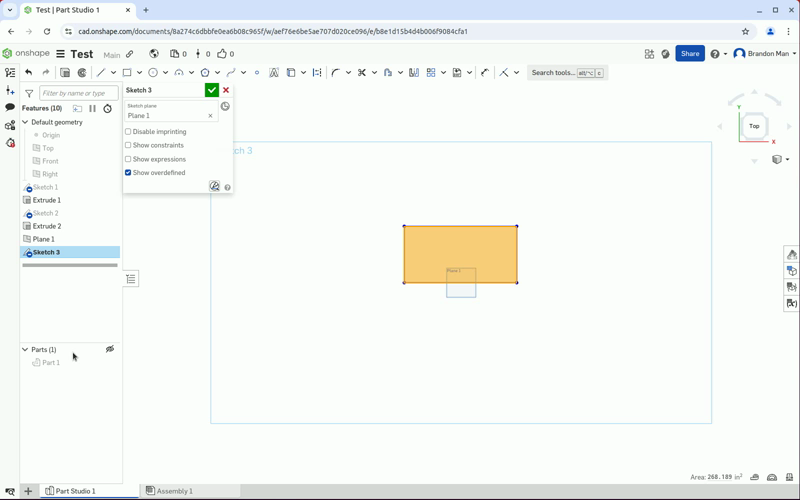
key(shift+e)
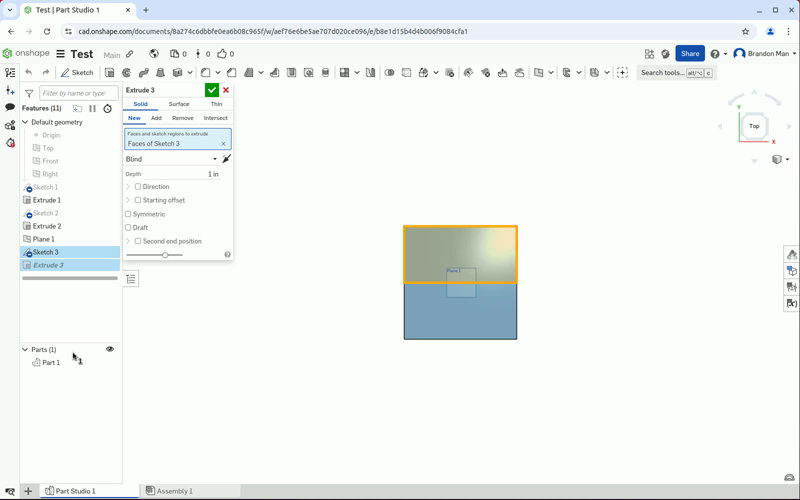
mouse_move(143, 106)
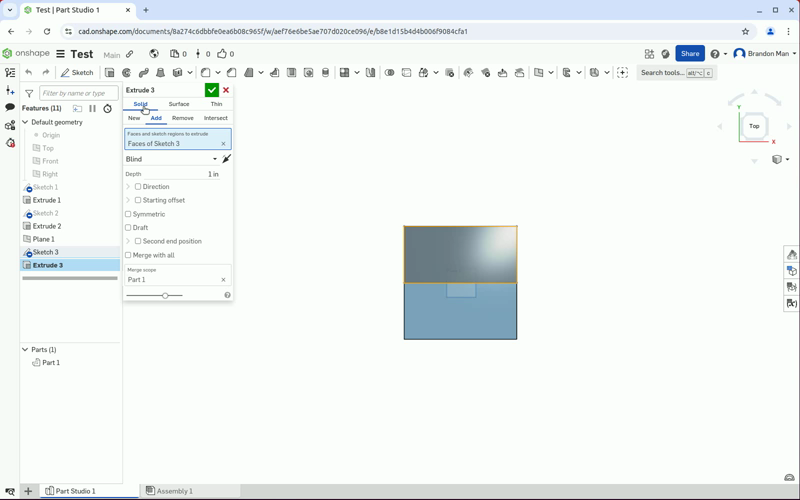
click(143, 106)
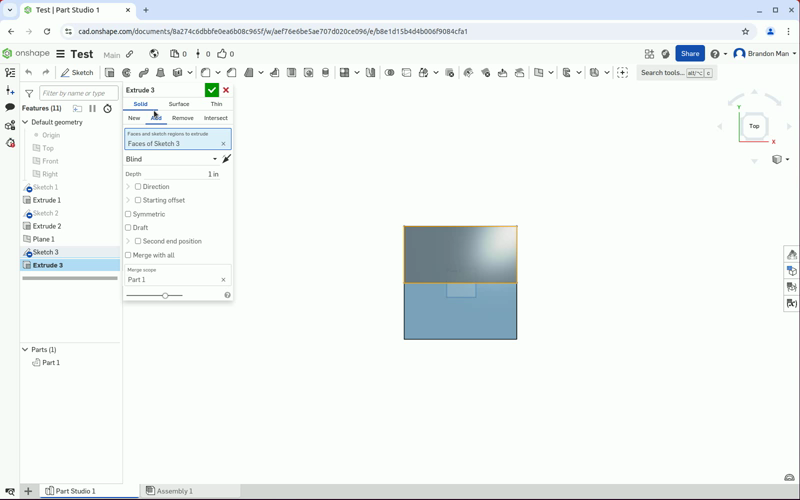
mouse_move(186, 120)
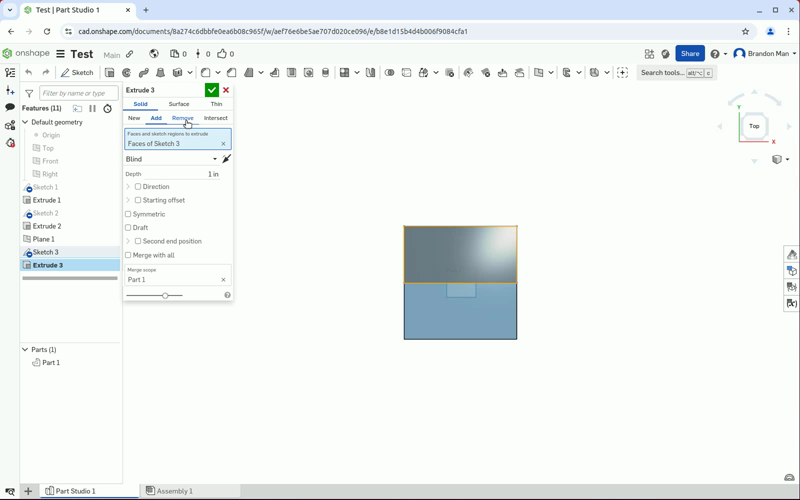
click(186, 120)
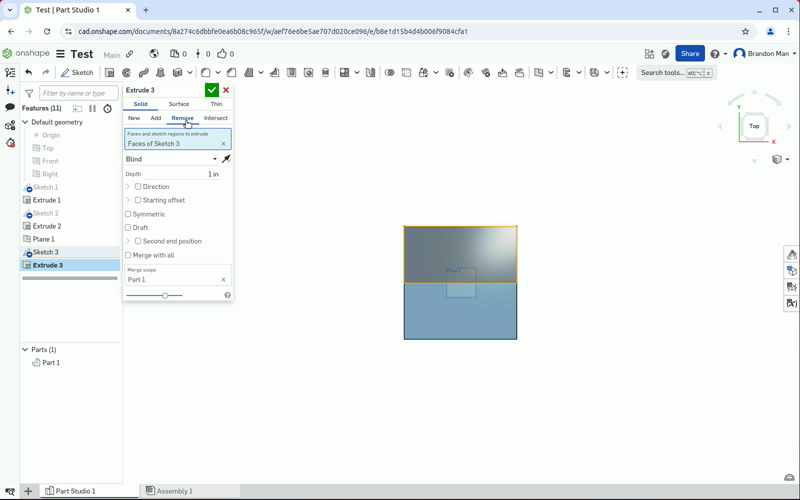
key(tab, 4)
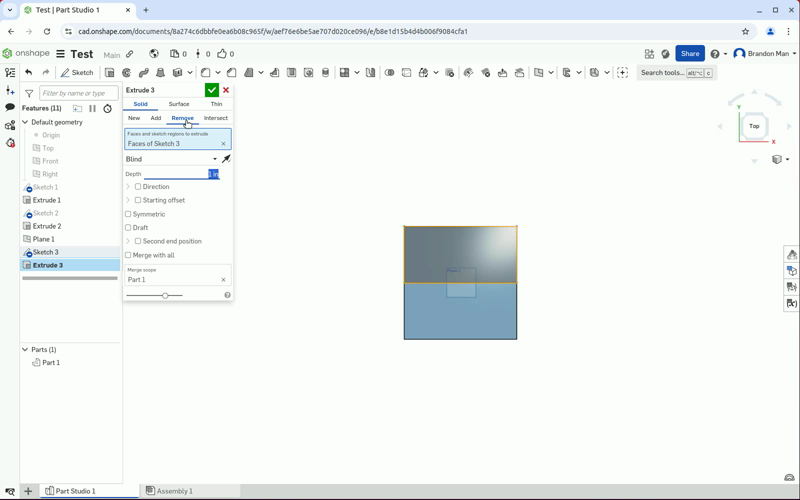
text(5.777)
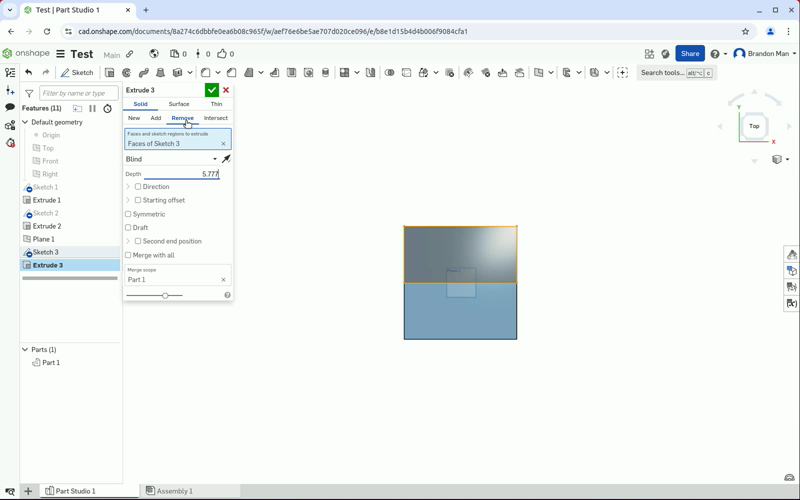
key(tab, 6)
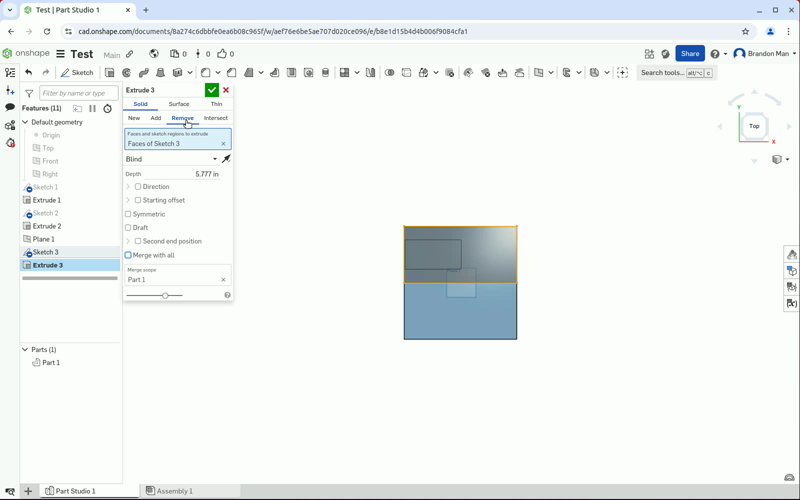
key(space)
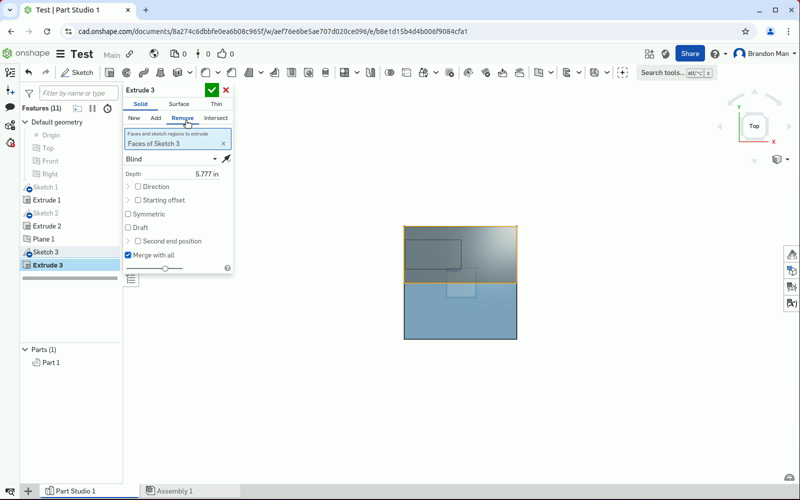
key(enter)
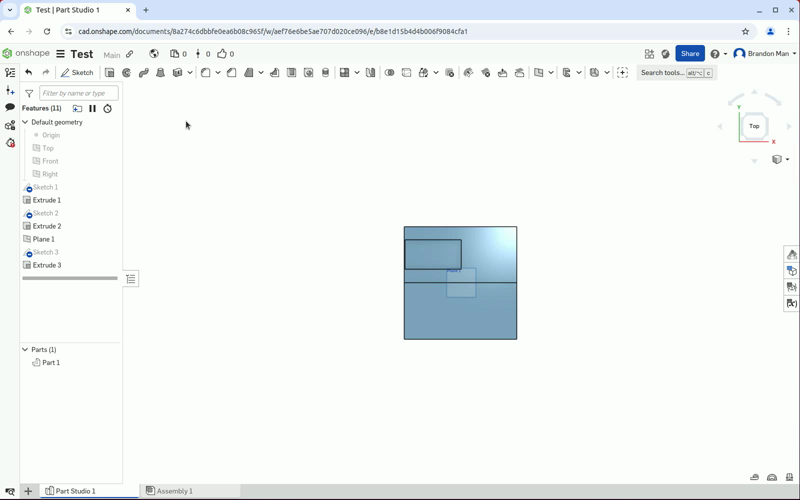
key(shift+h)
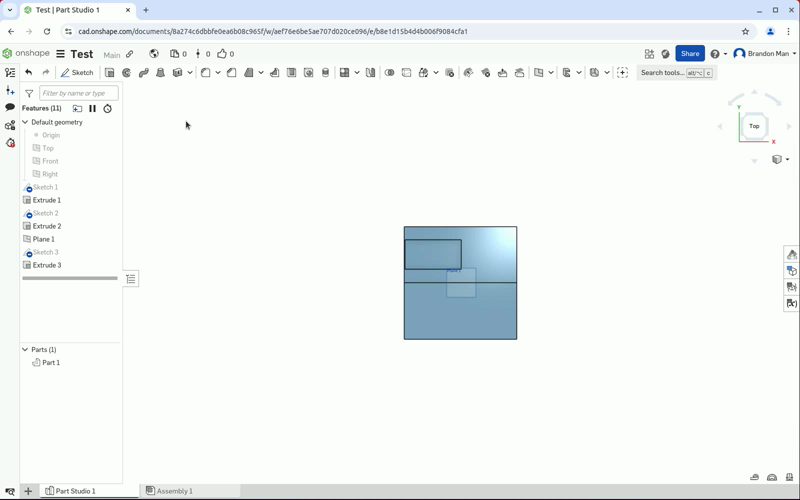
key(shift+h)
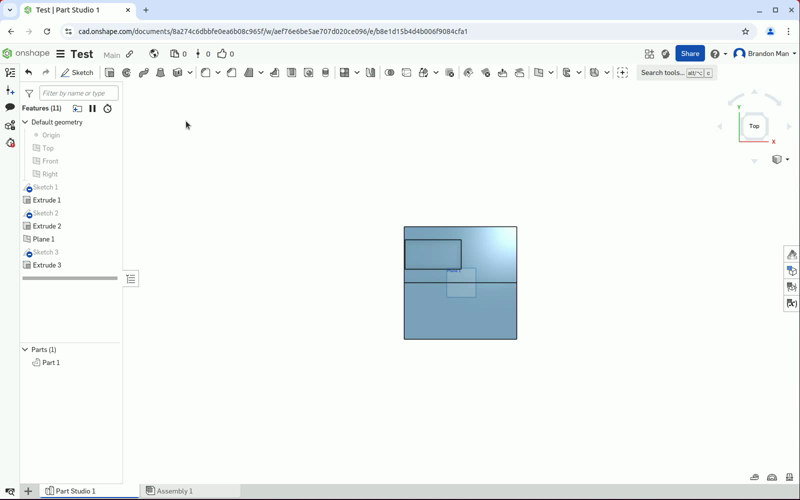
mouse_move(73, 189)
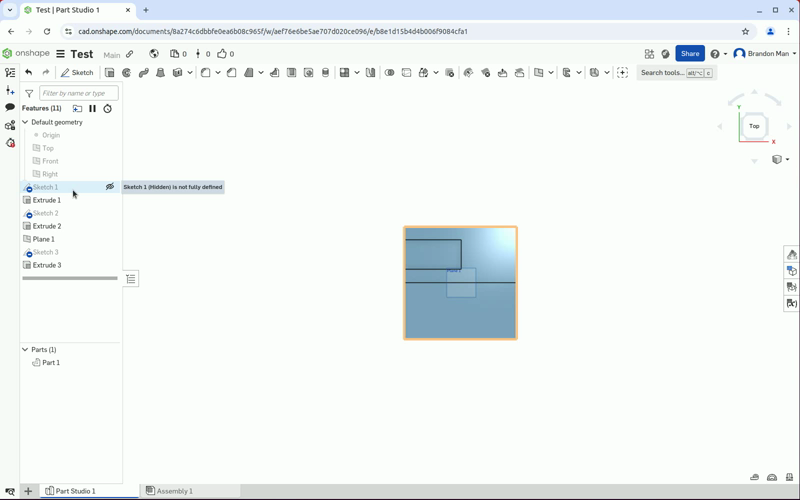
click(73, 189)
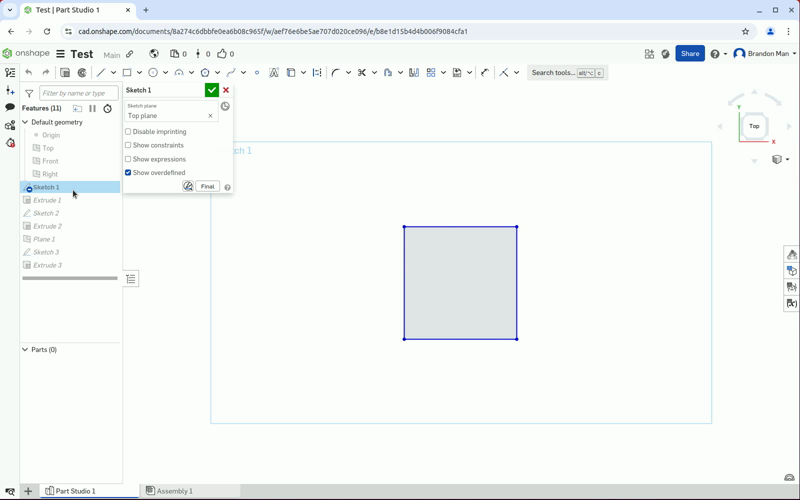
mouse_move(229, 92)
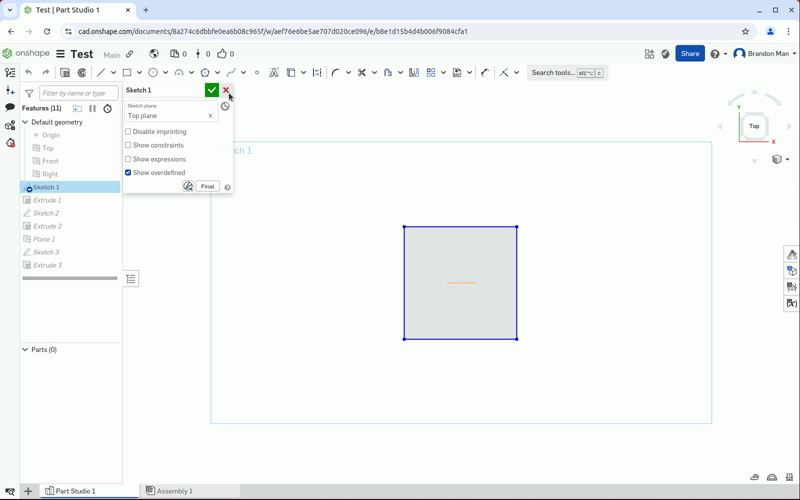
click(229, 92)
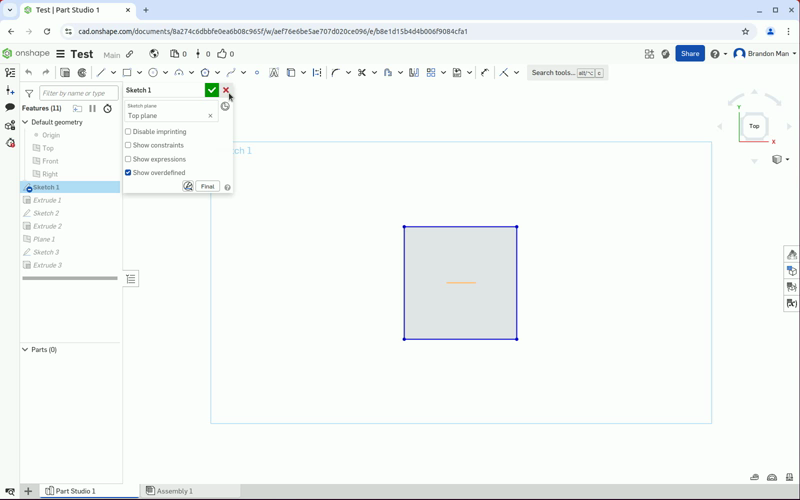
key(shift+s)
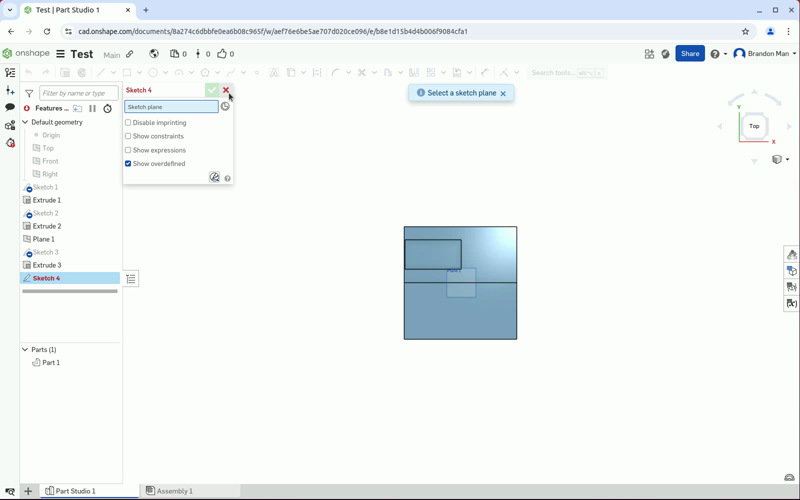
mouse_move(73, 150)
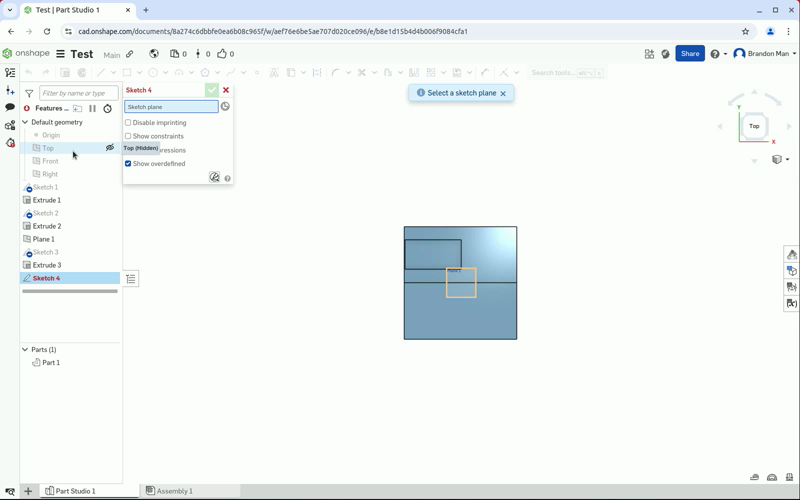
click(73, 150)
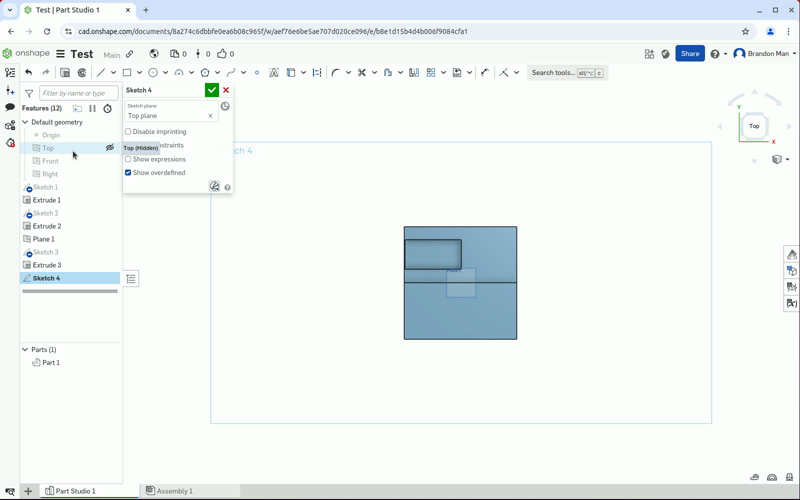
mouse_move(73, 352)
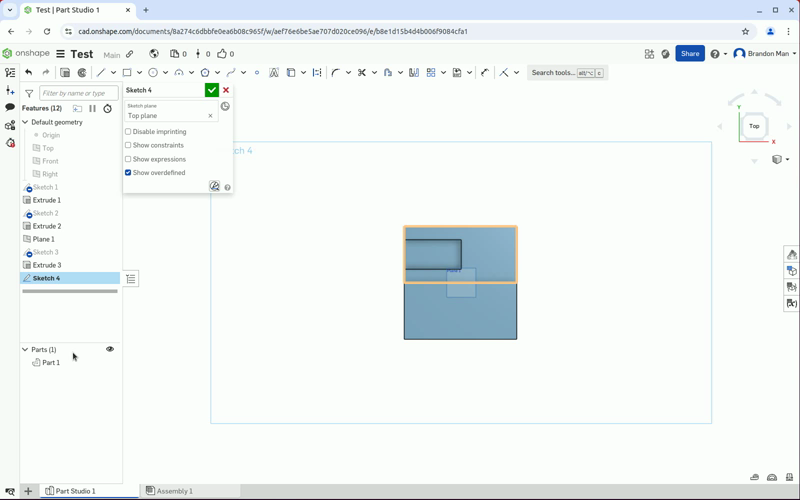
key(y)
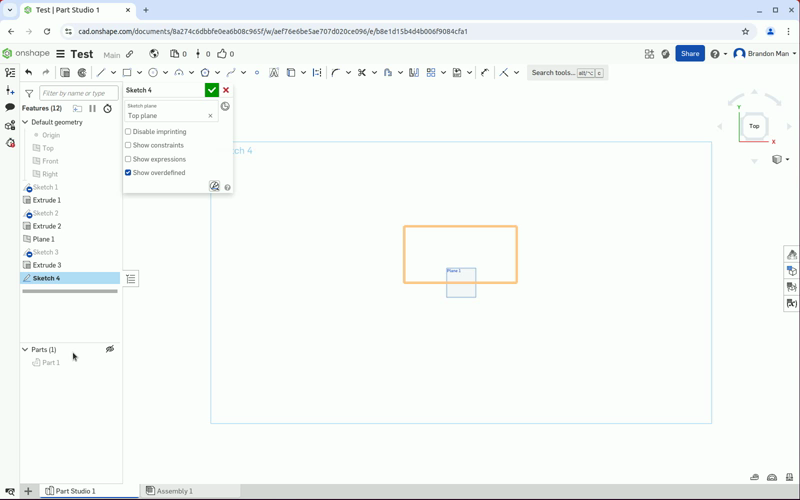
key(l)
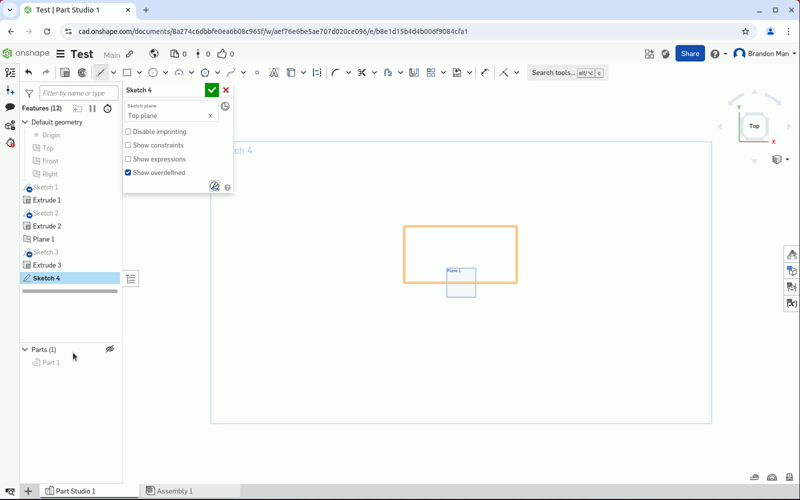
key_down(shift)
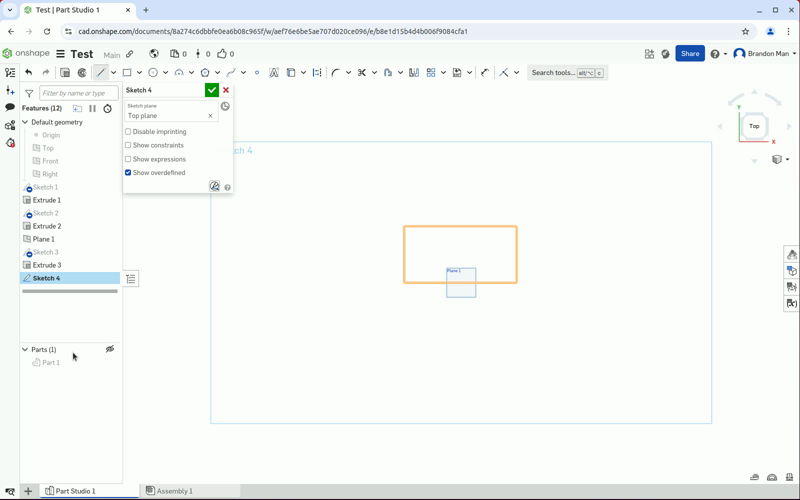
mouse_move(460, 282)
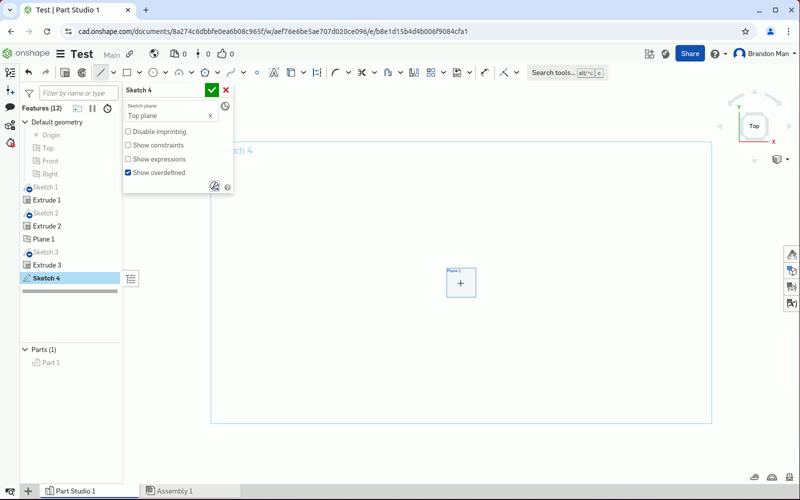
click(460, 282)
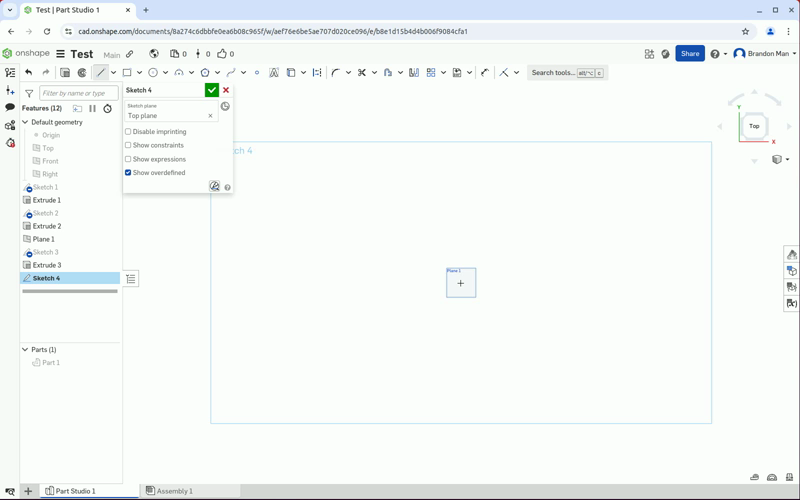
key_up(shift)
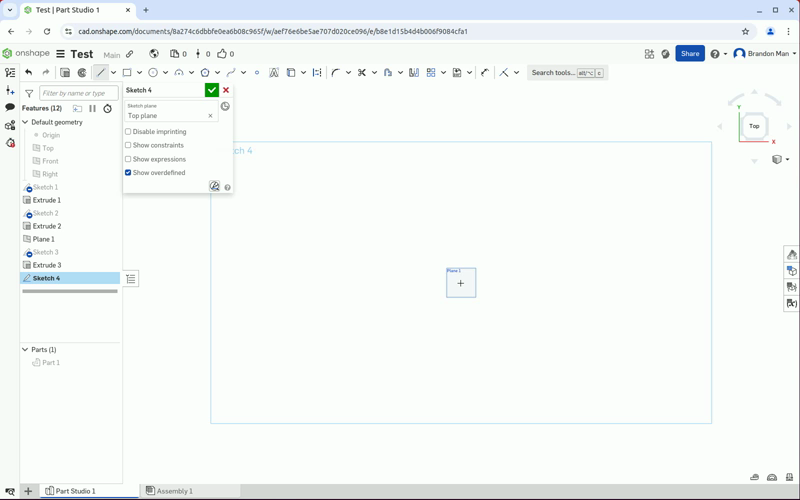
key_down(shift)
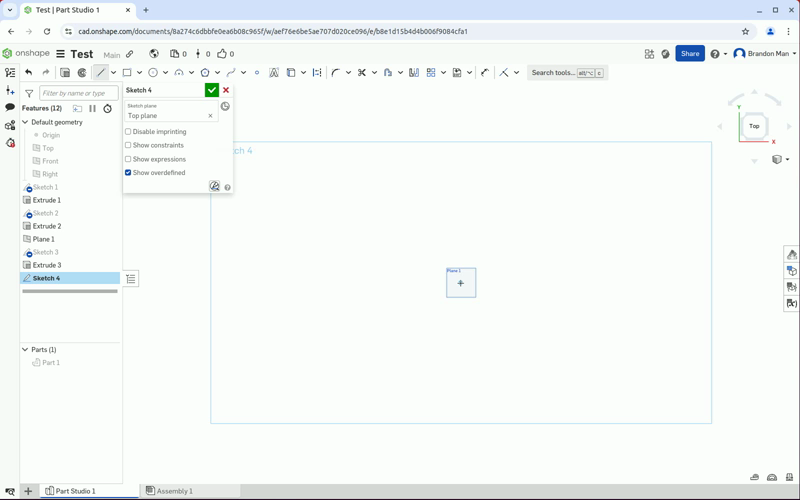
mouse_move(573, 282)
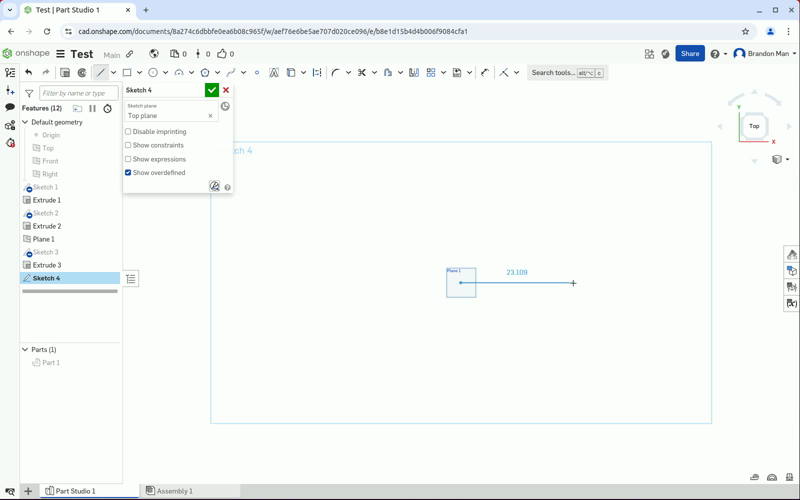
click(573, 282)
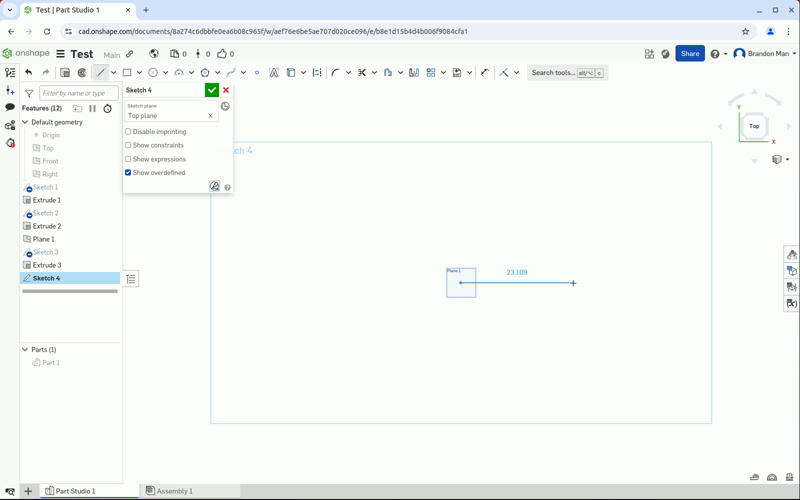
key_up(shift)
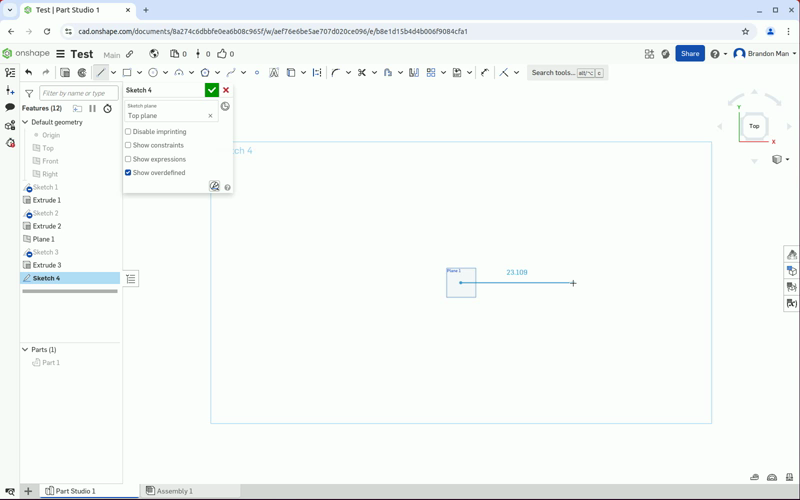
key_down(shift)
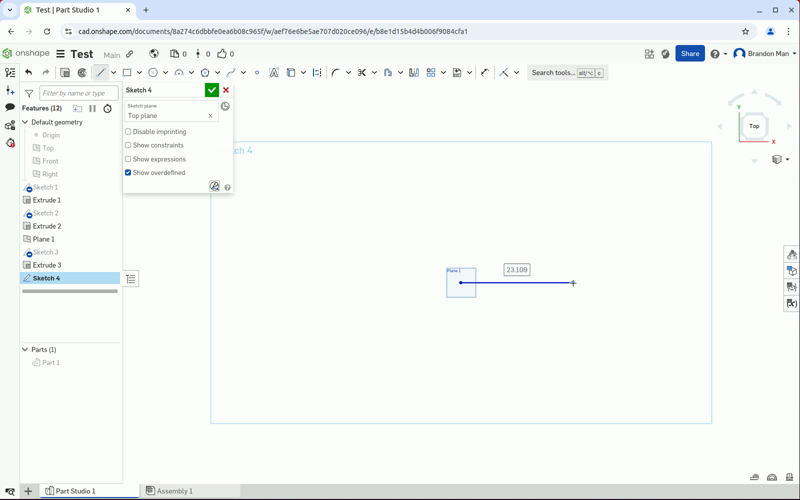
mouse_move(589, 282)
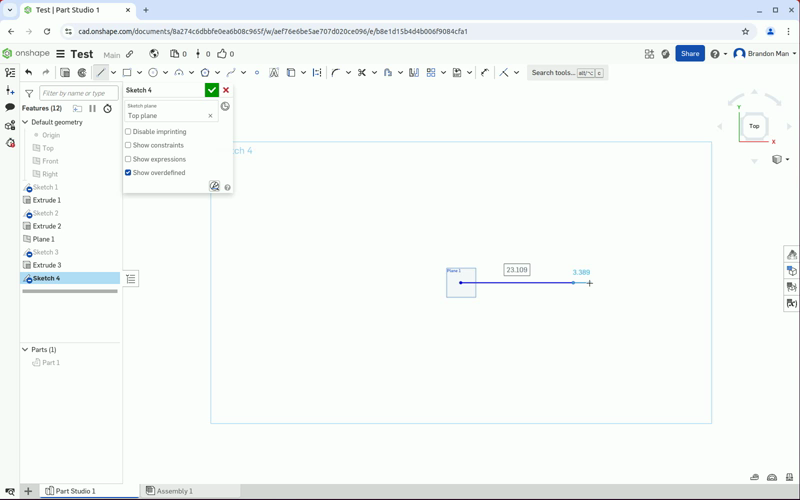
mouse_move(573, 226)
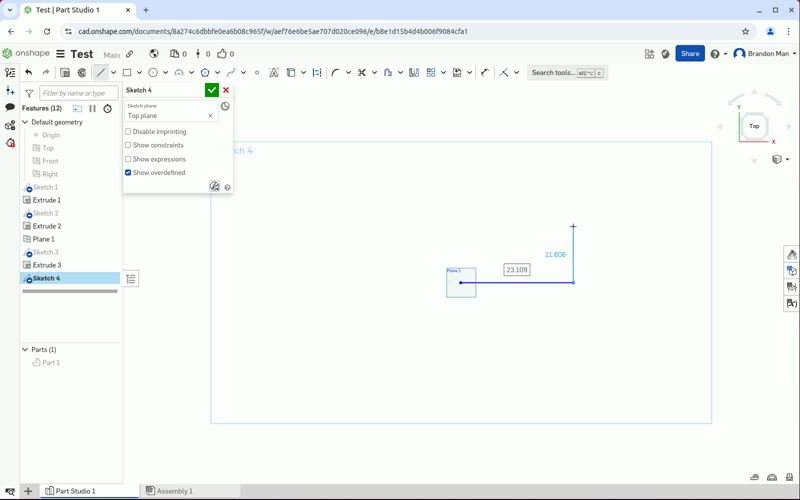
click(573, 226)
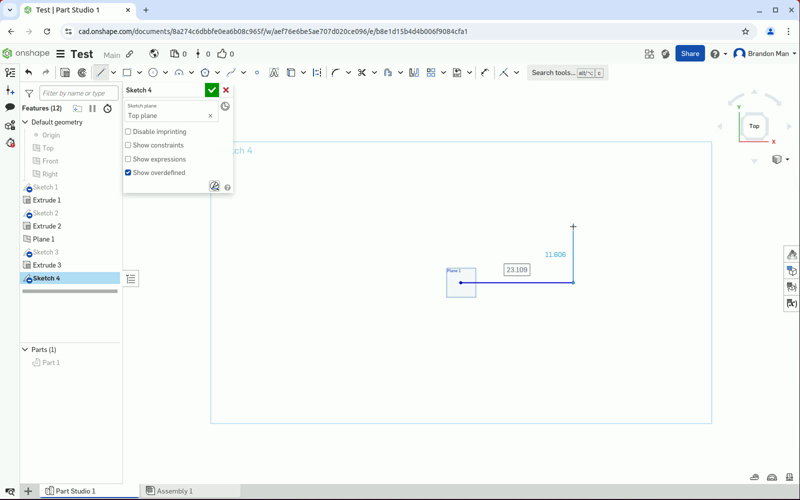
key_up(shift)
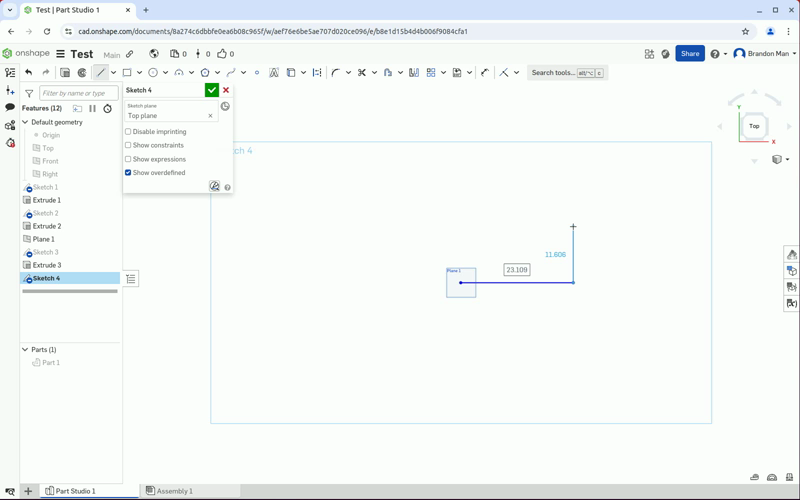
key_down(shift)
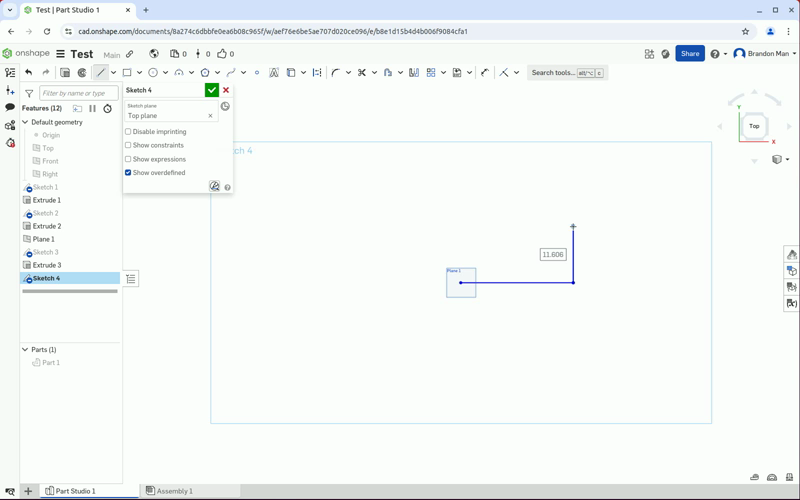
mouse_move(460, 226)
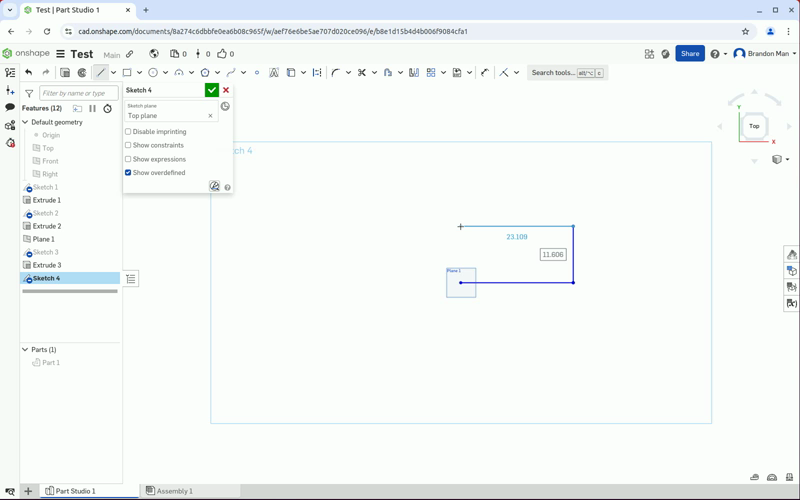
click(460, 226)
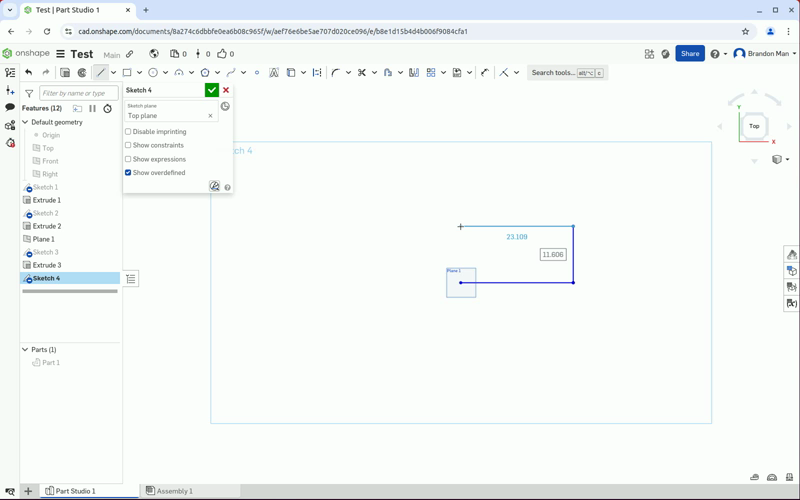
key_up(shift)
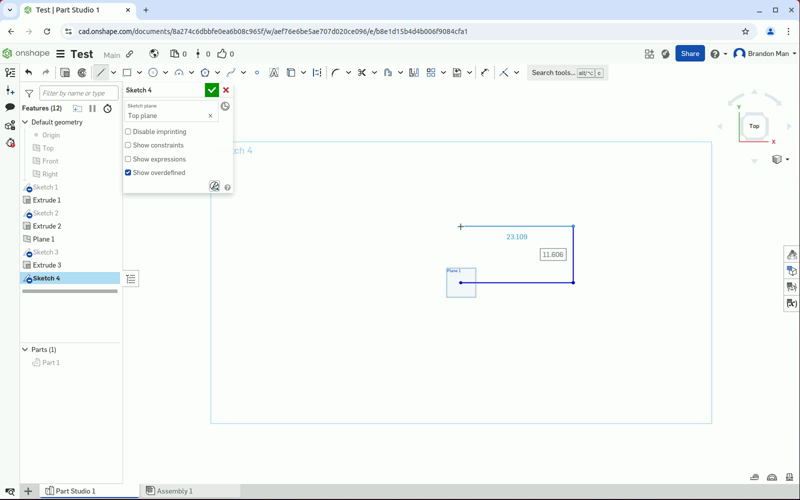
mouse_move(490, 226)
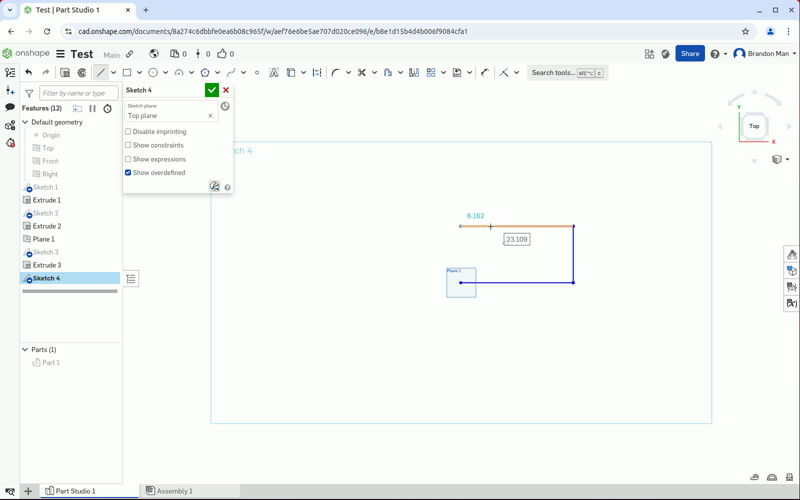
key_down(shift)
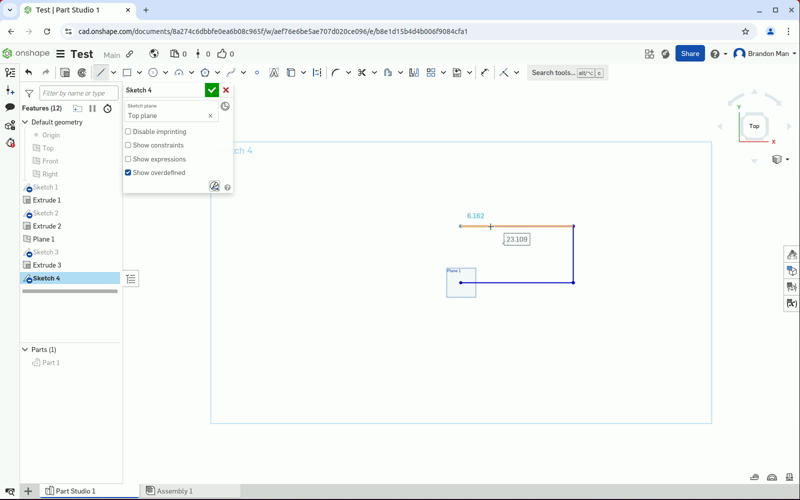
mouse_move(460, 282)
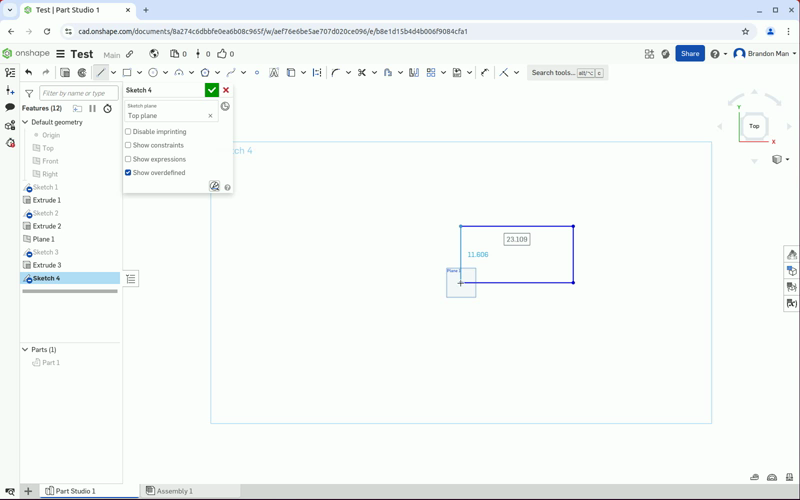
key_up(shift)
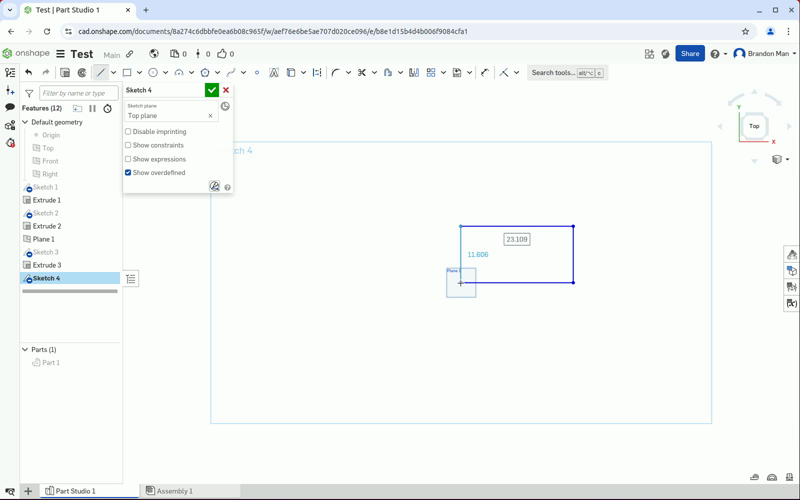
click(460, 282)
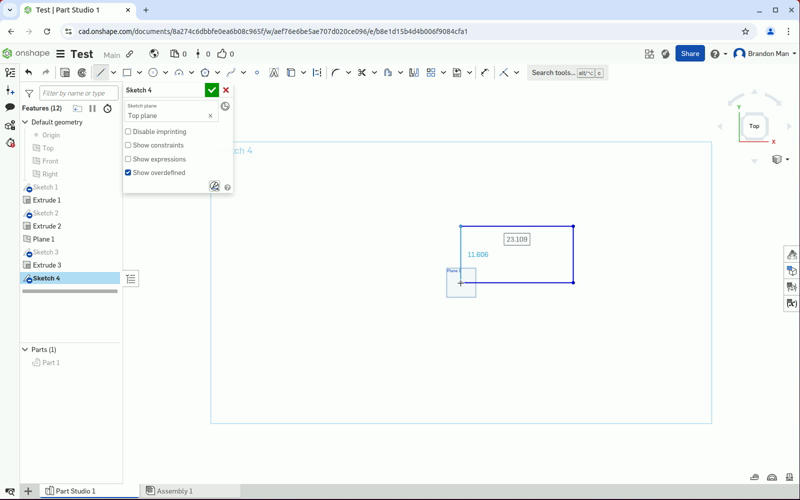
key(esc)
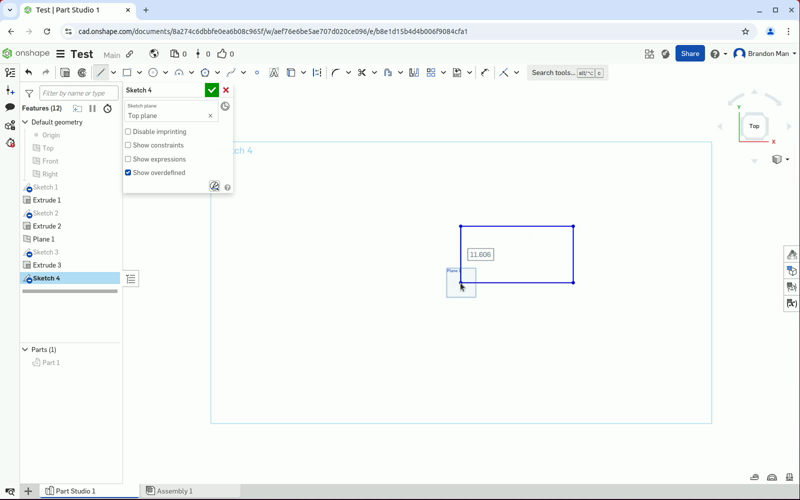
mouse_move(466, 264)
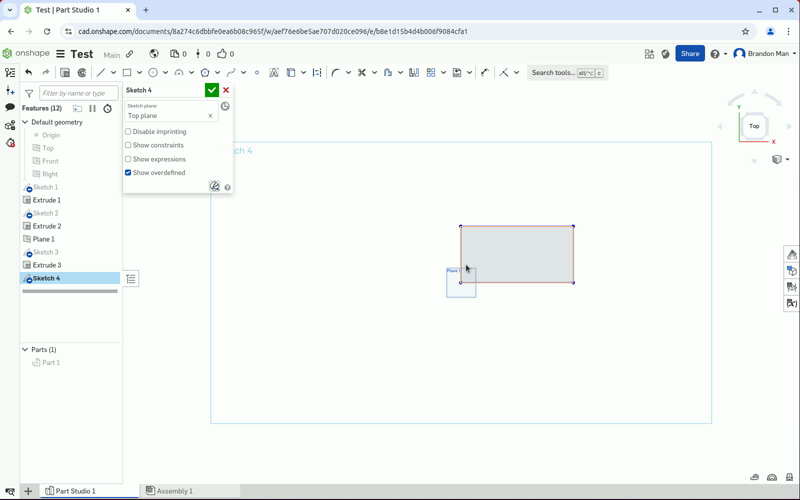
click(466, 264)
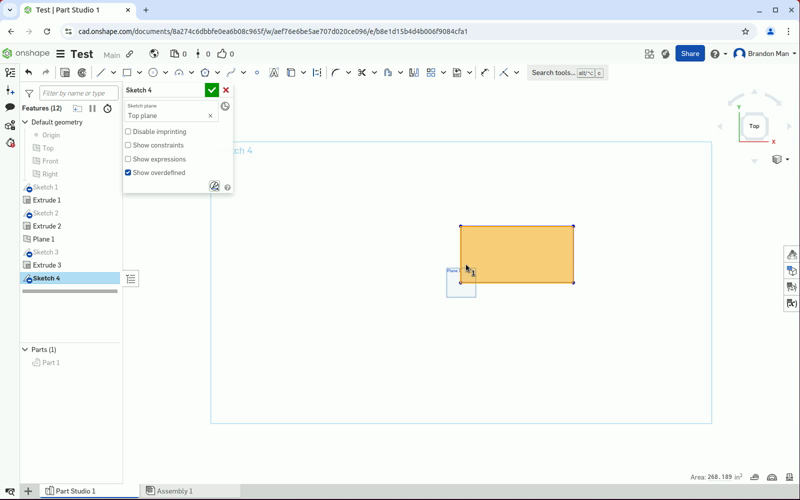
mouse_move(73, 352)
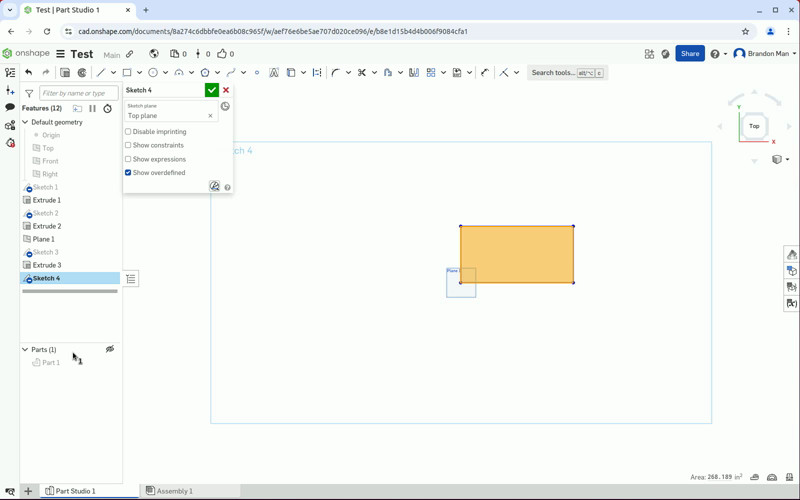
key(shift+y)
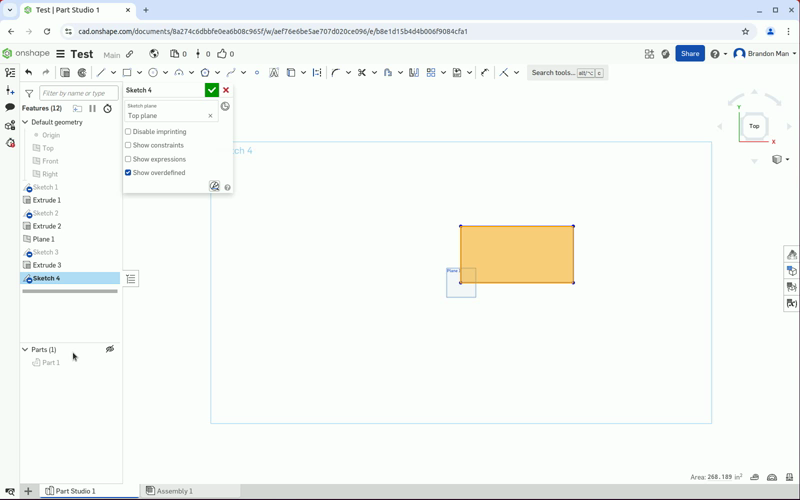
key(shift+e)
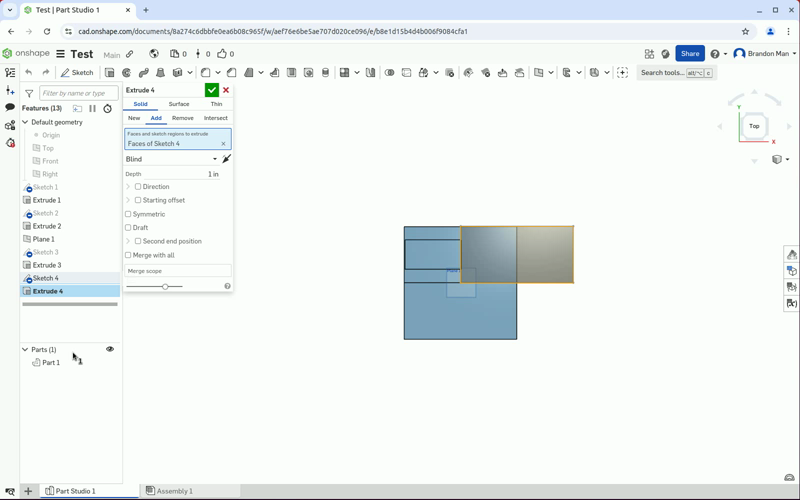
mouse_move(143, 106)
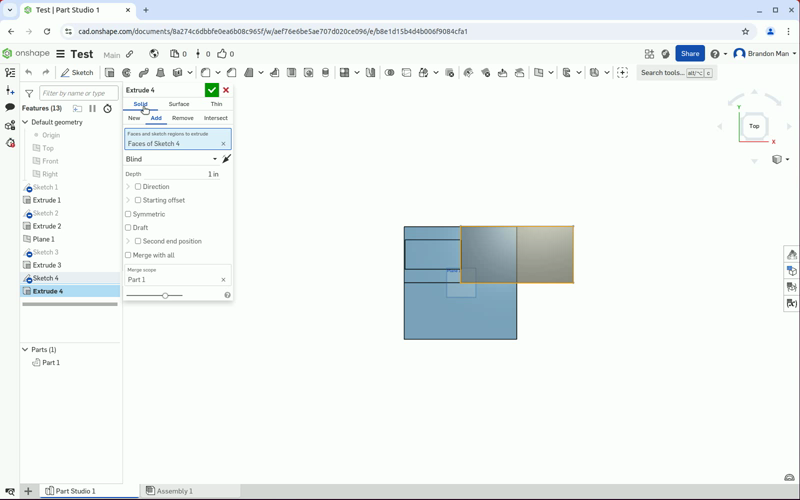
click(143, 106)
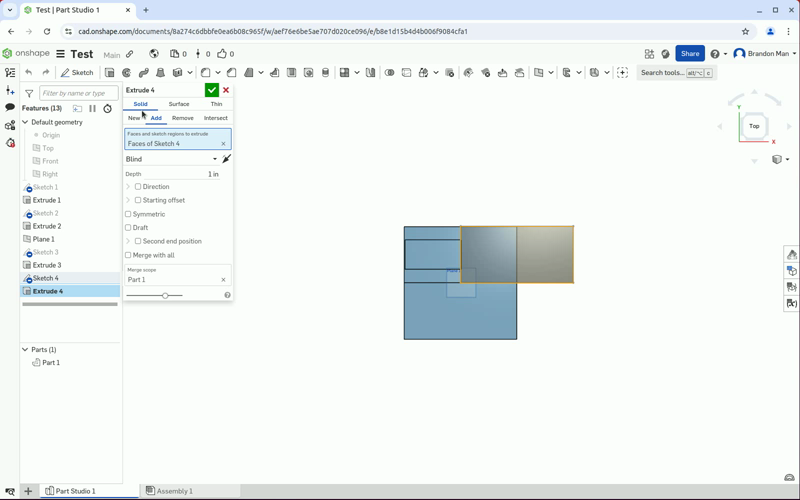
mouse_move(137, 120)
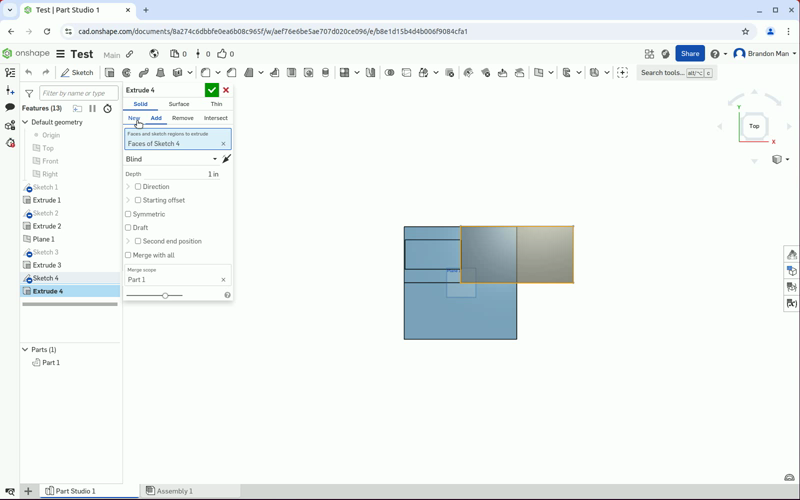
click(137, 120)
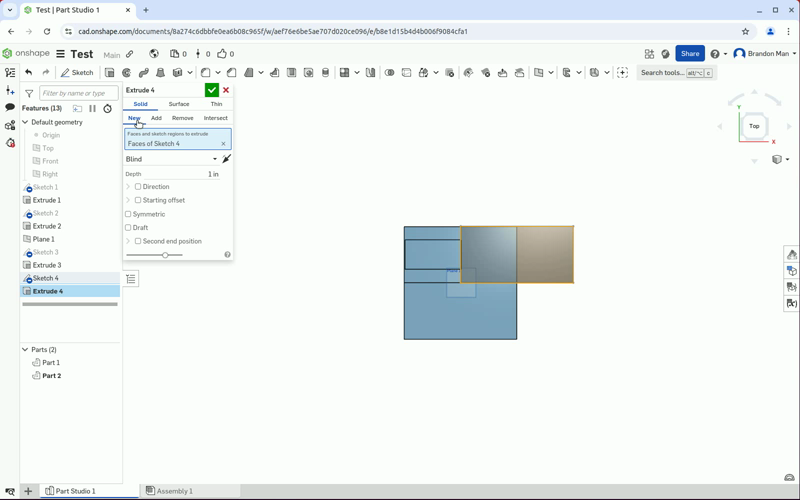
key(tab, 4)
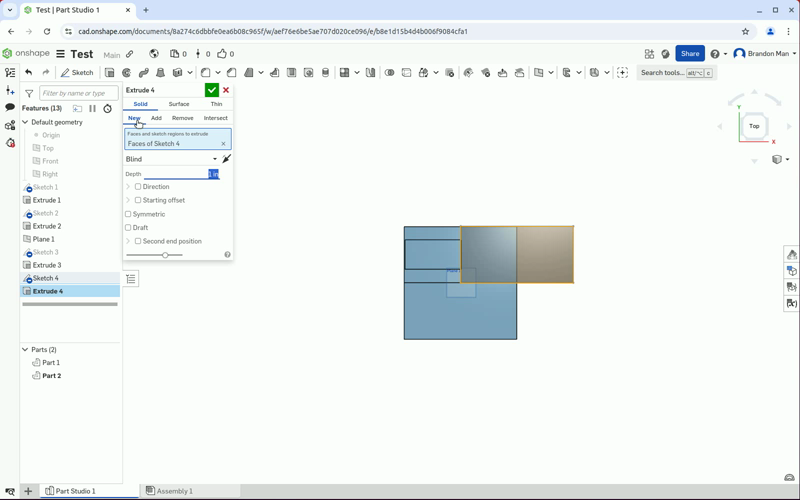
text(7.703)
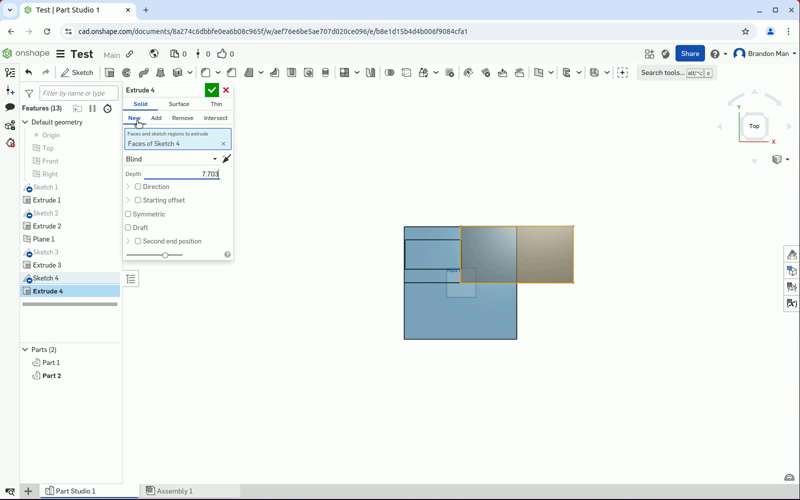
key(enter)
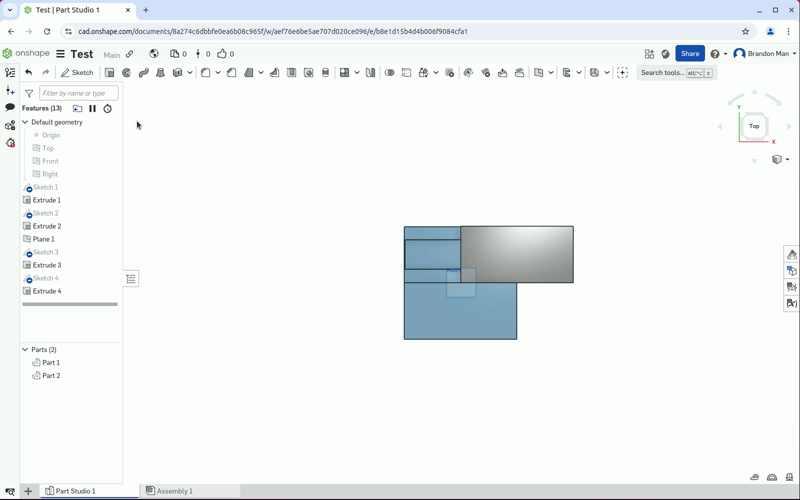
key(shift+h)
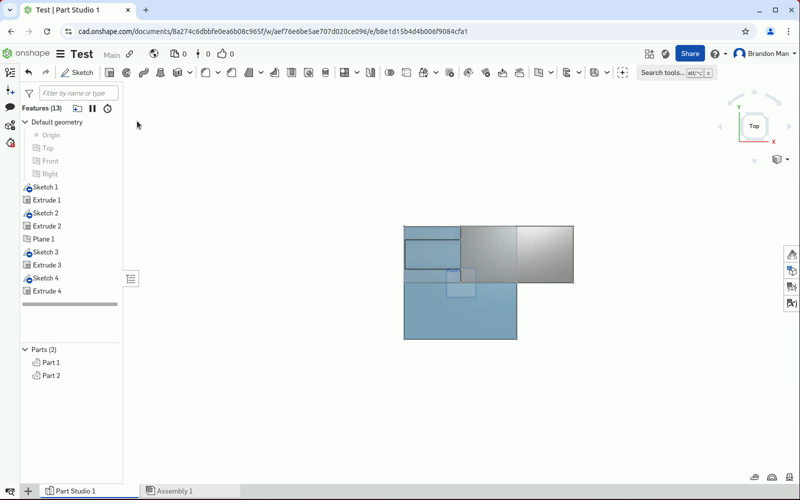
key(shift+h)
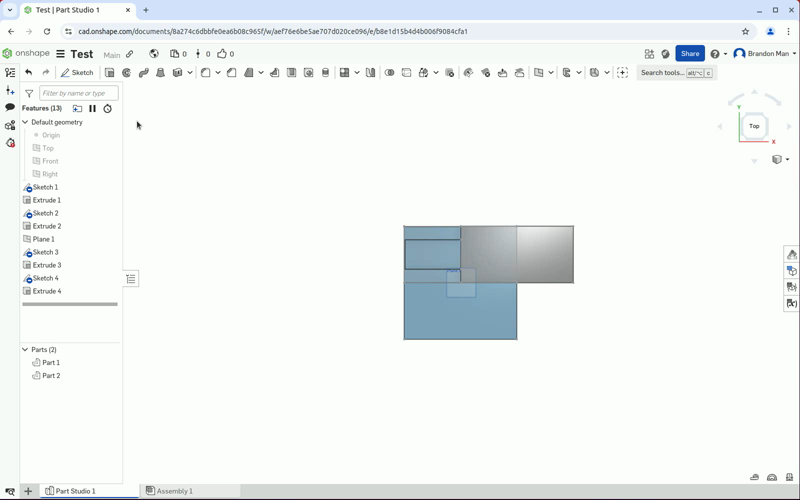
key(shift+7)
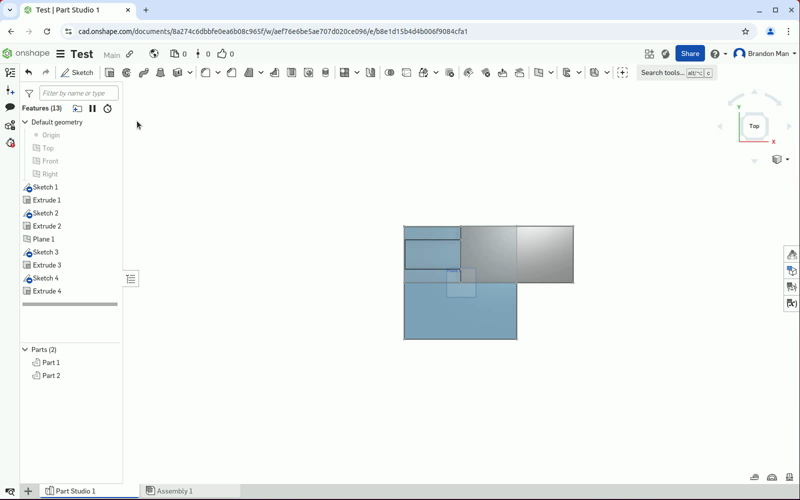
key(up, 3)
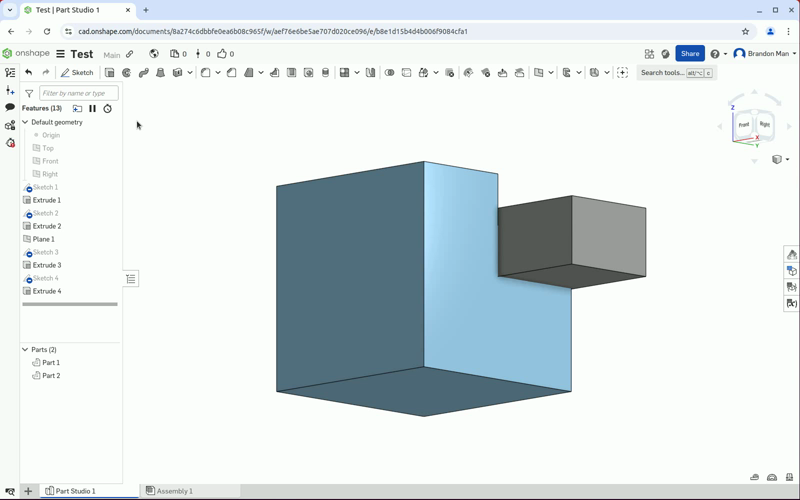
key(left, 3)
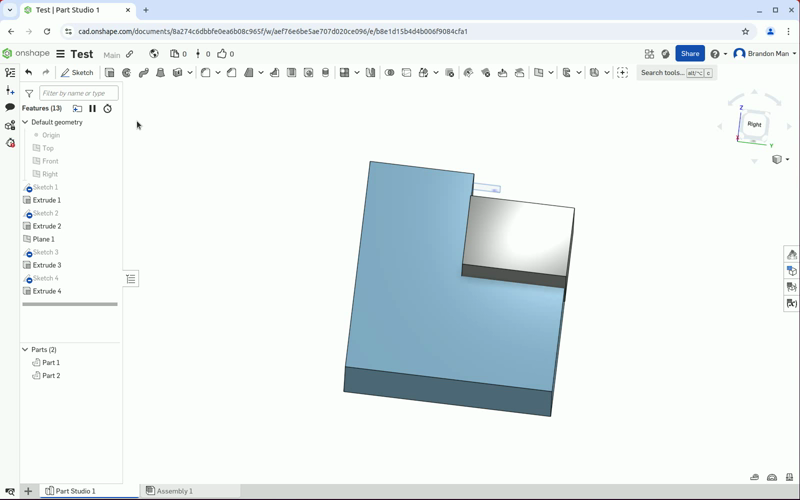
key(right, 3)
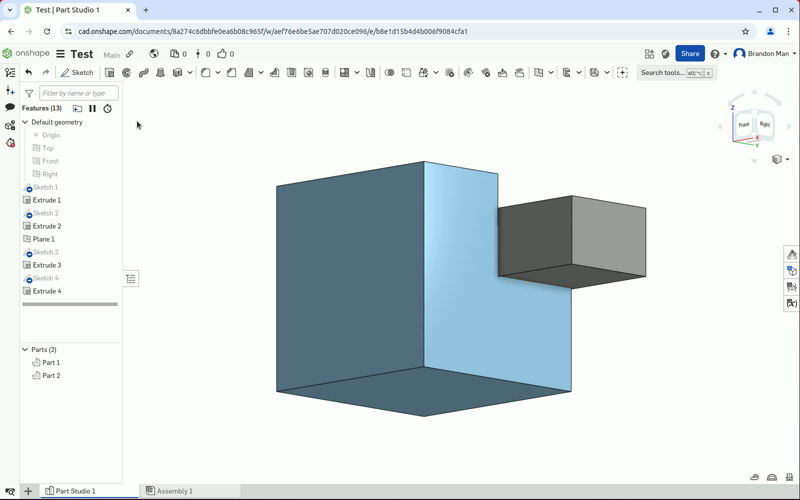
key(down, 3)
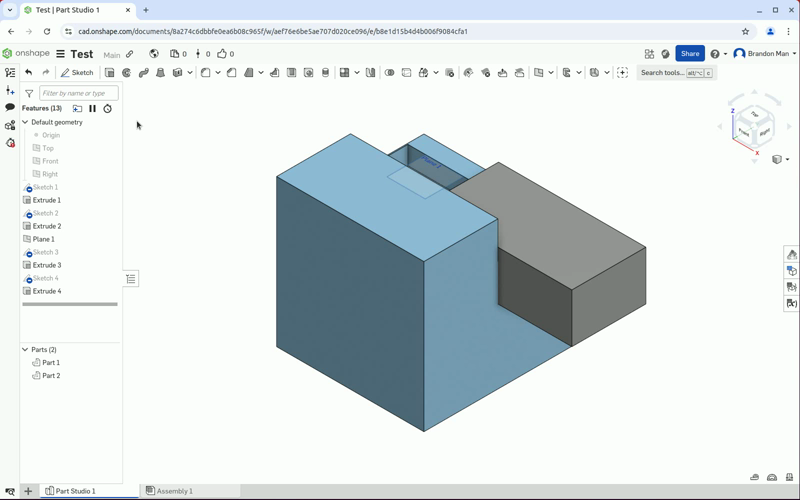
mouse_move(73, 189)
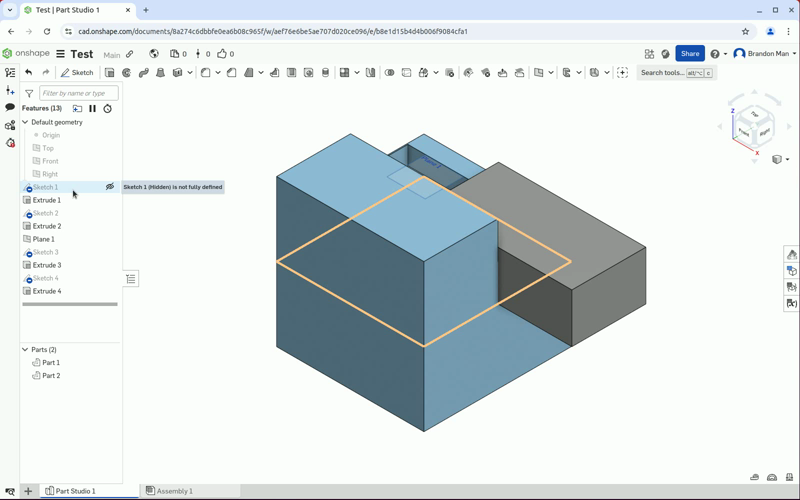
click(73, 189)